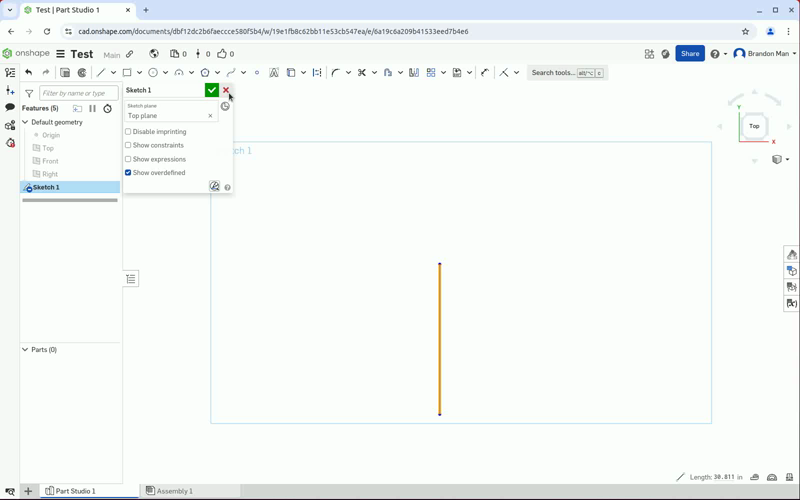
key(shift+h)
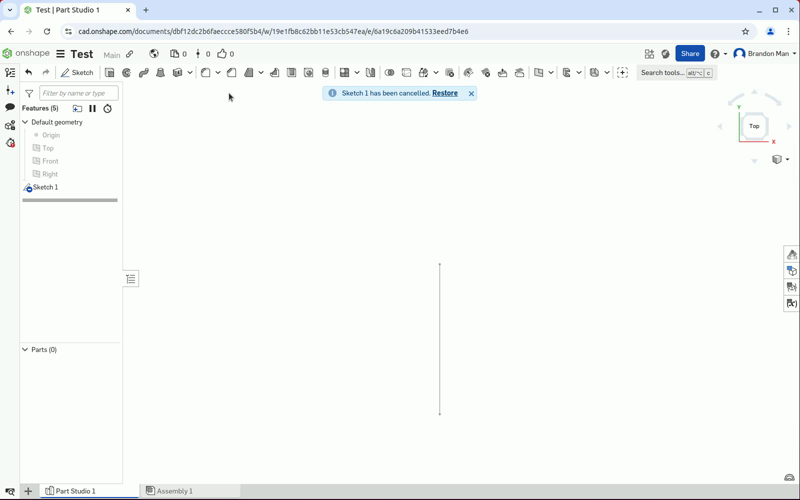
mouse_move(73, 352)
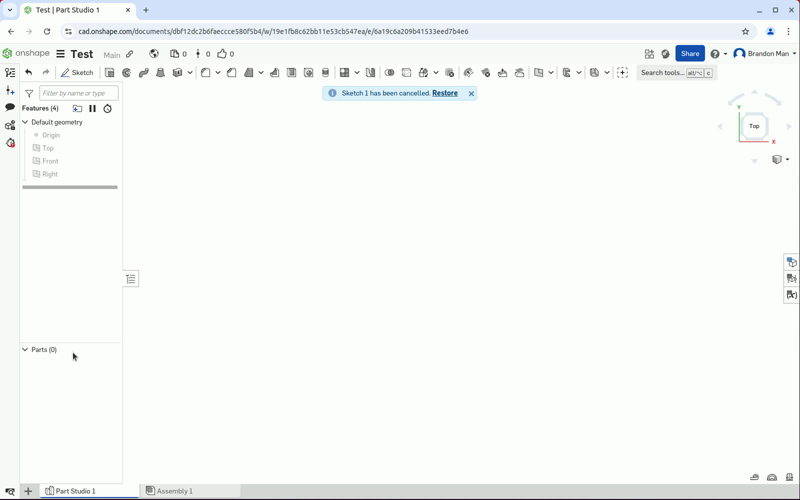
key(y)
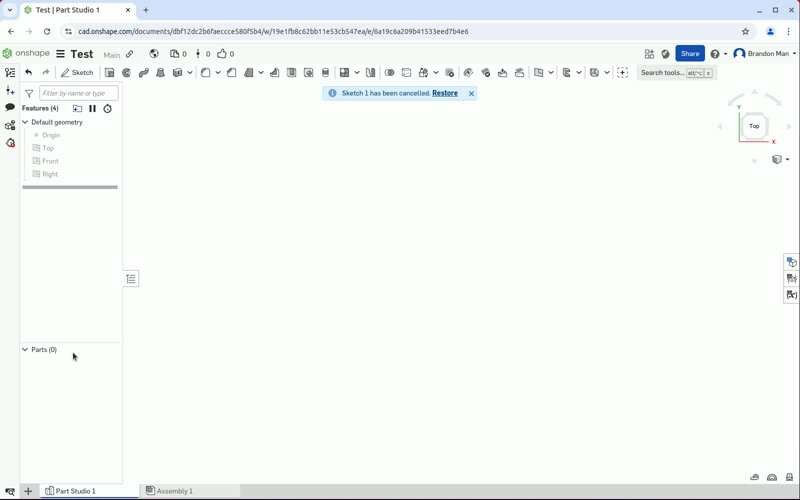
key(shift+p)
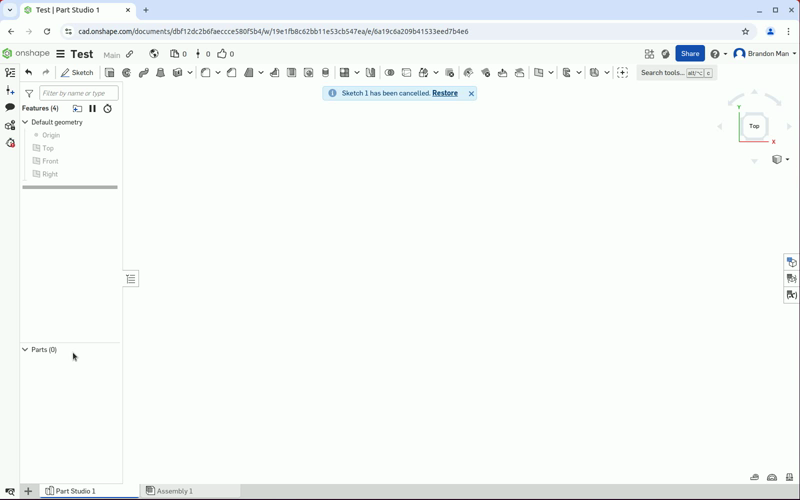
key(space)
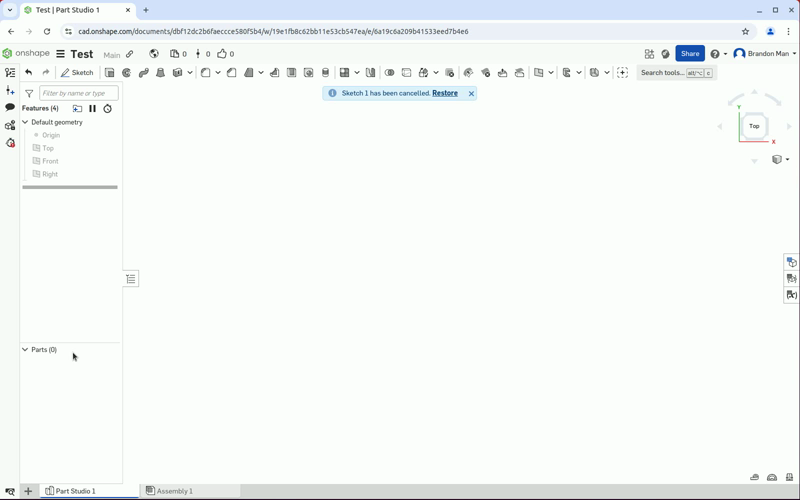
key_down(shift)
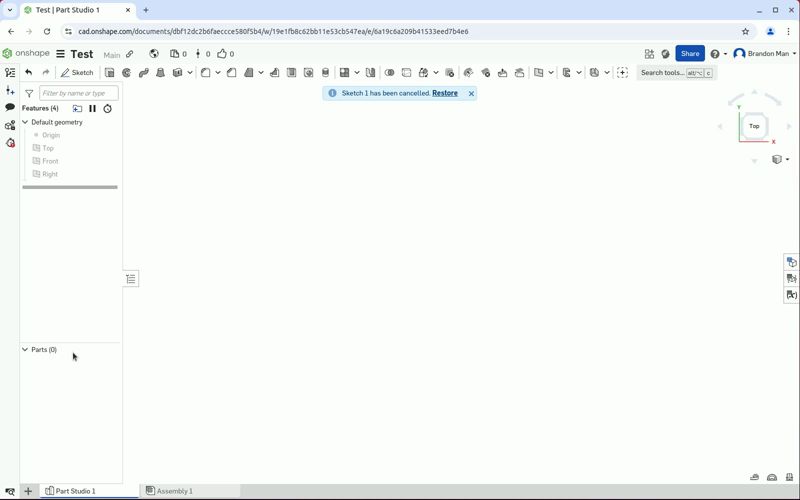
key(up)
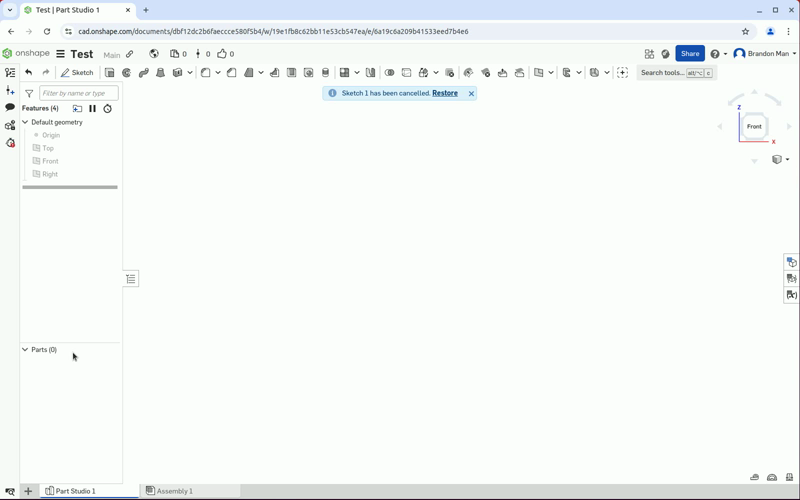
key_up(shift)
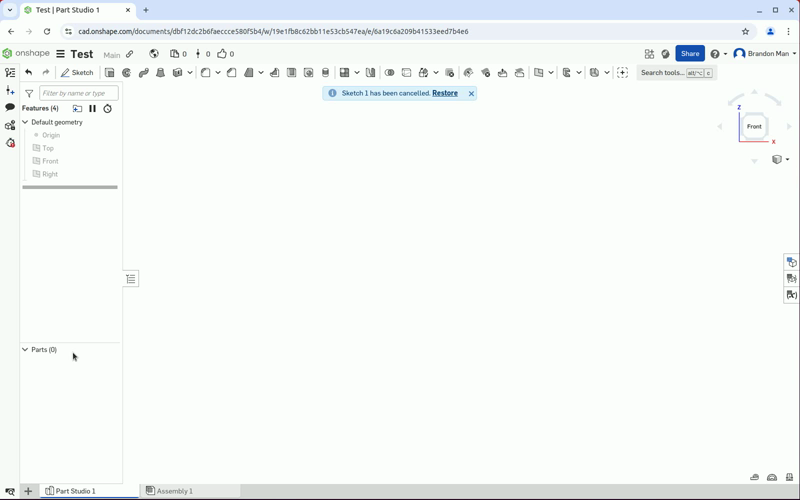
mouse_move(73, 352)
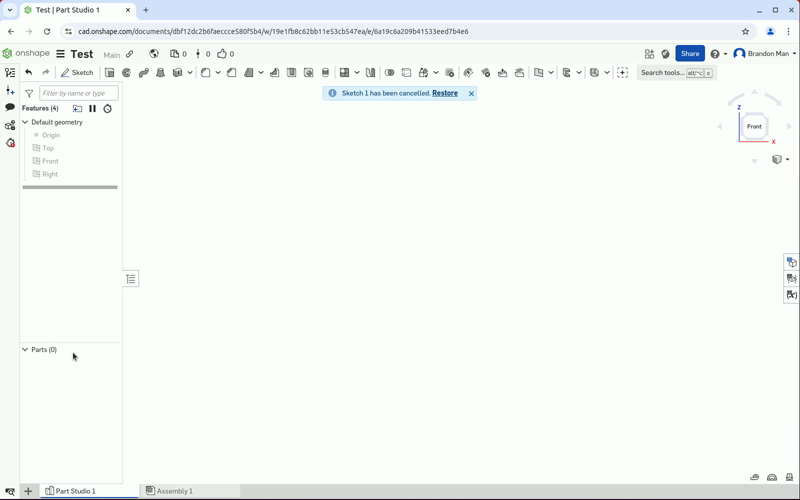
key(shift+y)
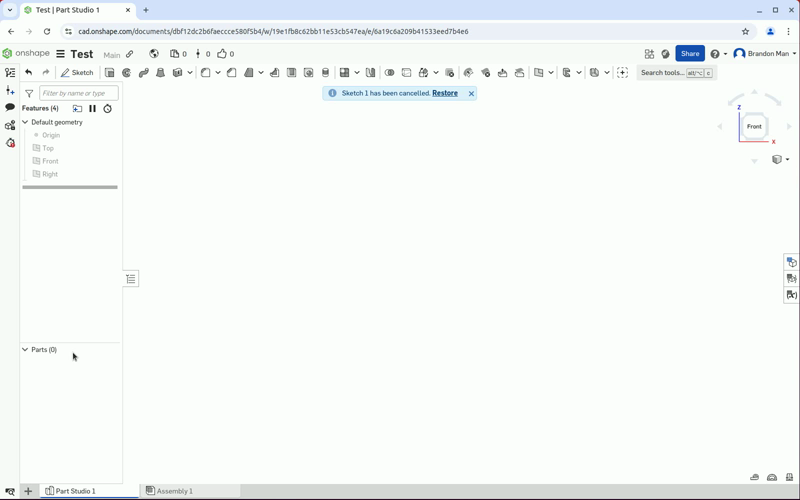
key(shift+s)
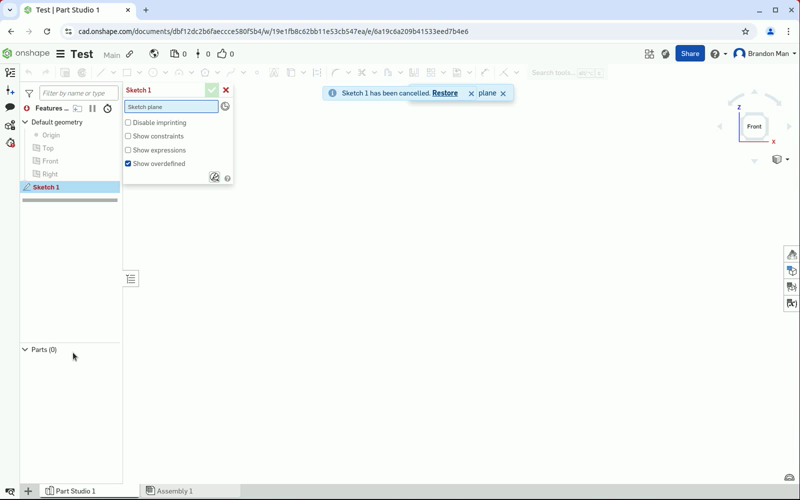
mouse_move(73, 163)
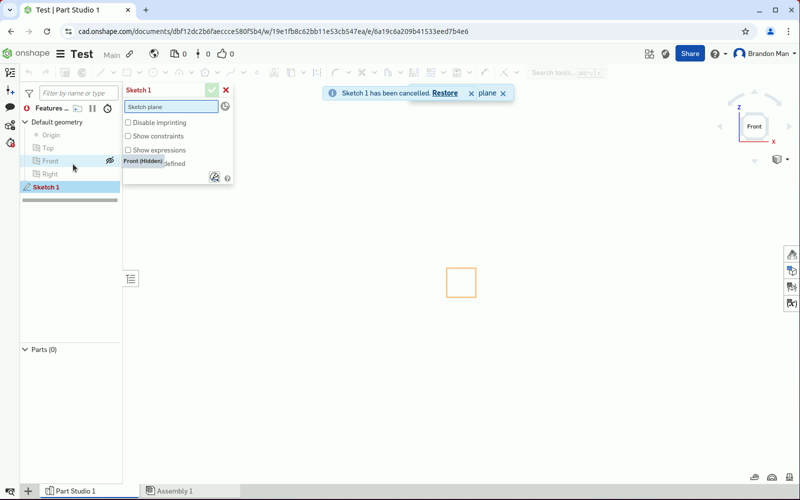
click(73, 163)
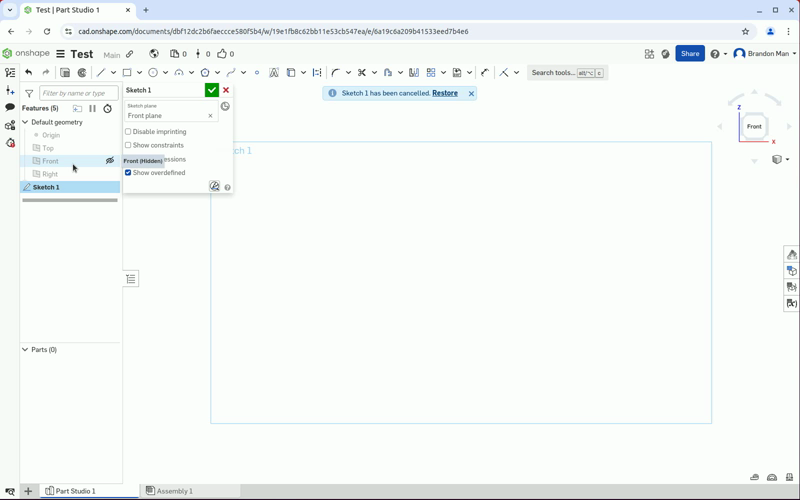
mouse_move(73, 352)
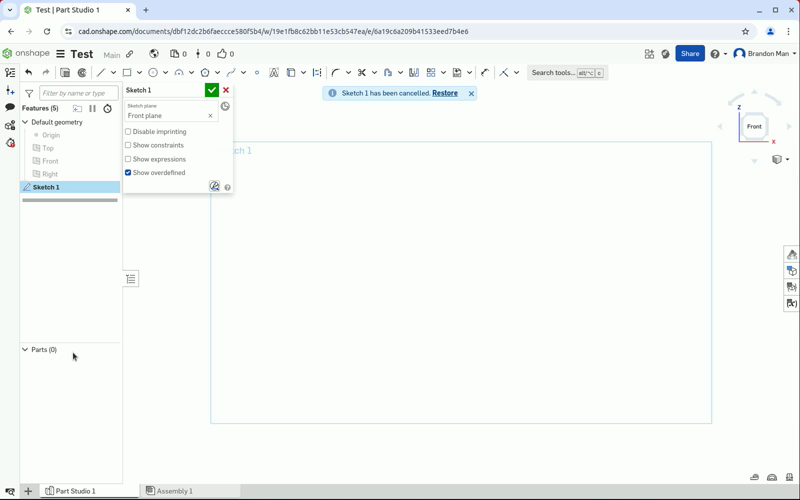
key(y)
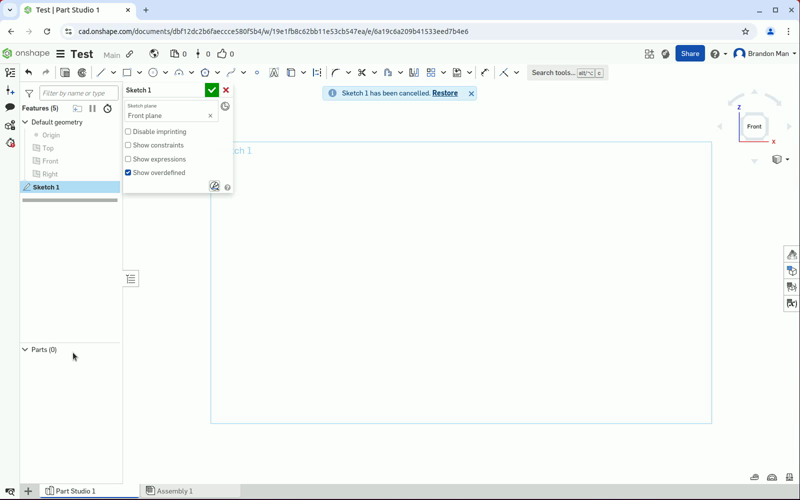
key(l)
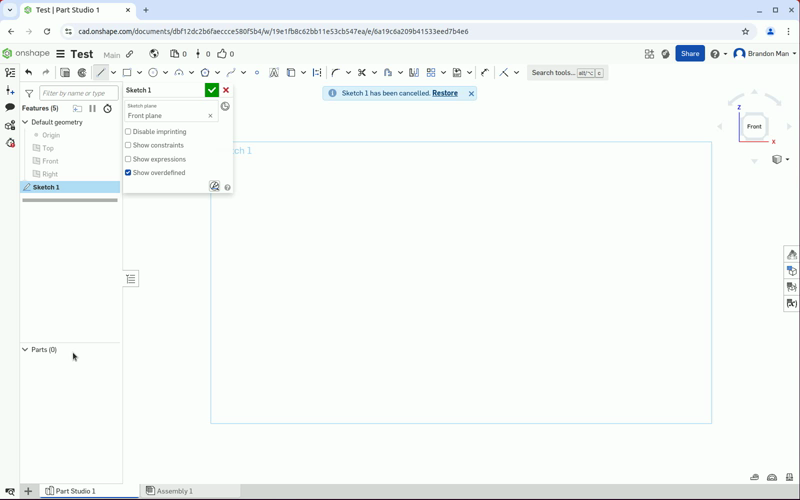
key_down(shift)
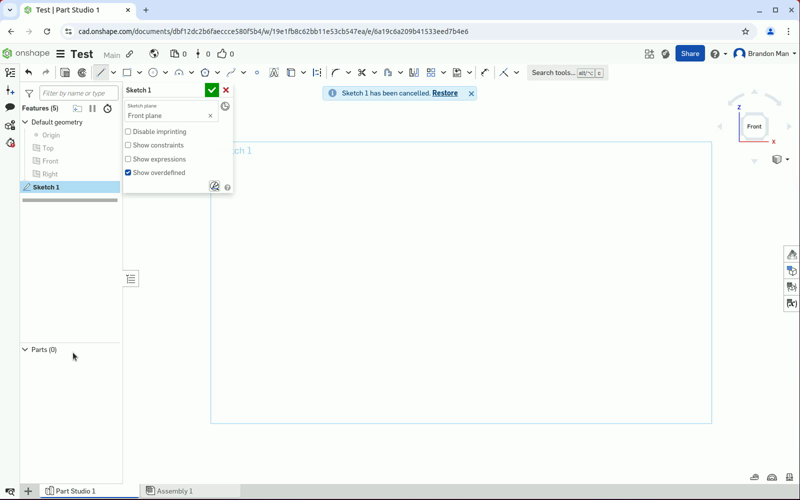
mouse_move(384, 395)
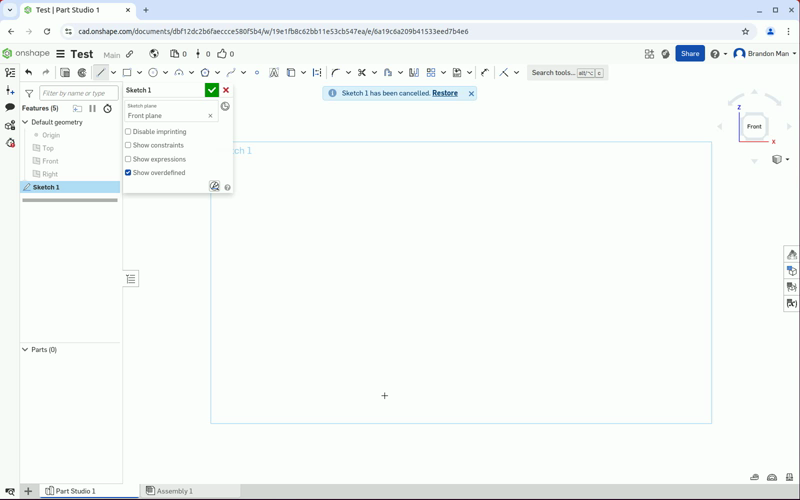
click(384, 395)
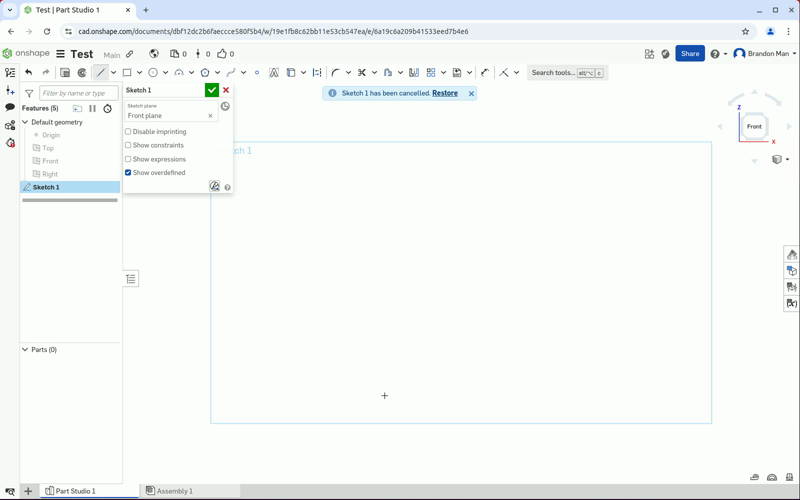
key_up(shift)
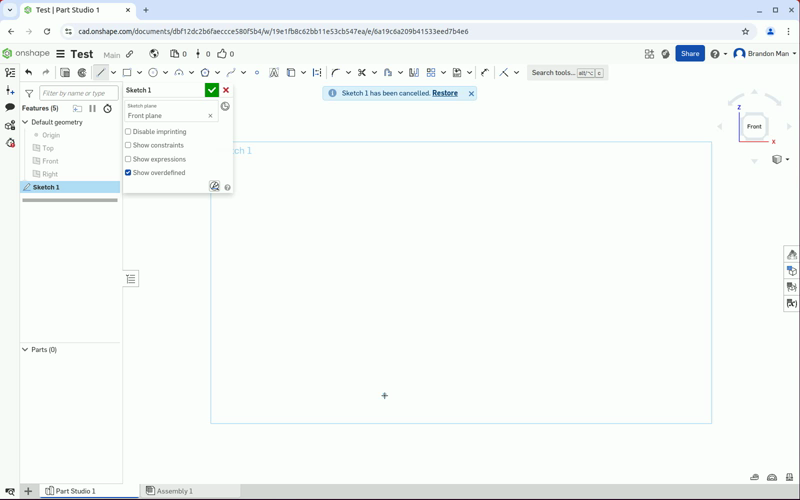
key_down(shift)
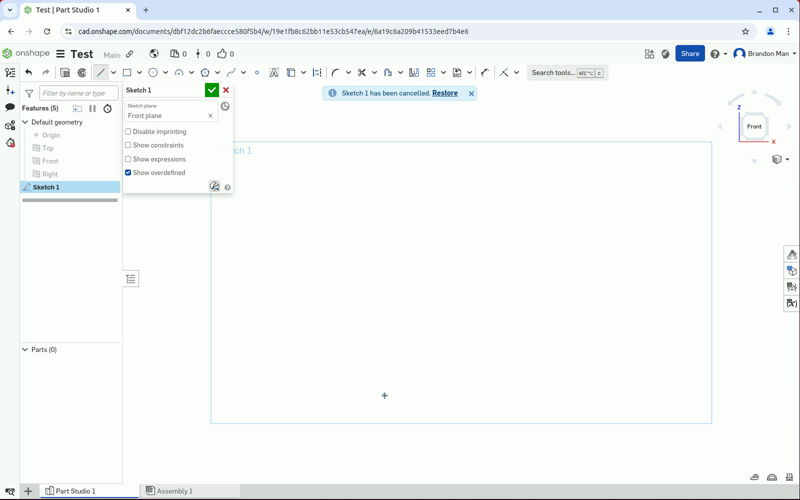
mouse_move(537, 395)
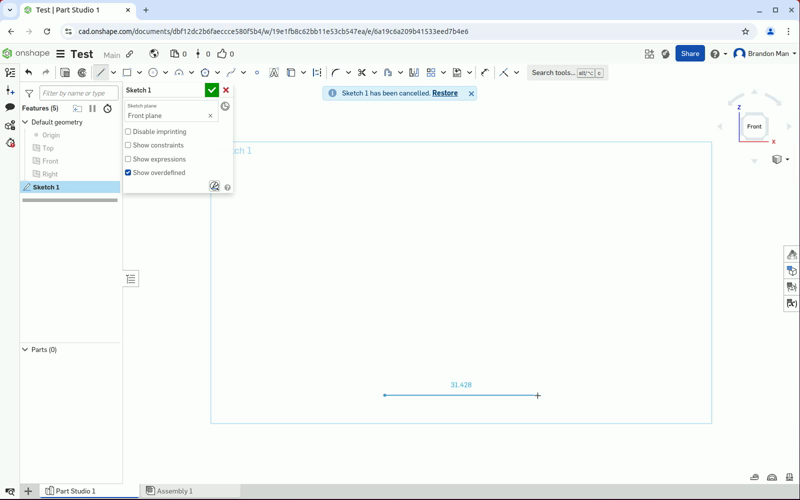
click(537, 395)
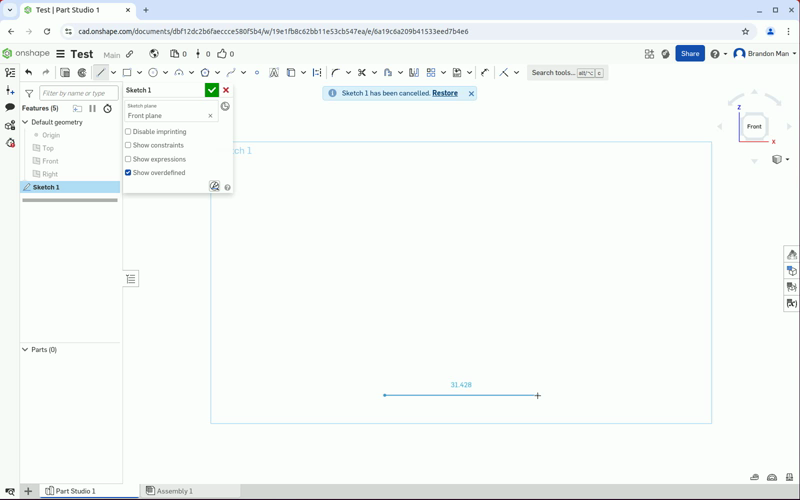
key_up(shift)
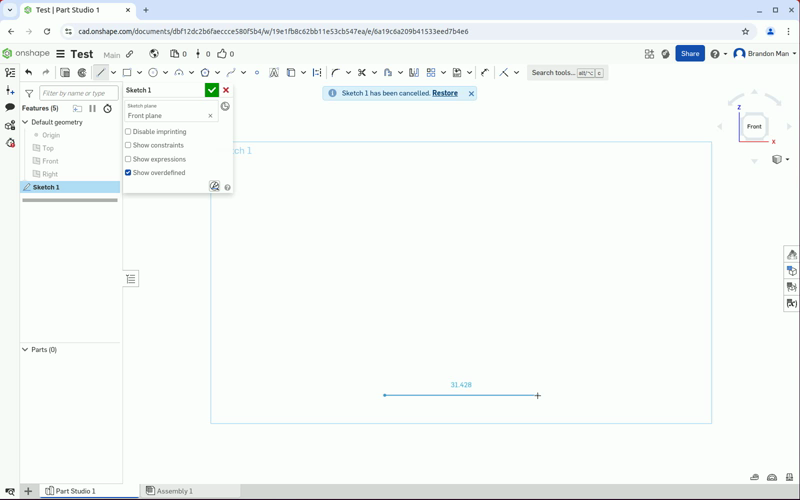
key_down(shift)
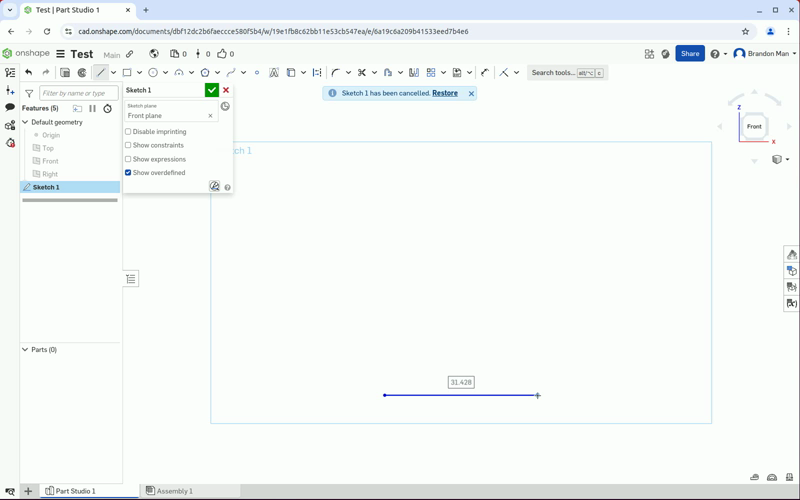
mouse_move(537, 171)
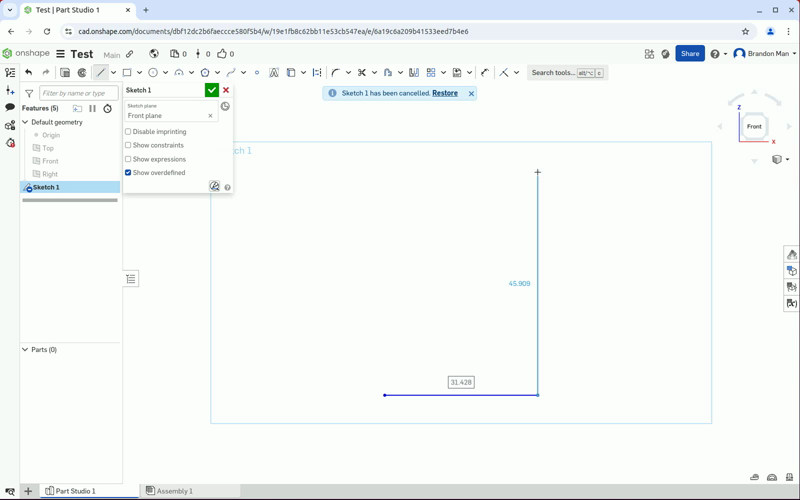
click(537, 171)
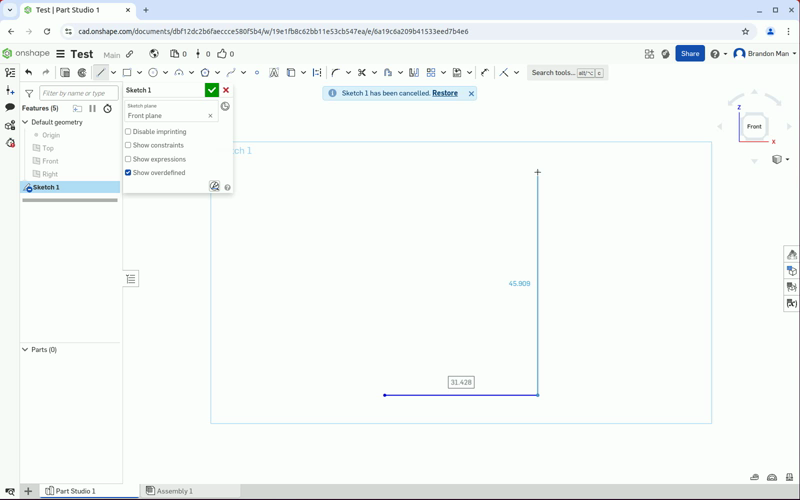
key_up(shift)
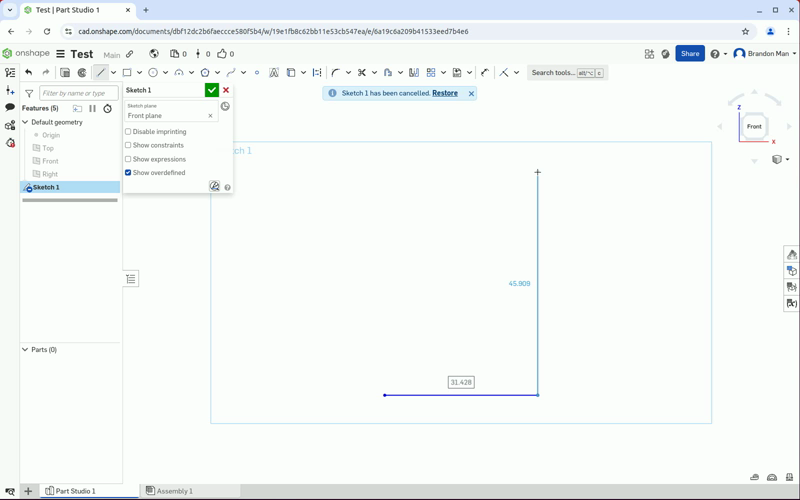
key_down(shift)
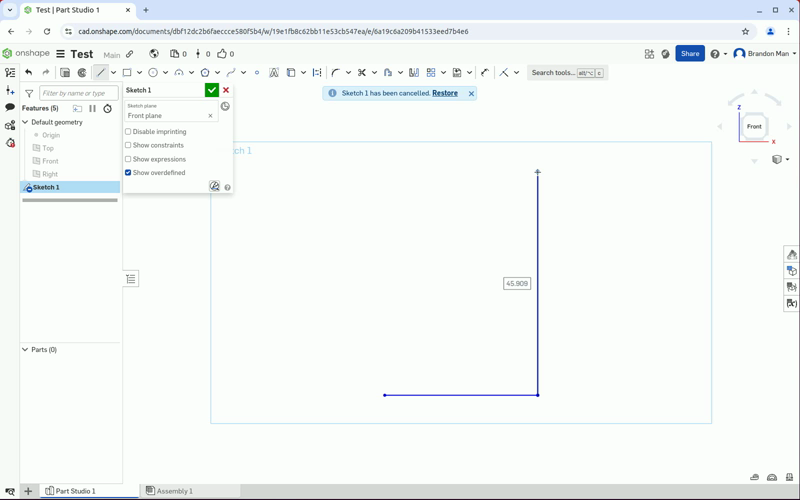
mouse_move(384, 171)
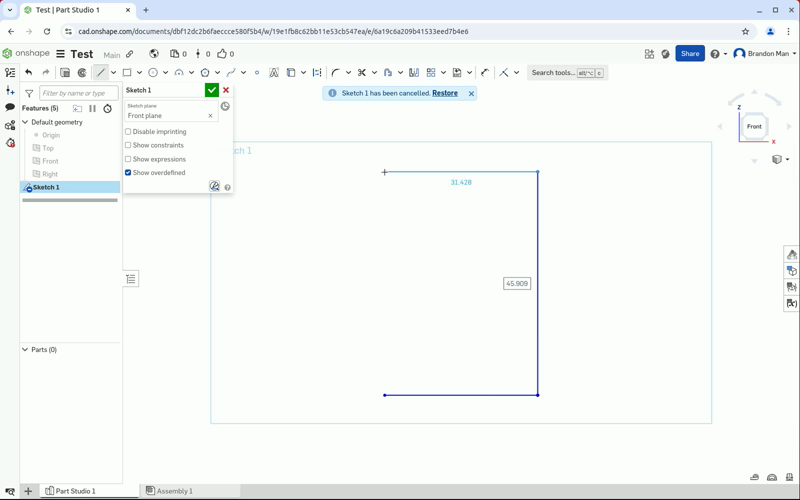
click(384, 171)
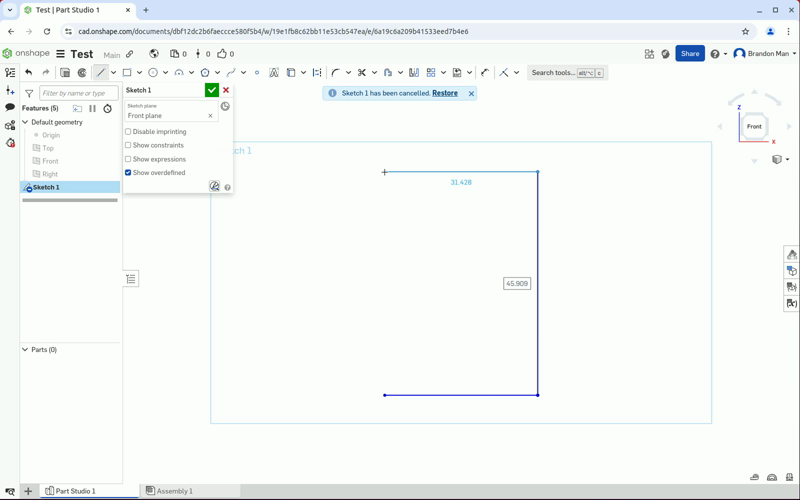
key_up(shift)
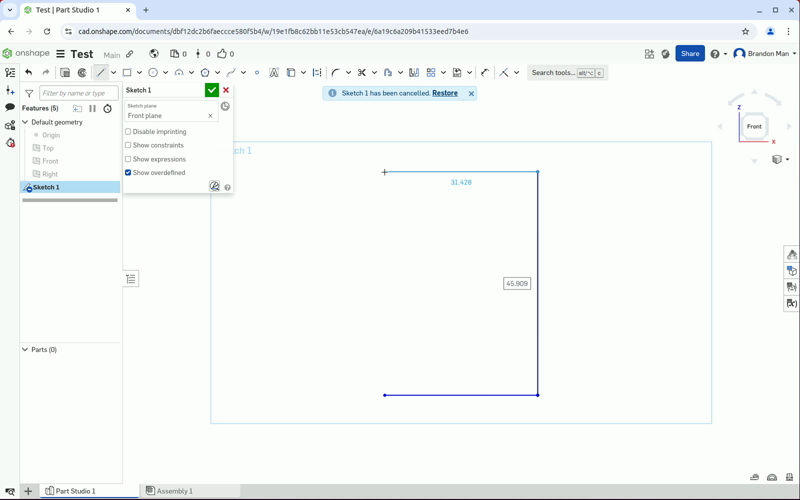
key_down(shift)
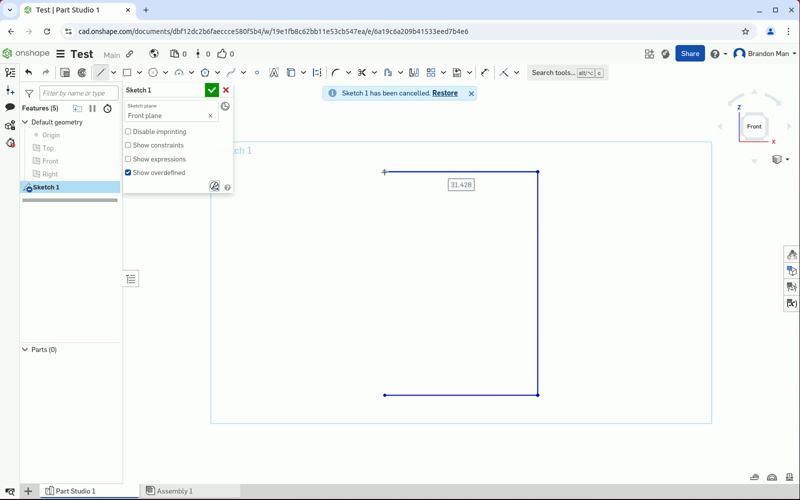
mouse_move(384, 395)
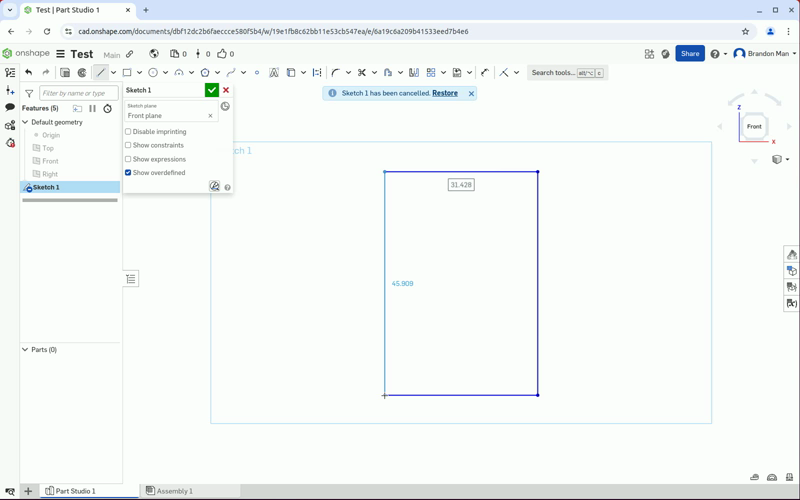
key_up(shift)
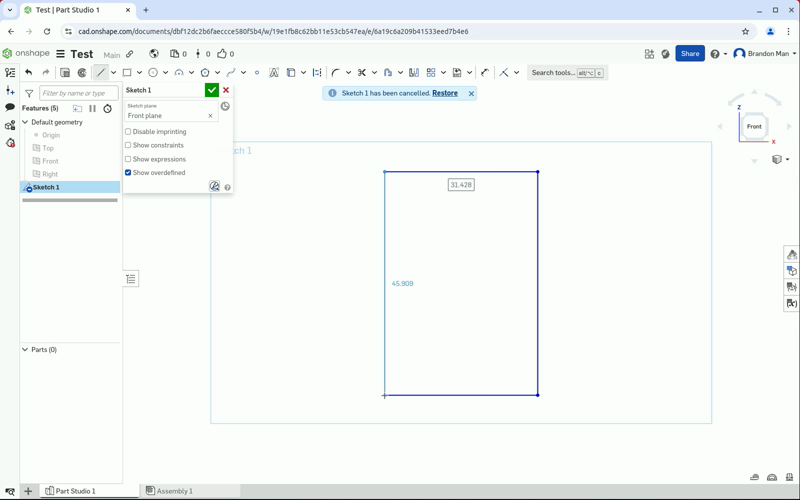
click(384, 395)
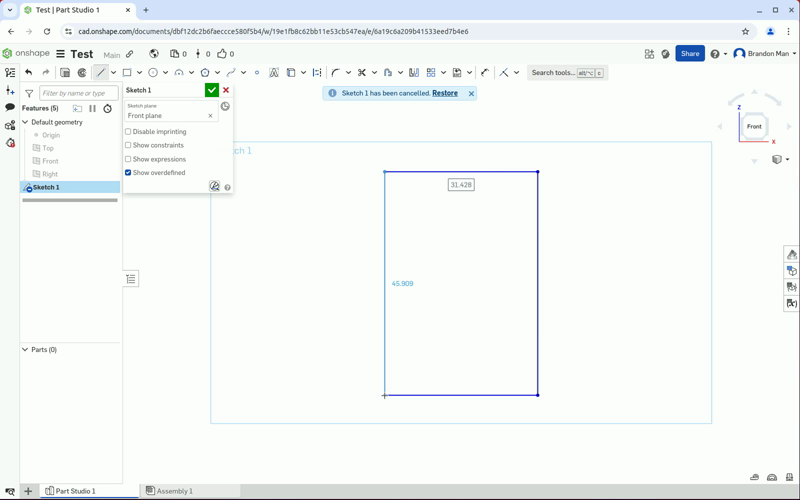
key(esc)
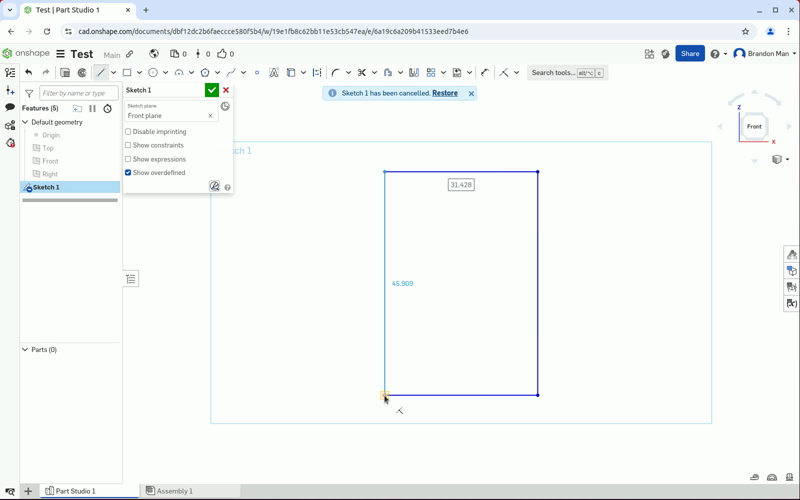
key(c)
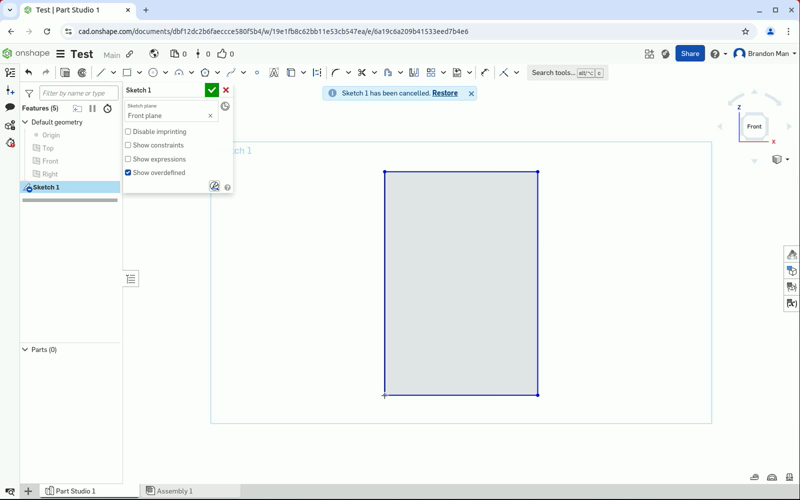
key_down(shift)
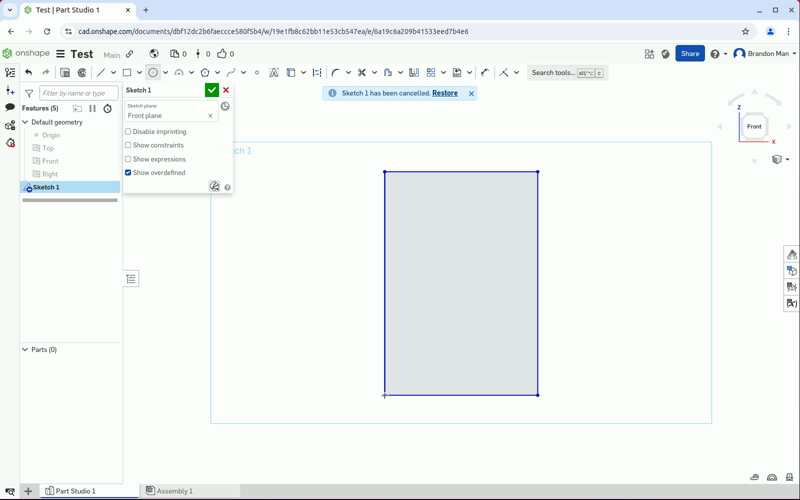
mouse_move(459, 376)
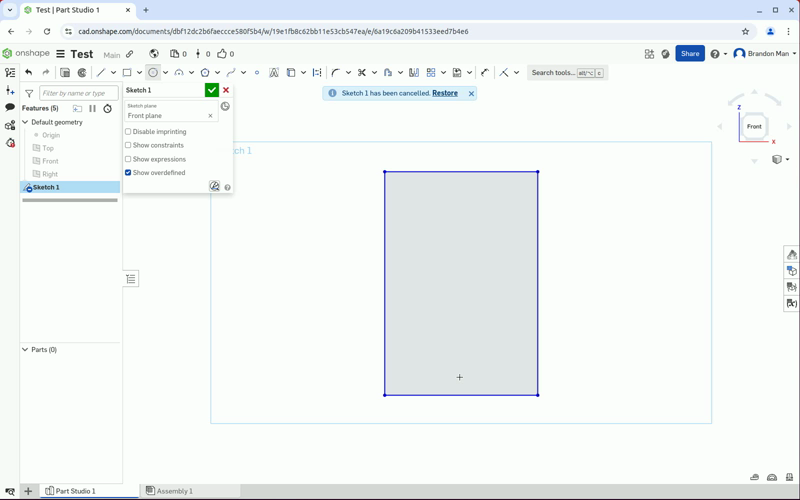
click(459, 376)
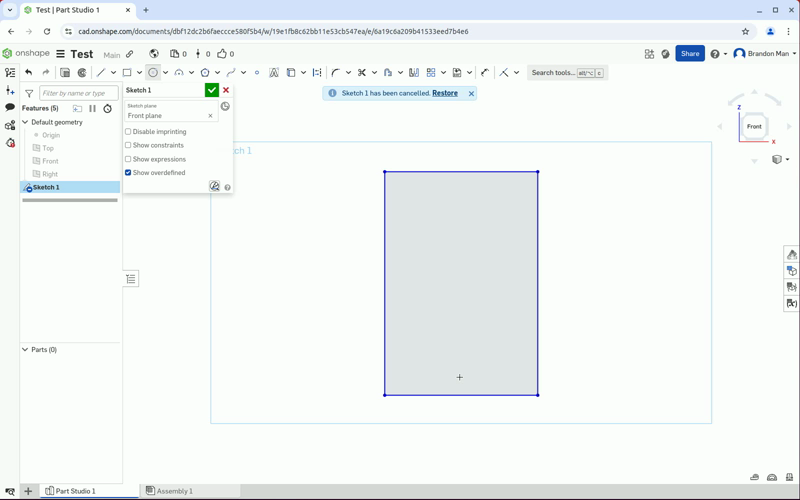
key_up(shift)
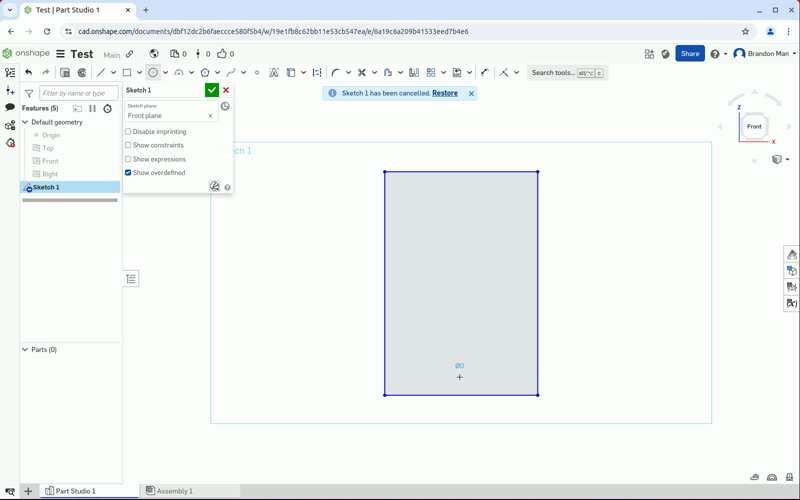
mouse_move(469, 376)
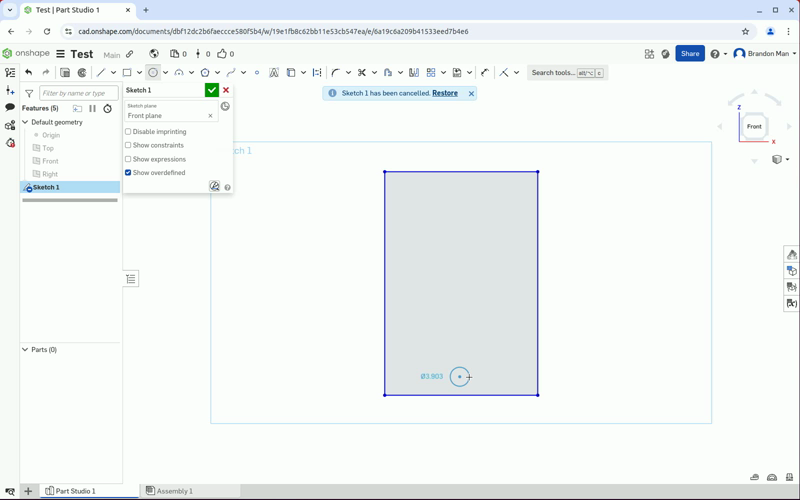
click(469, 376)
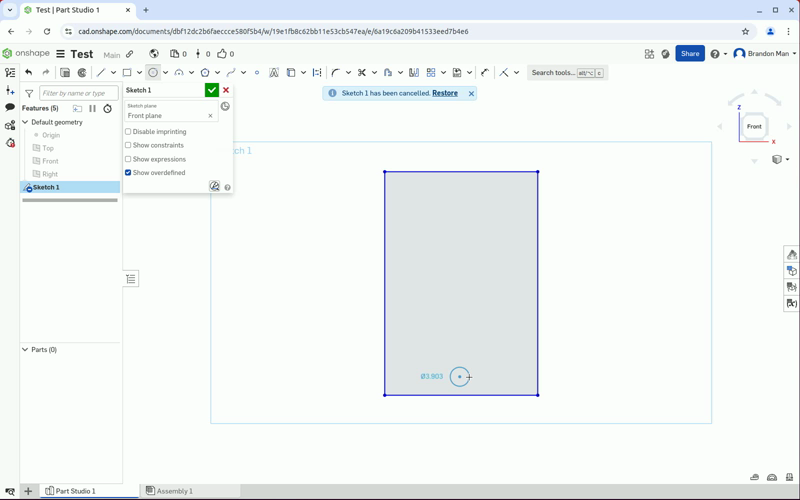
key(esc)
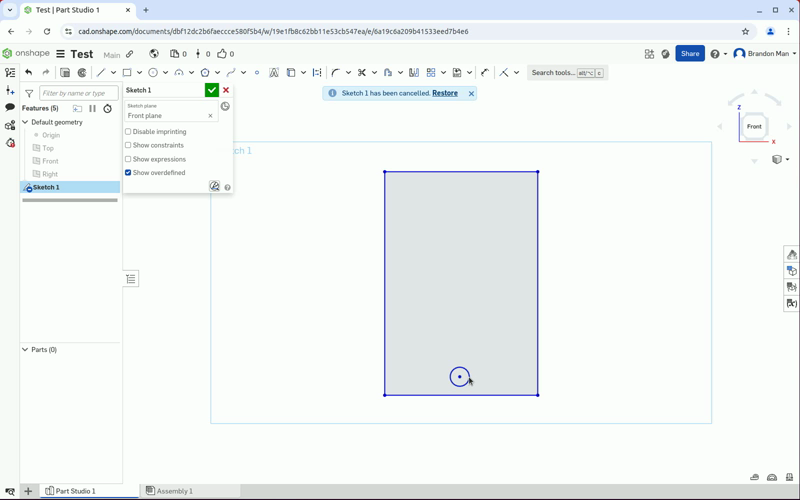
key(c)
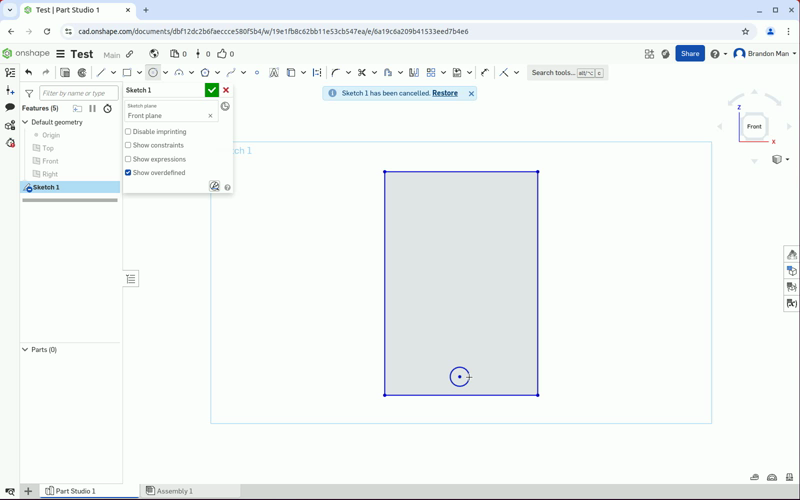
key_down(shift)
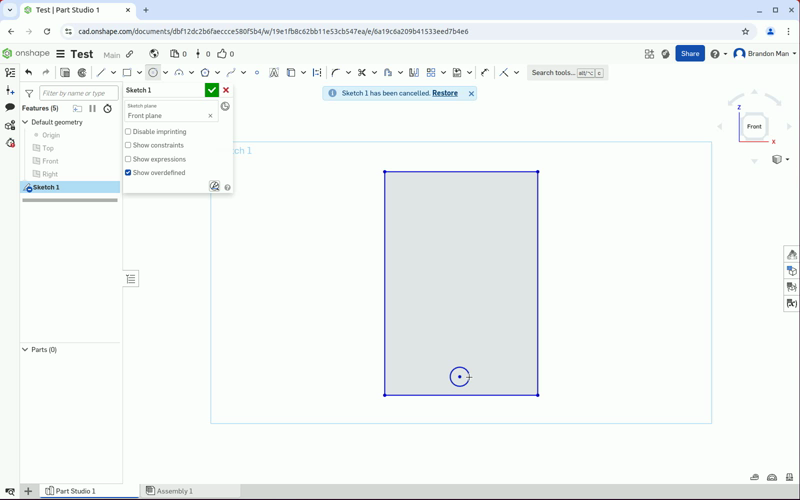
mouse_move(459, 188)
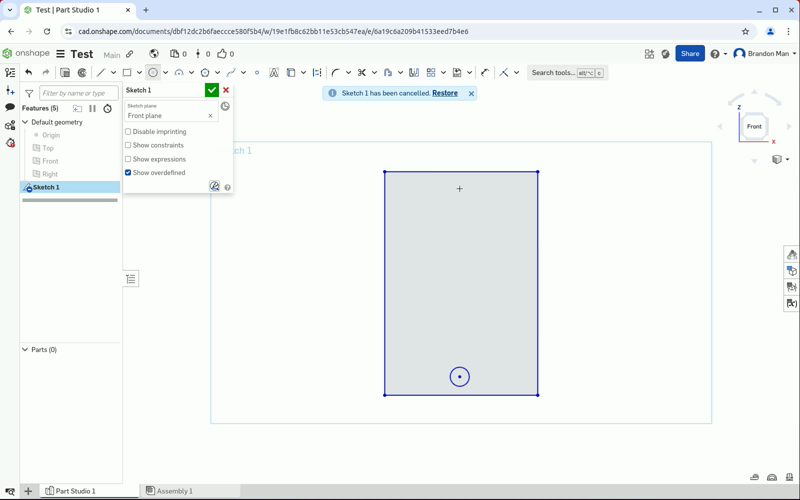
click(459, 188)
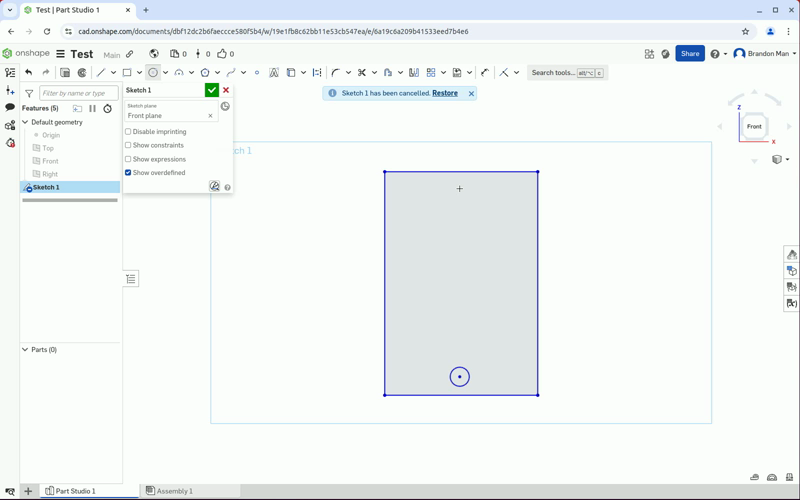
key_up(shift)
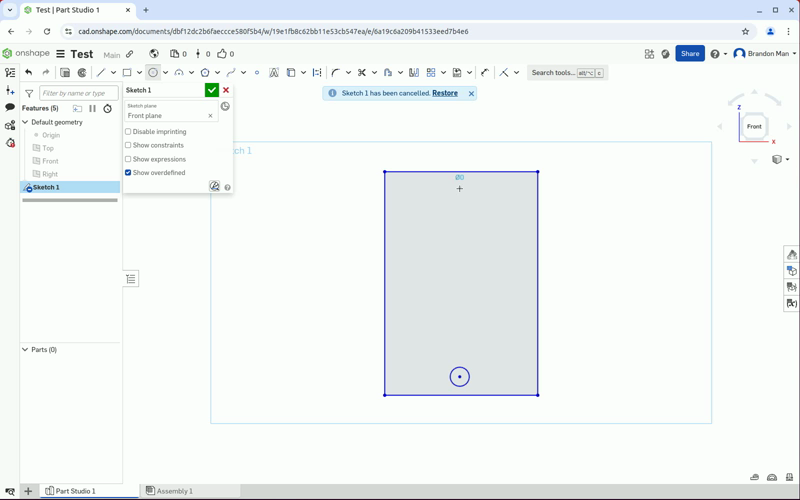
mouse_move(469, 188)
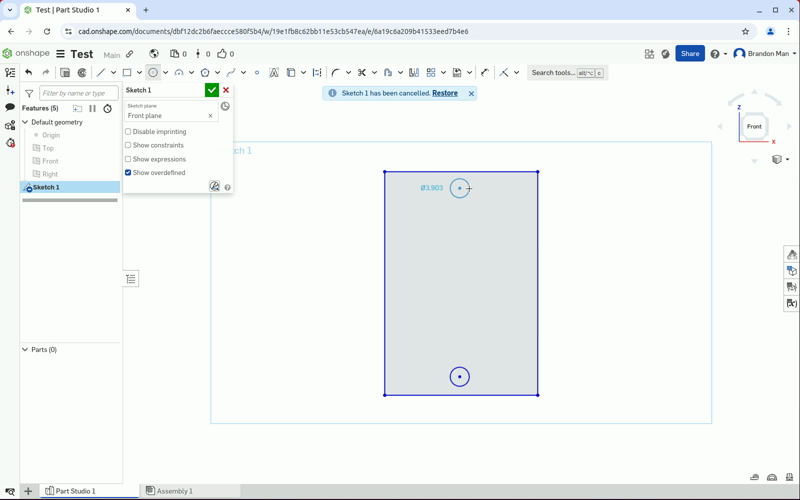
click(469, 188)
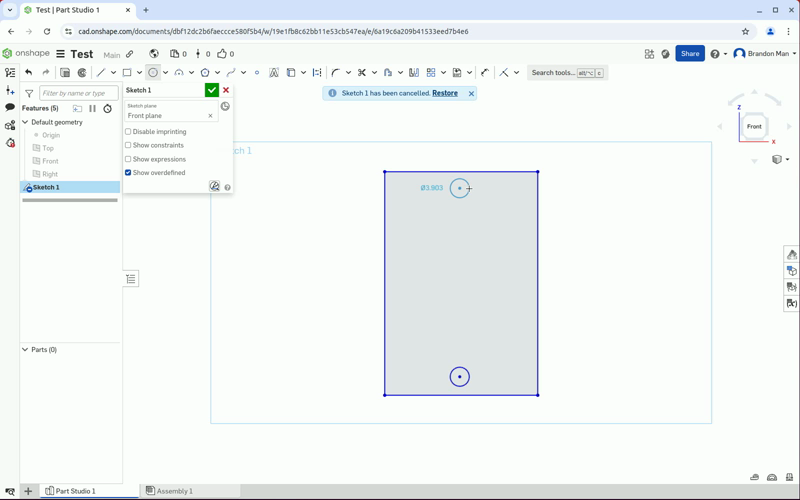
key(esc)
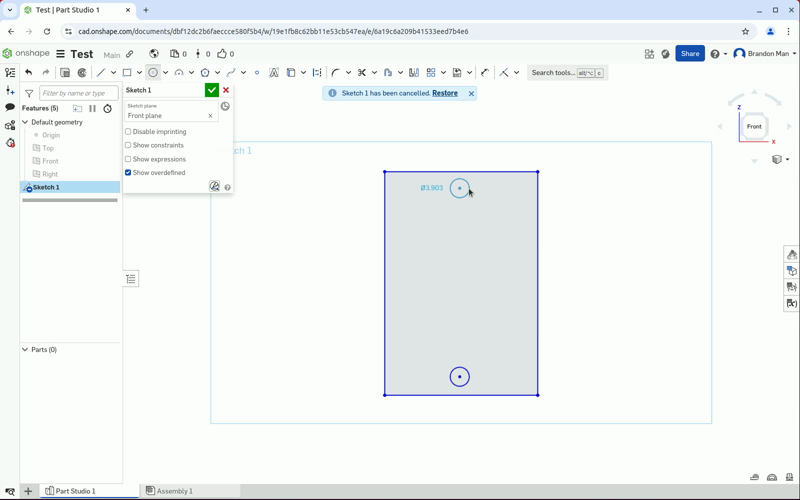
mouse_move(426, 272)
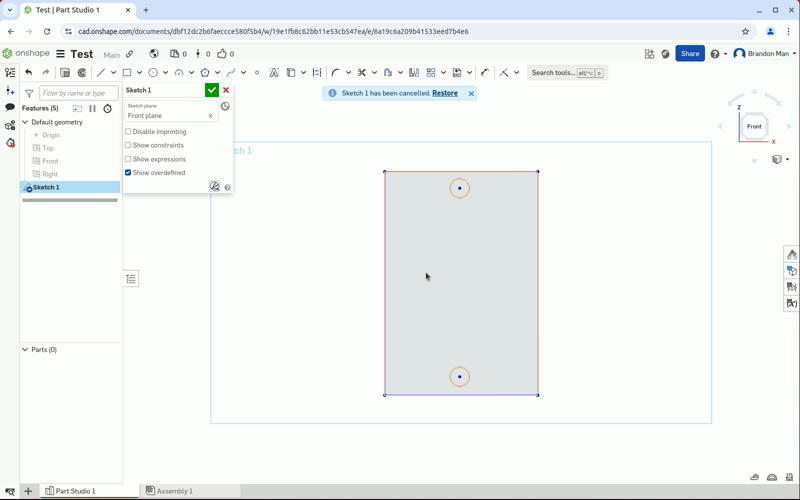
click(426, 272)
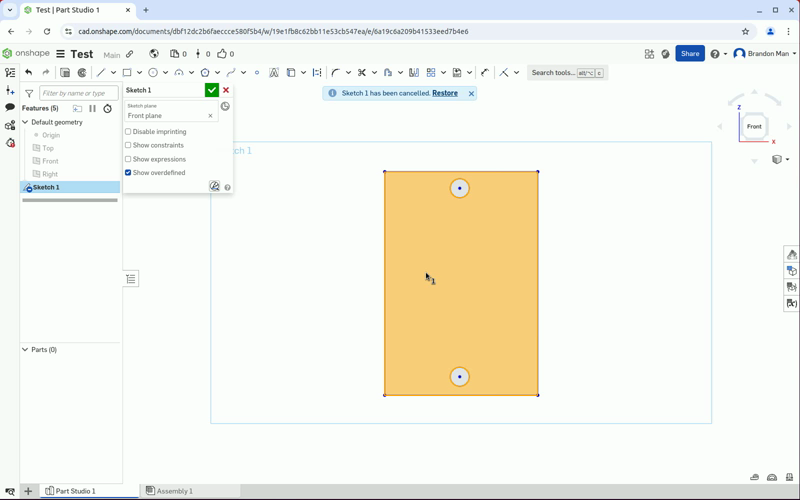
mouse_move(73, 352)
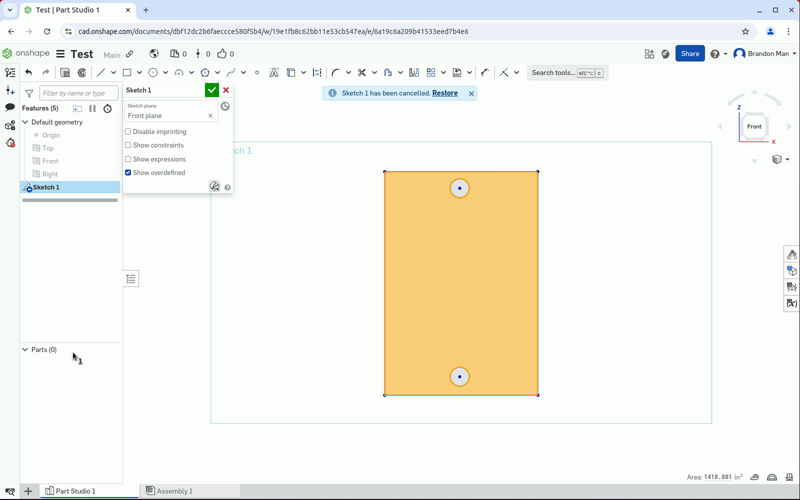
key(shift+y)
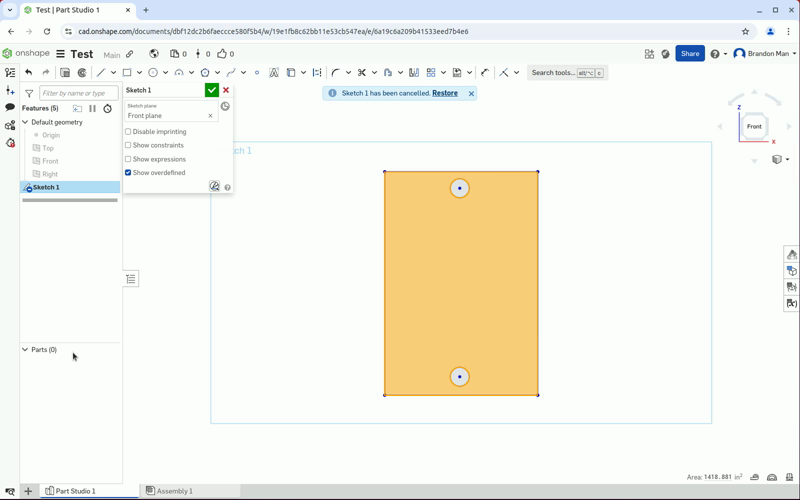
key(shift+e)
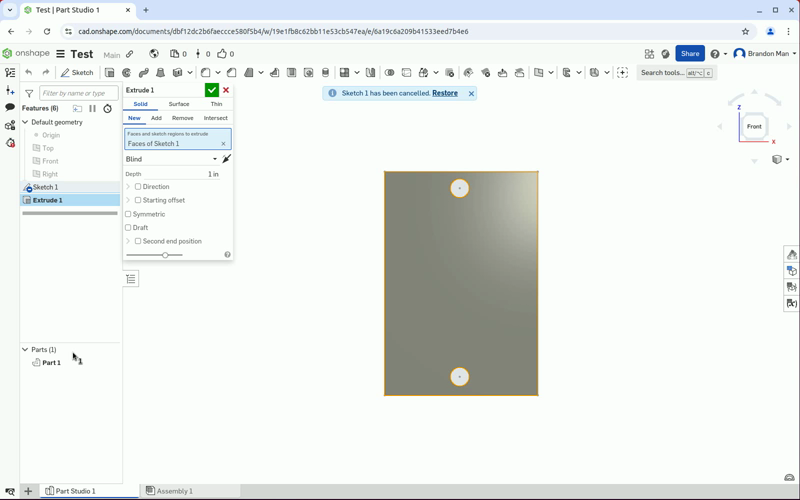
mouse_move(143, 106)
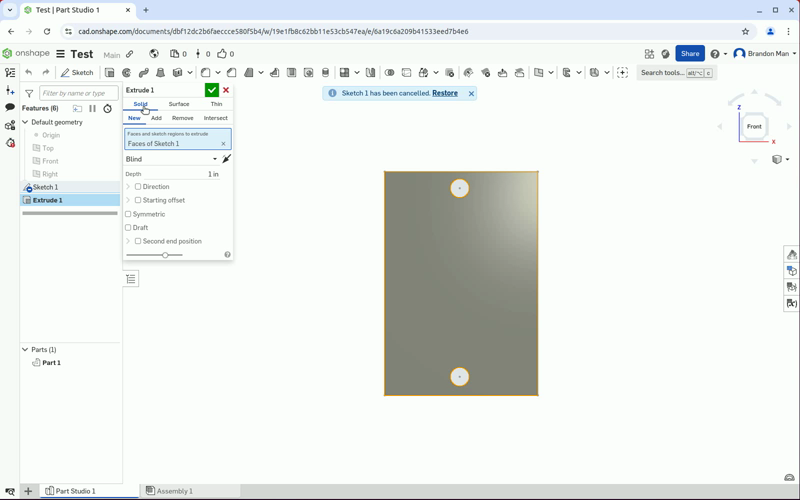
click(143, 106)
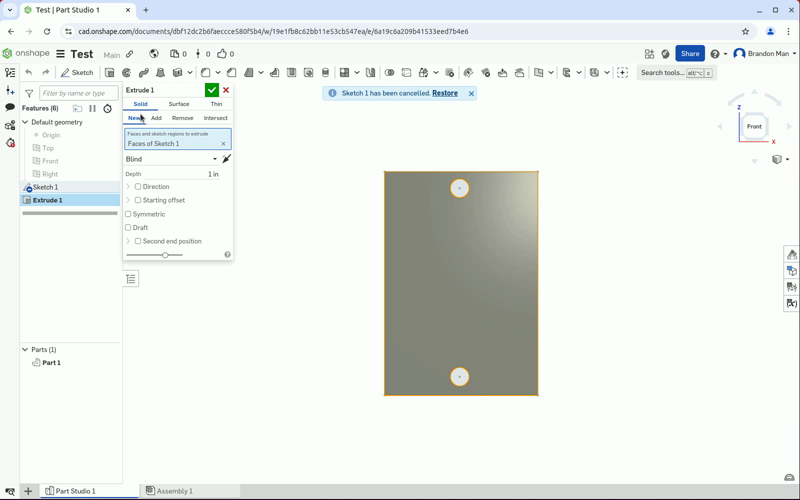
mouse_move(137, 120)
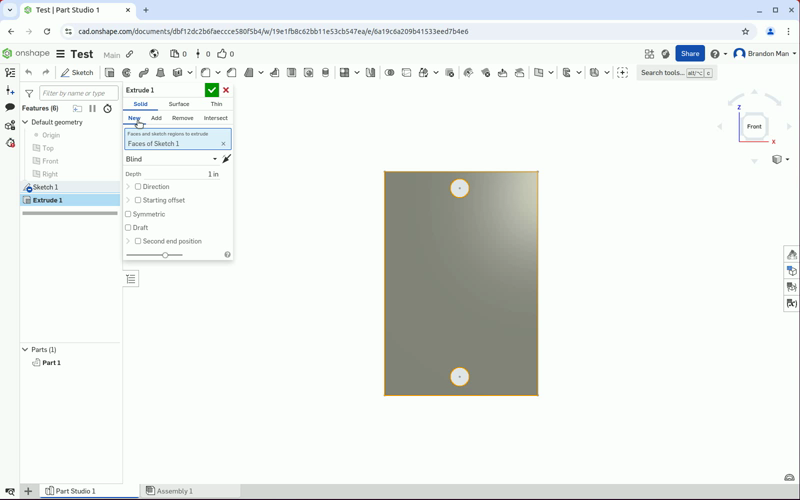
click(137, 120)
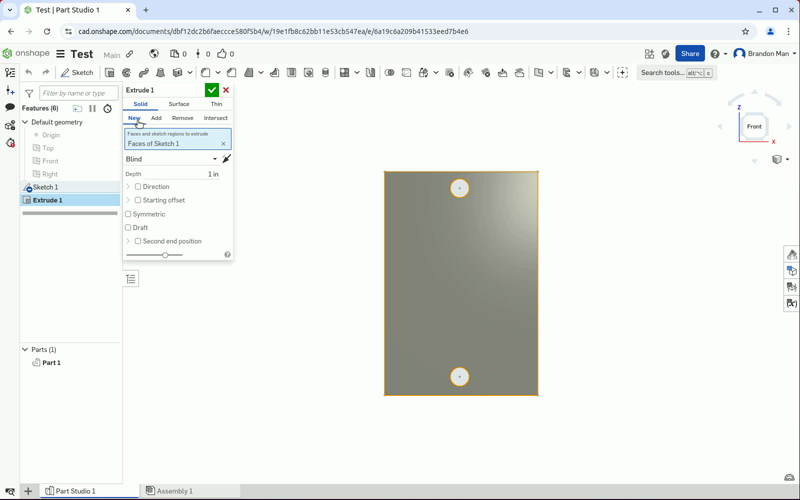
key(tab, 4)
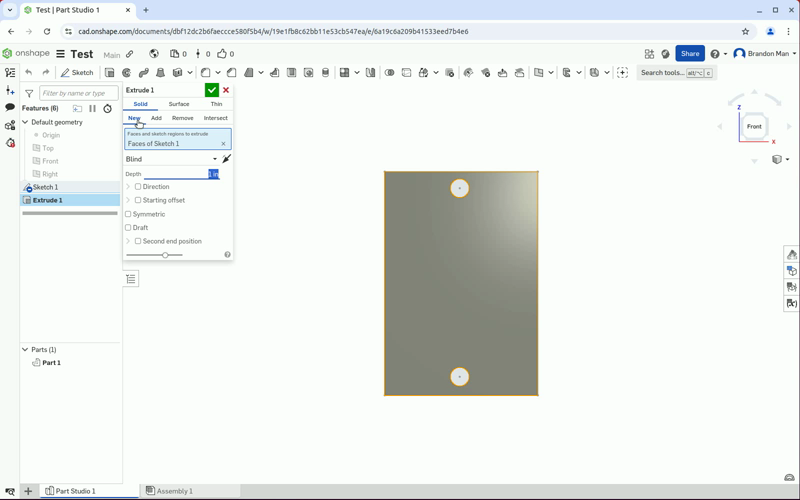
text(-16.128)
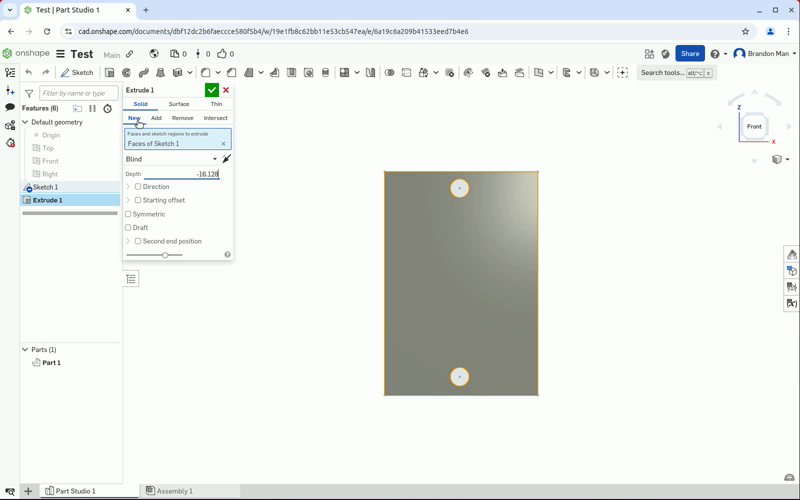
key(enter)
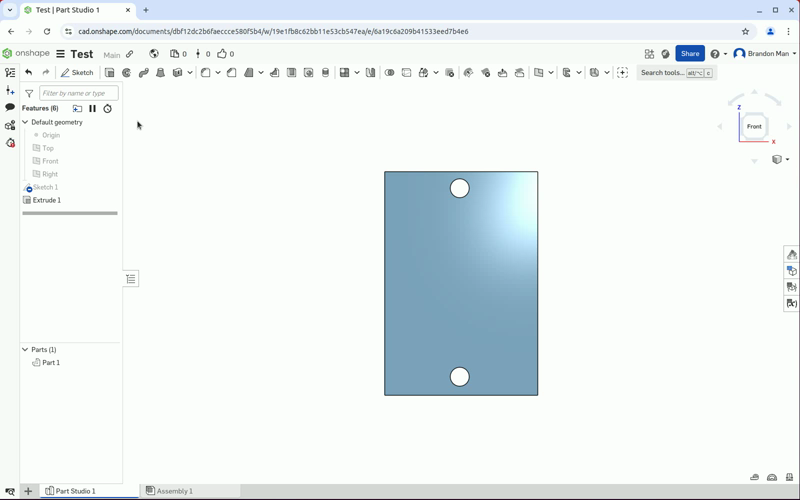
key(shift+h)
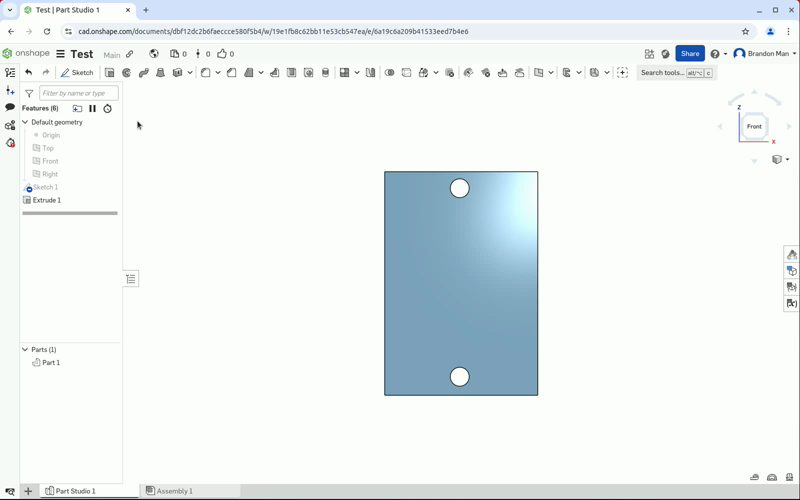
key(shift+h)
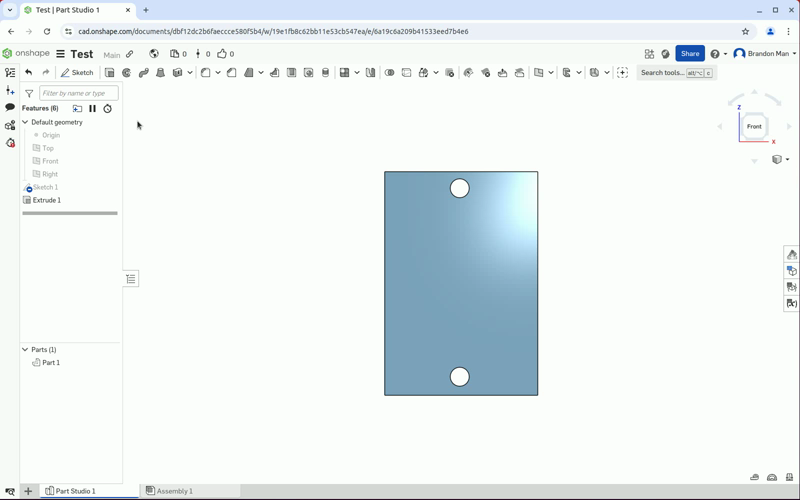
mouse_move(73, 189)
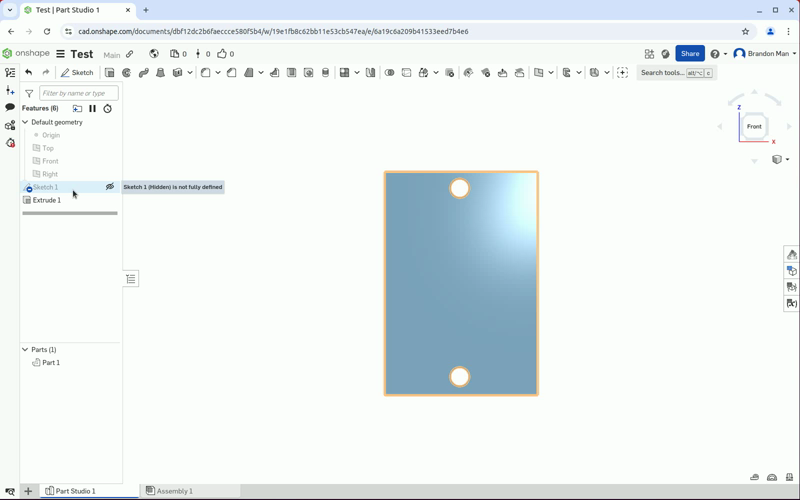
click(73, 189)
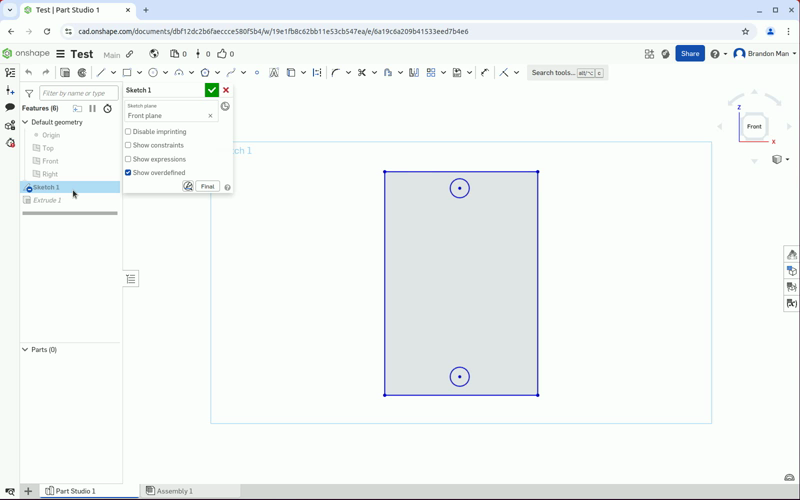
mouse_move(229, 92)
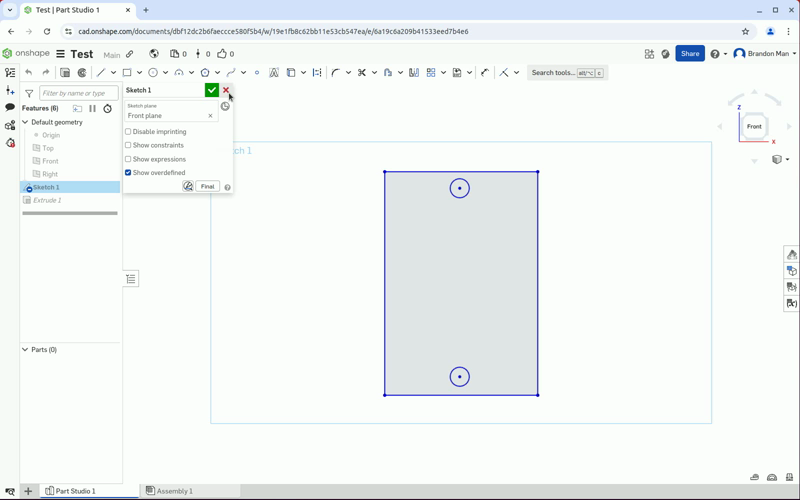
click(229, 92)
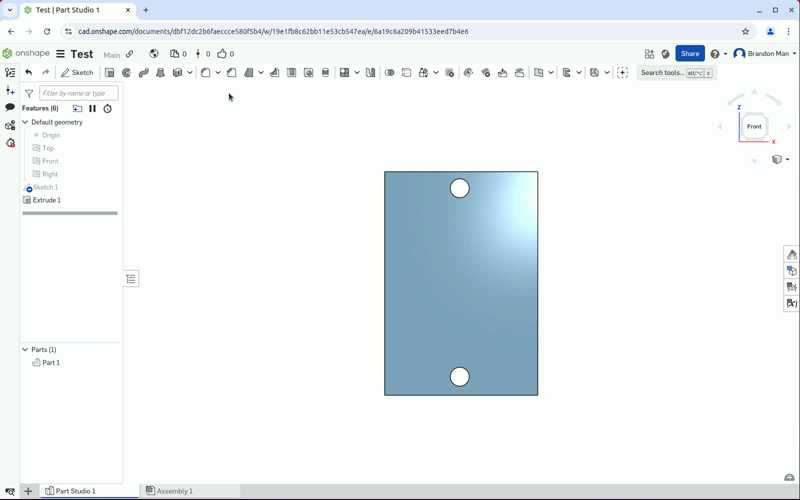
mouse_move(73, 352)
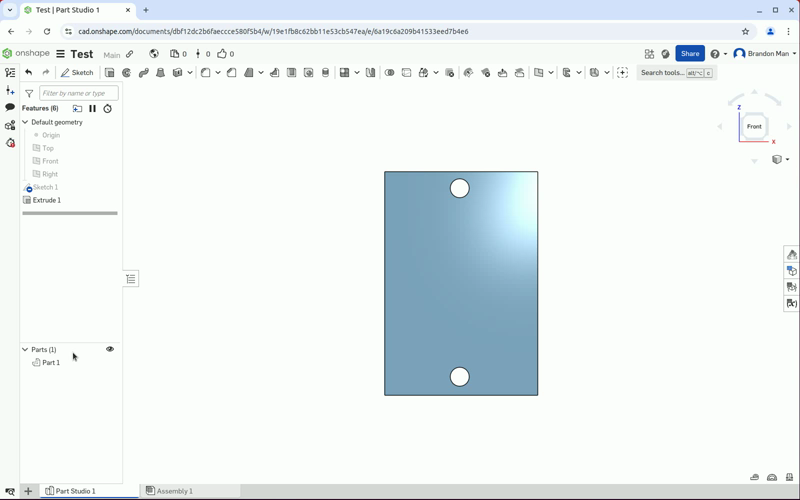
key(y)
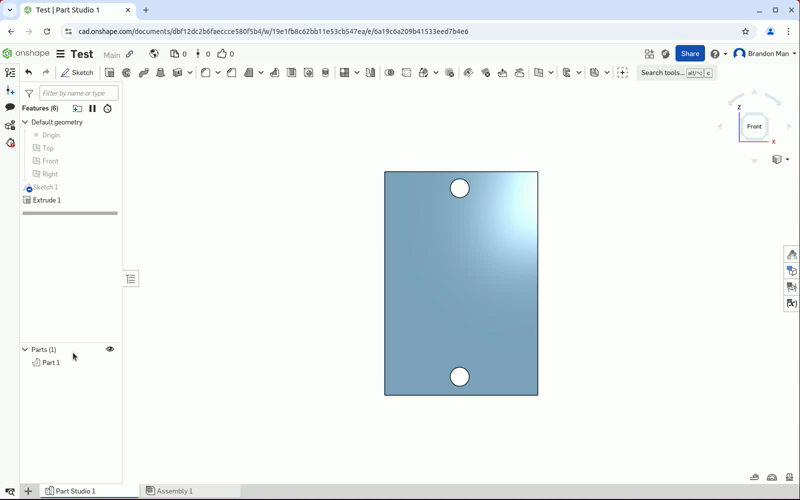
key(shift+p)
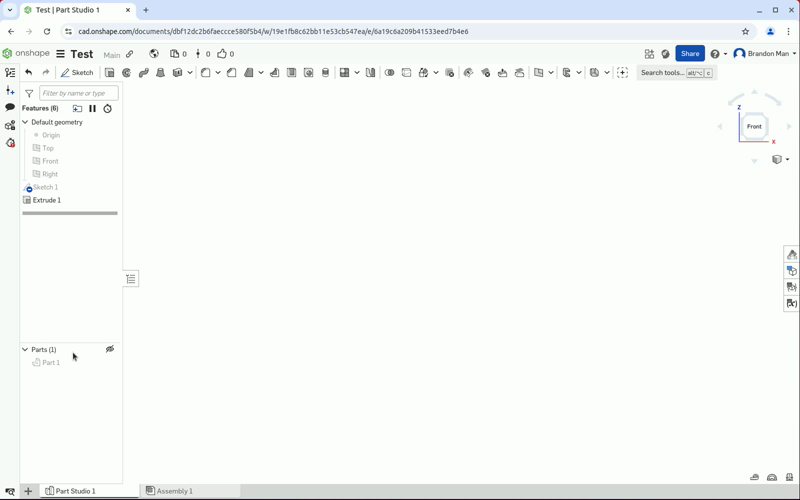
key(space)
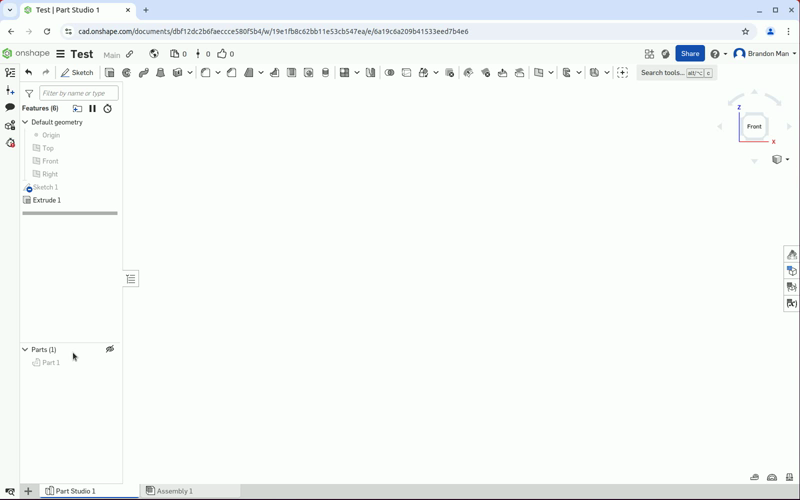
key_down(shift)
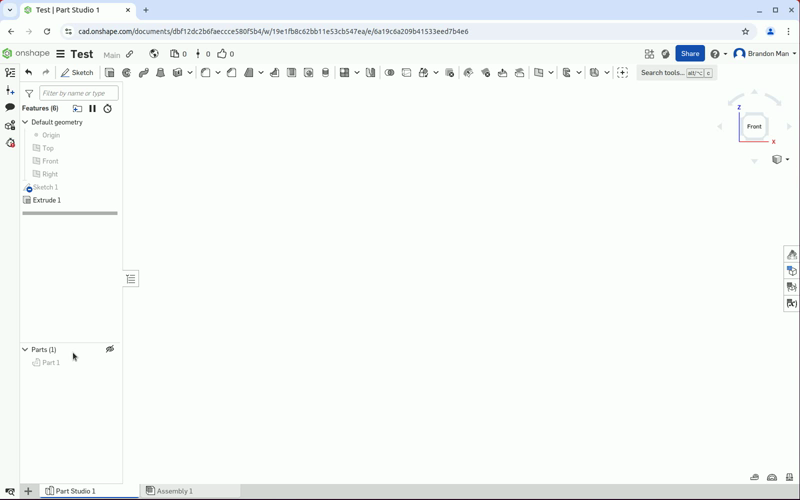
key(left)
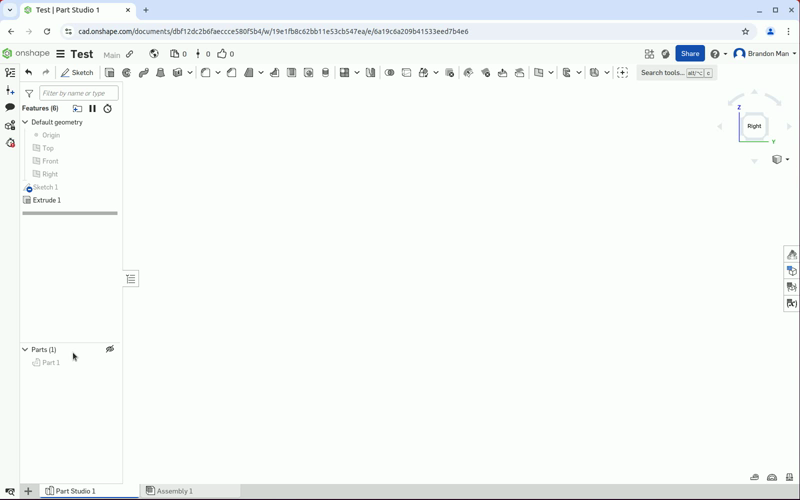
key_up(shift)
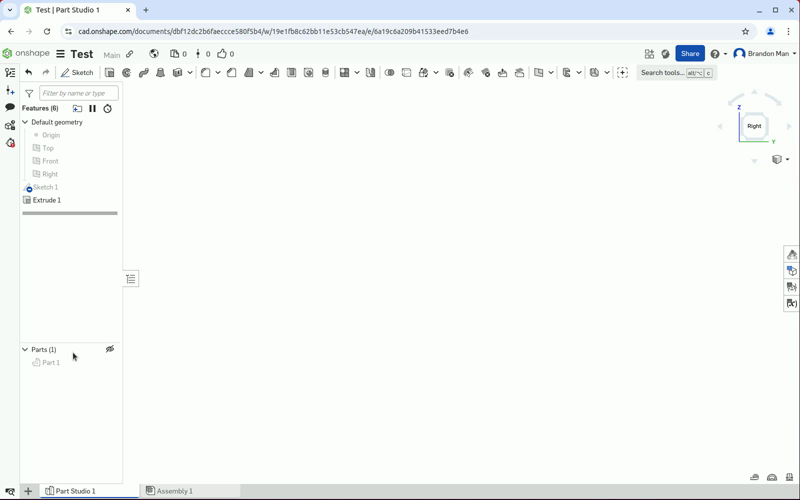
mouse_move(73, 352)
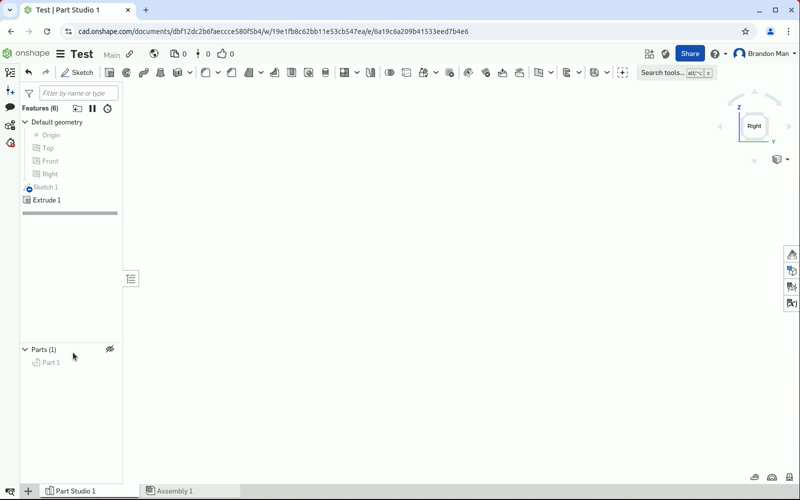
key(shift+y)
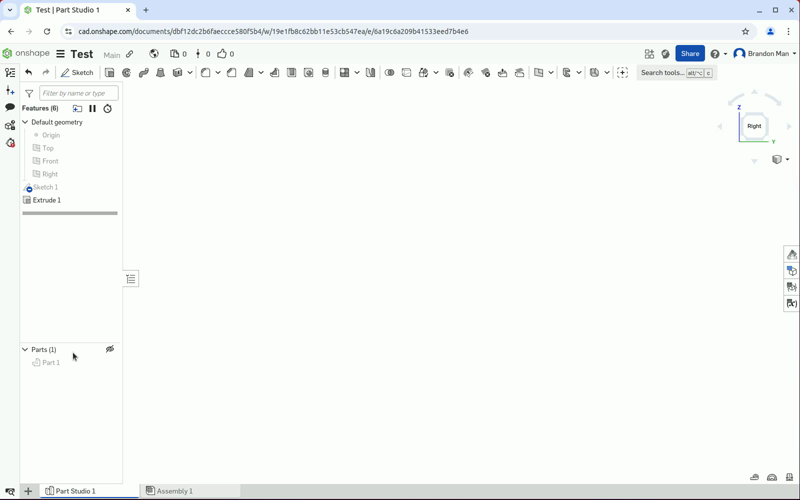
key(shift+s)
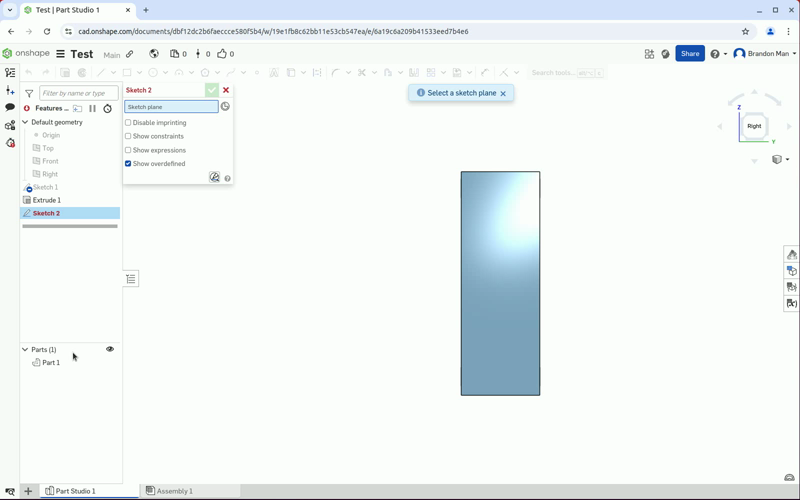
mouse_move(73, 176)
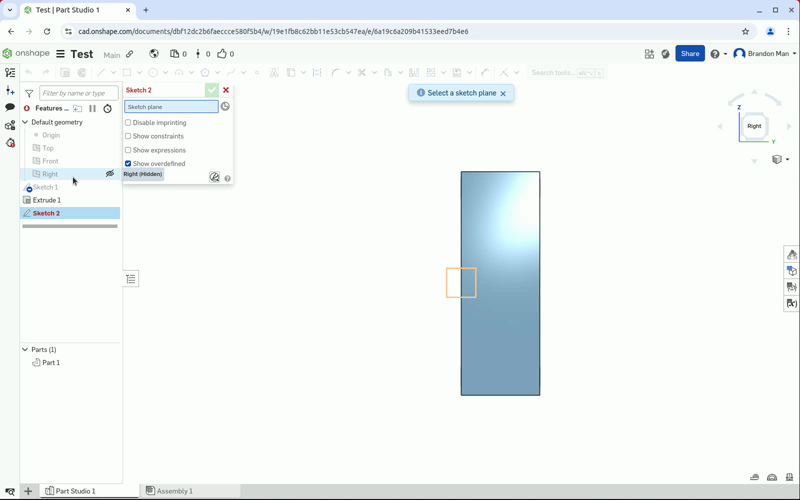
click(73, 176)
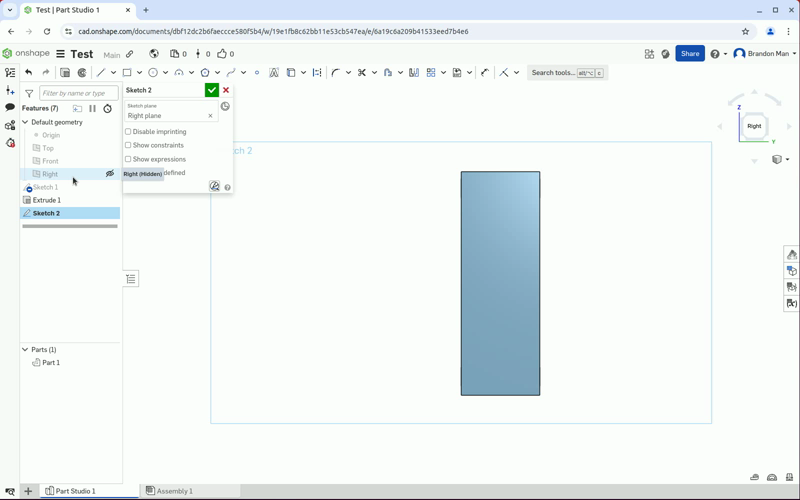
mouse_move(73, 352)
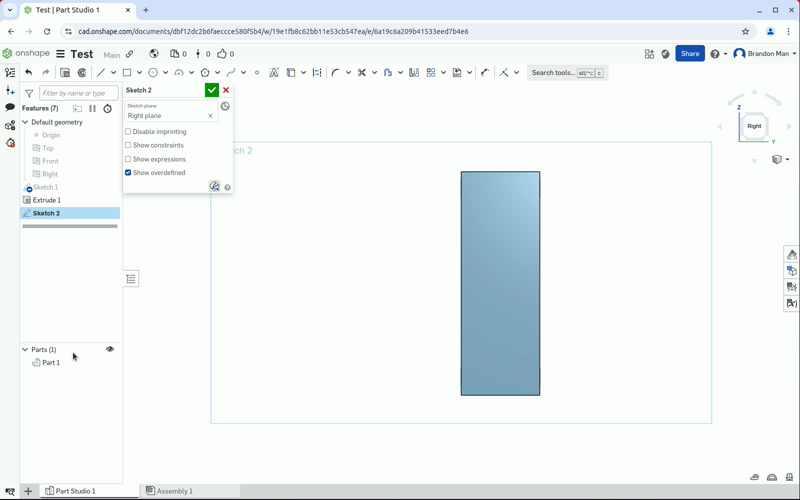
key(y)
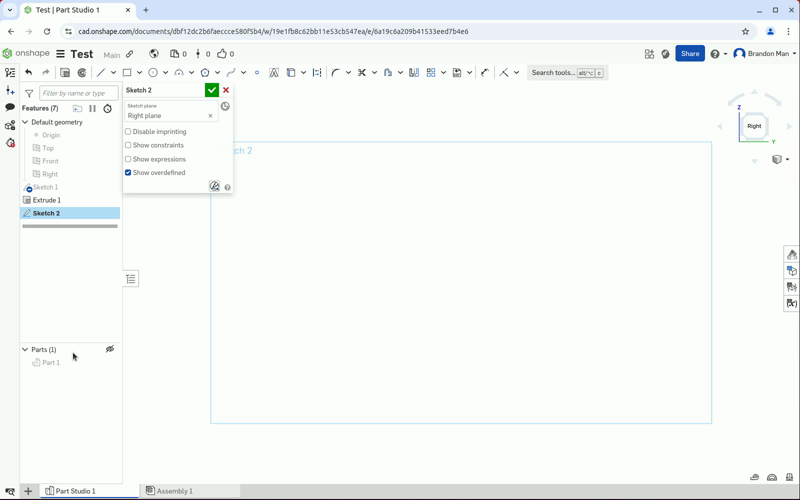
key(c)
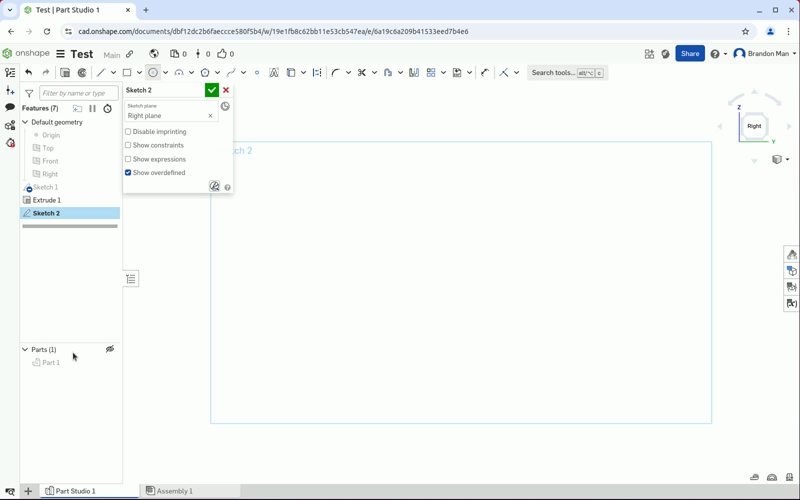
key_down(shift)
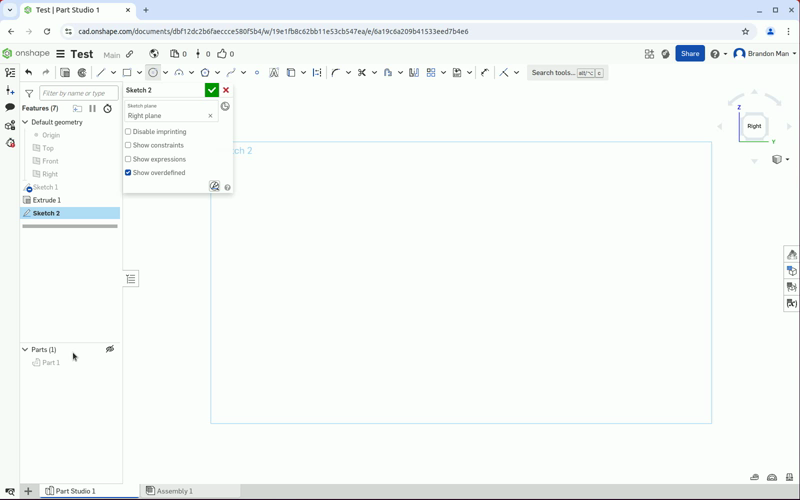
mouse_move(461, 282)
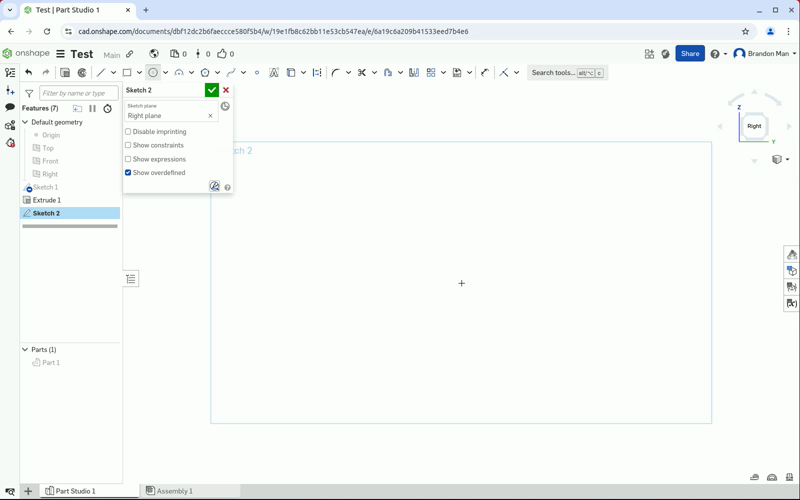
click(461, 282)
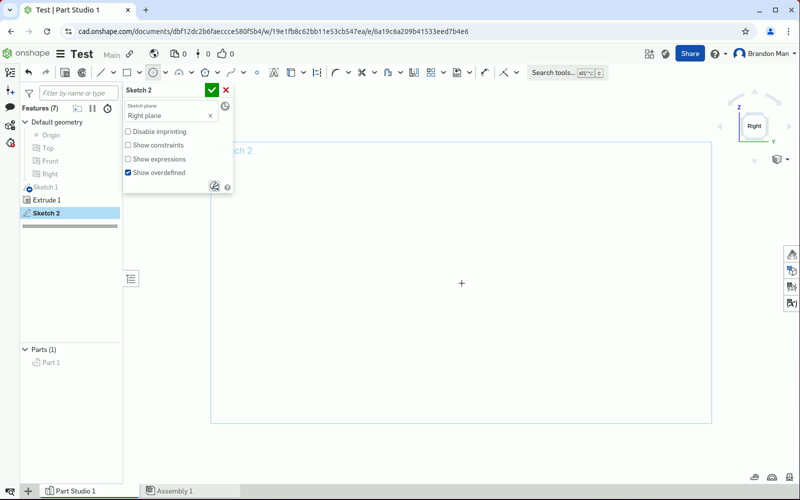
key_up(shift)
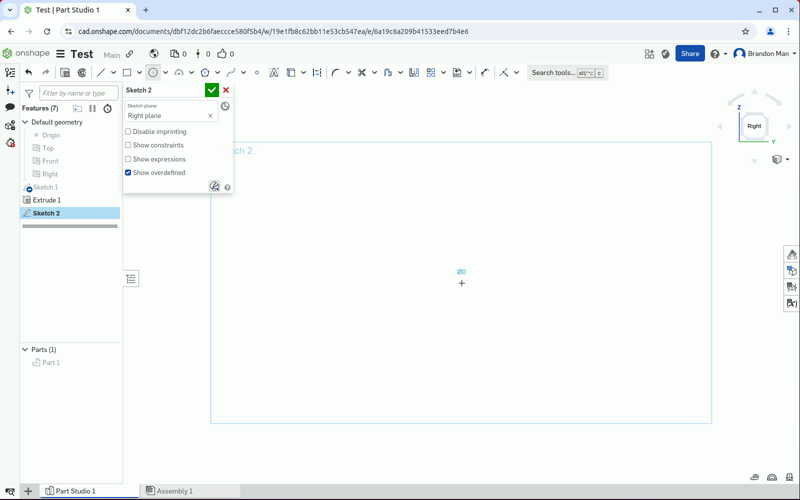
mouse_move(513, 282)
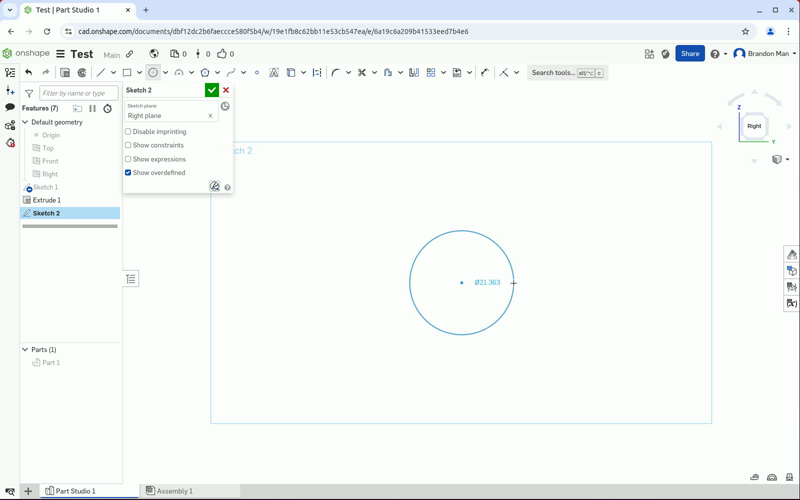
click(513, 282)
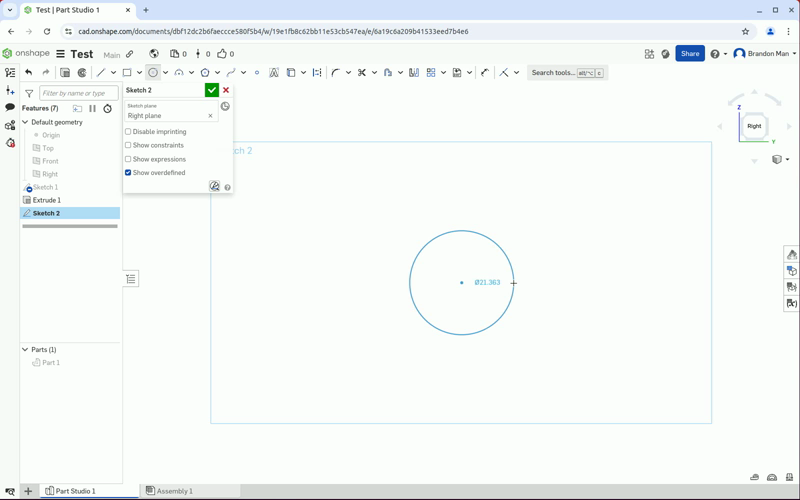
key(esc)
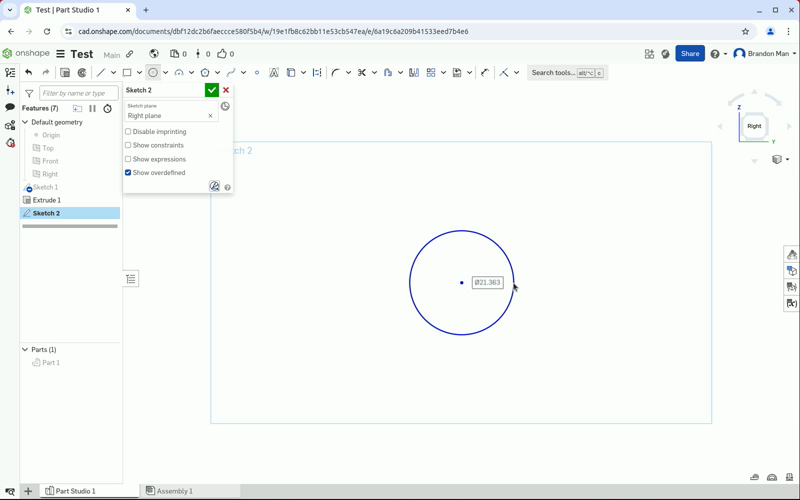
key(c)
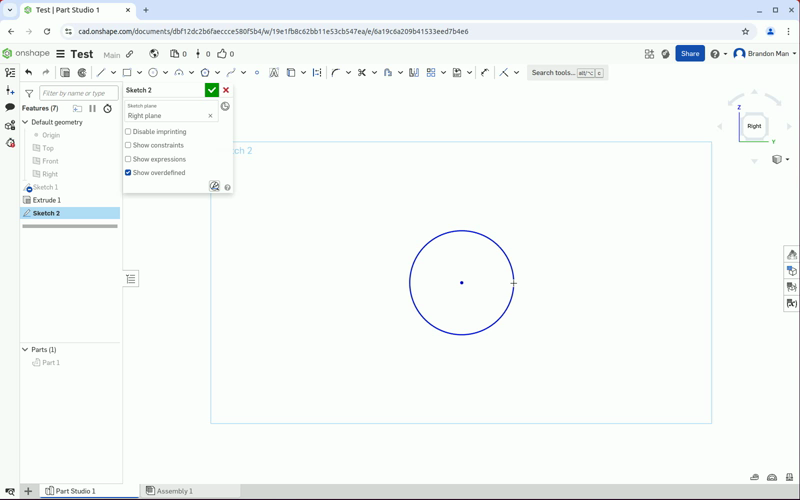
key_down(shift)
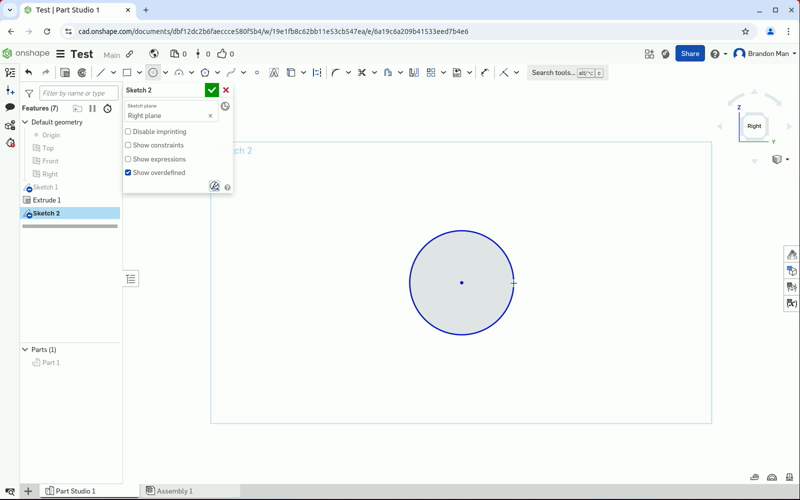
mouse_move(461, 282)
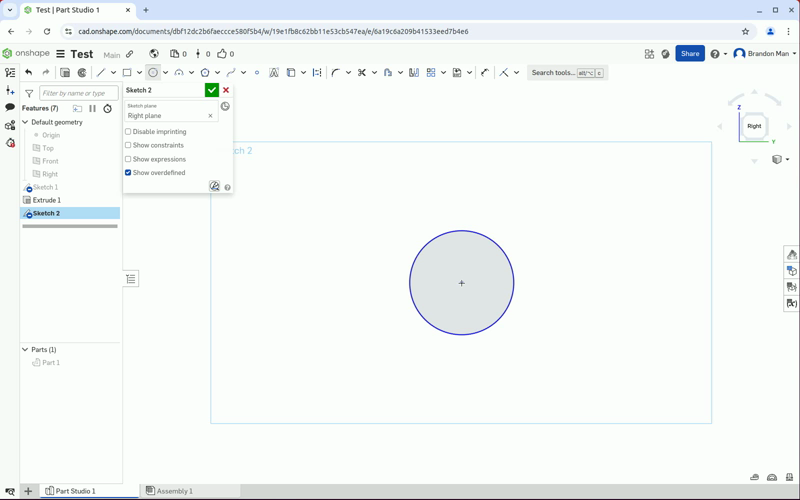
click(461, 282)
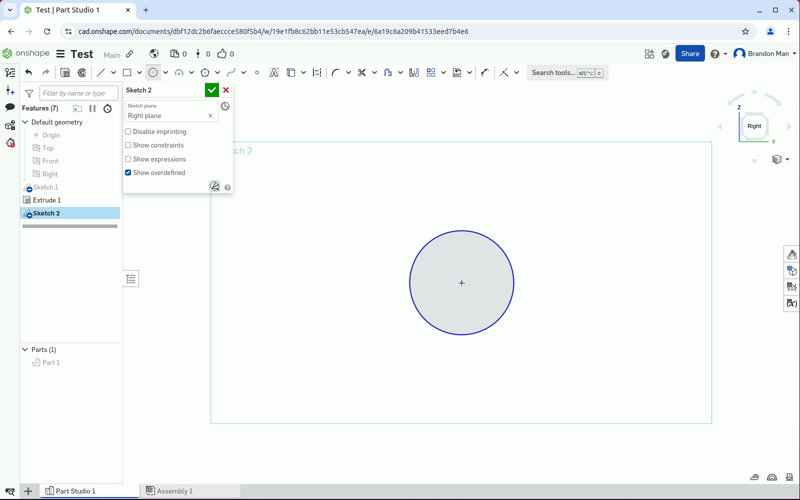
key_up(shift)
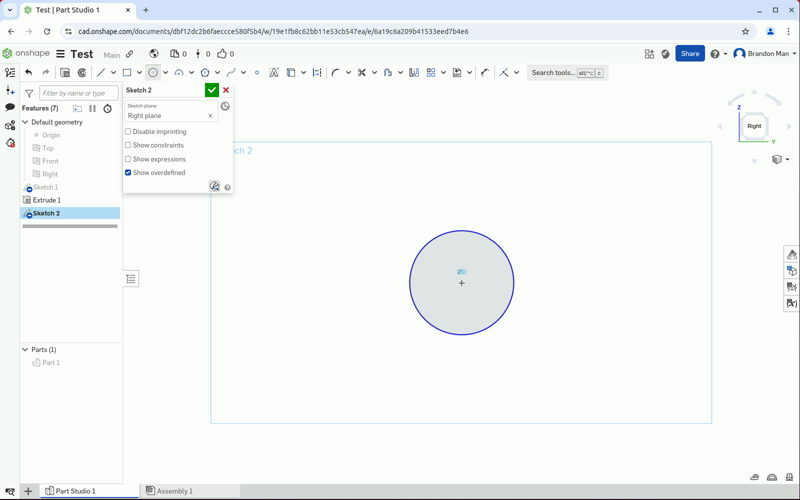
mouse_move(497, 282)
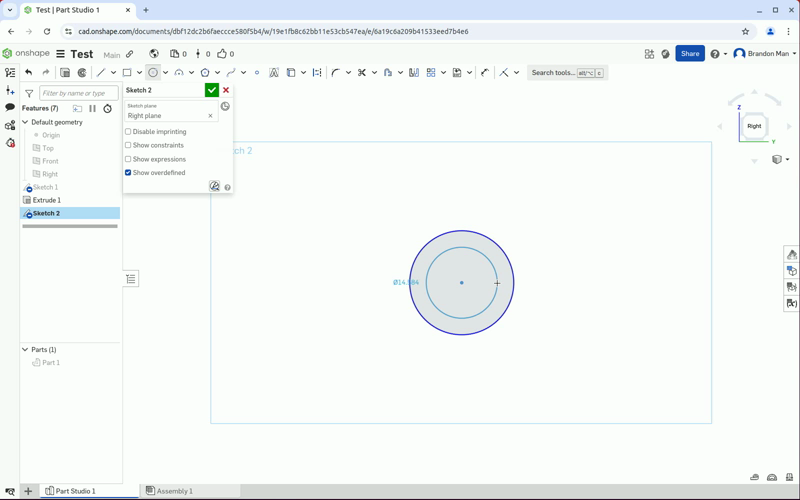
click(497, 282)
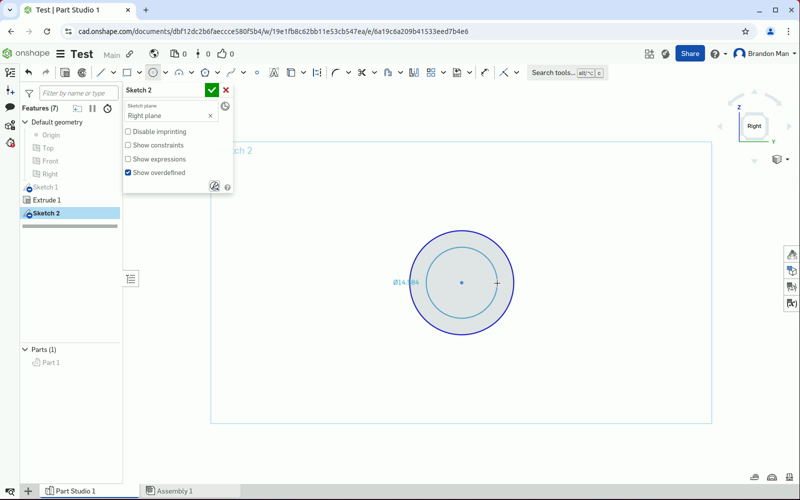
key(esc)
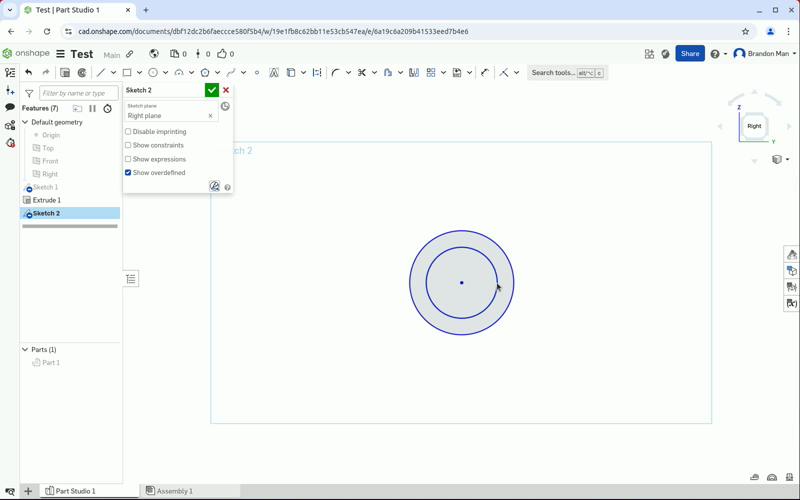
mouse_move(421, 292)
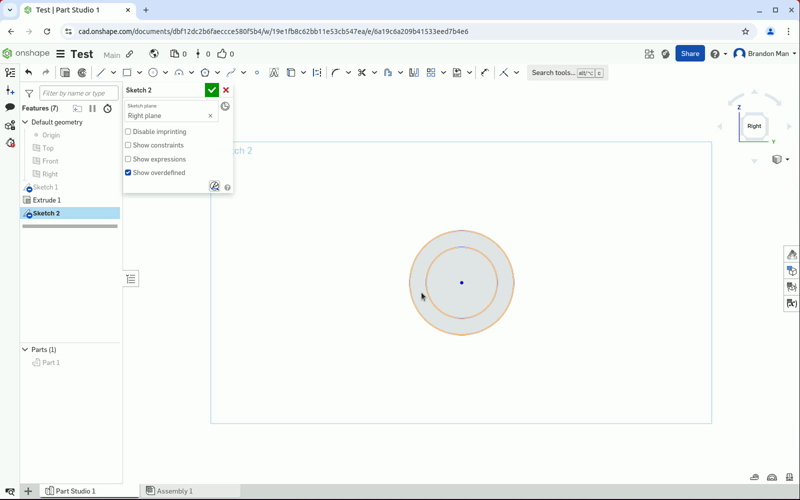
click(421, 292)
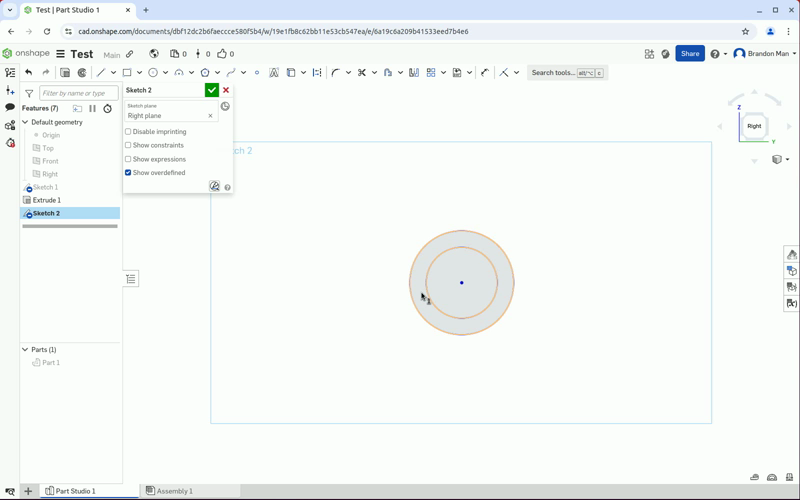
mouse_move(73, 352)
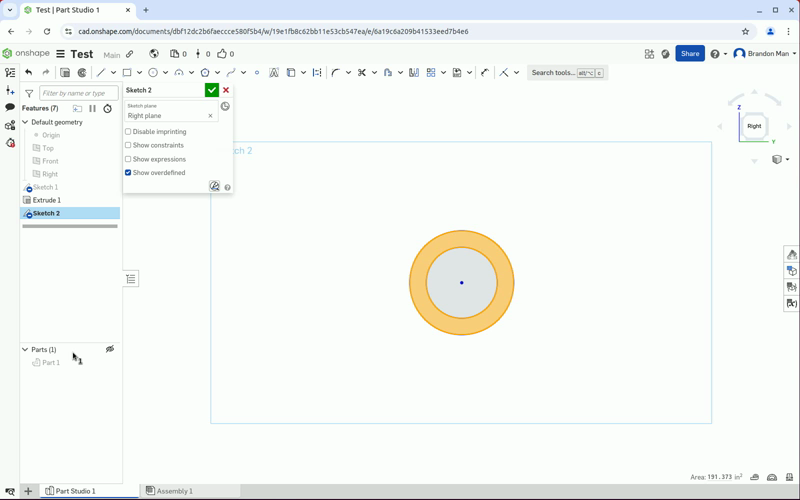
key(shift+y)
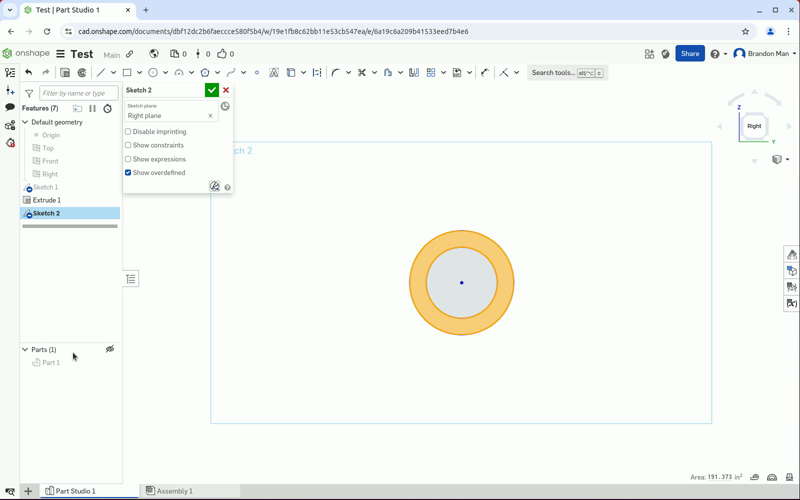
key(shift+e)
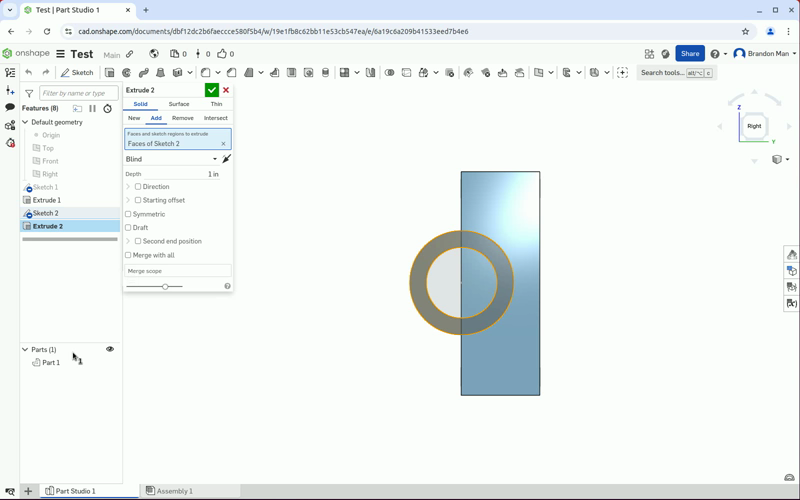
mouse_move(143, 106)
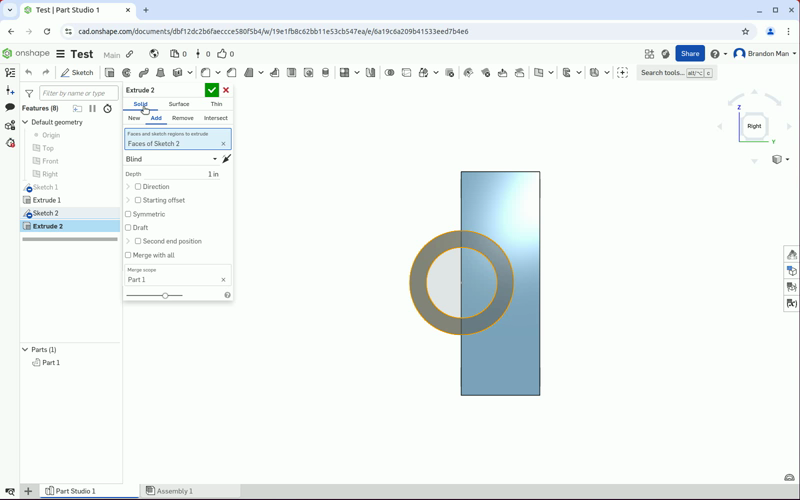
click(143, 106)
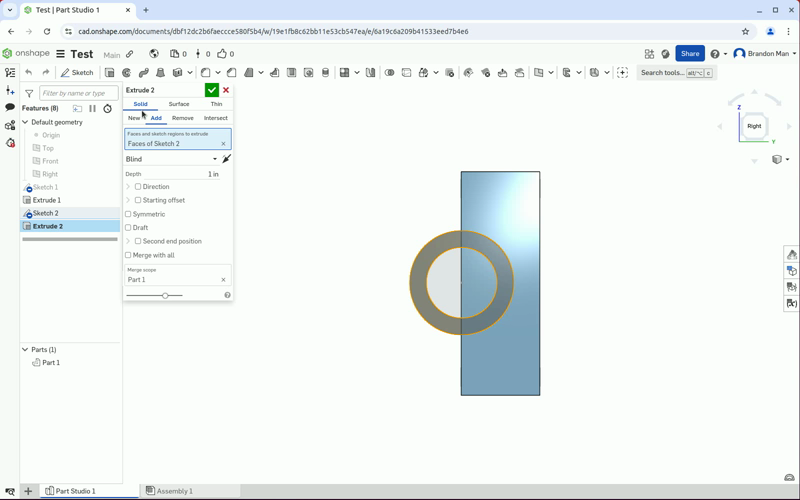
mouse_move(137, 120)
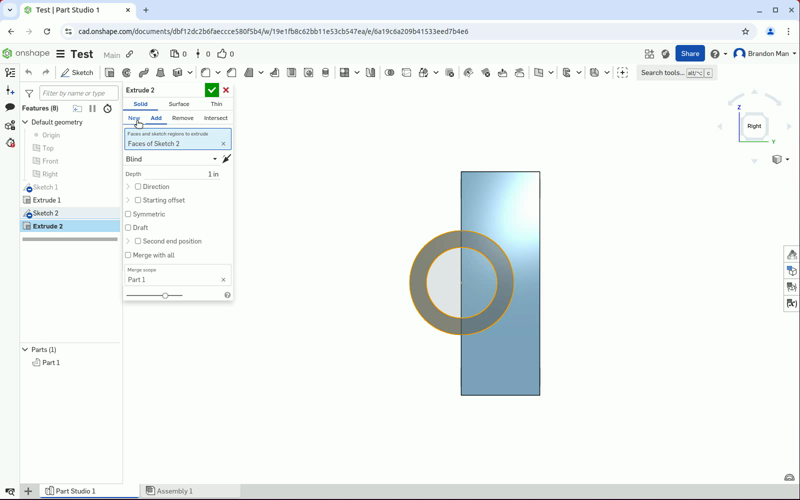
click(137, 120)
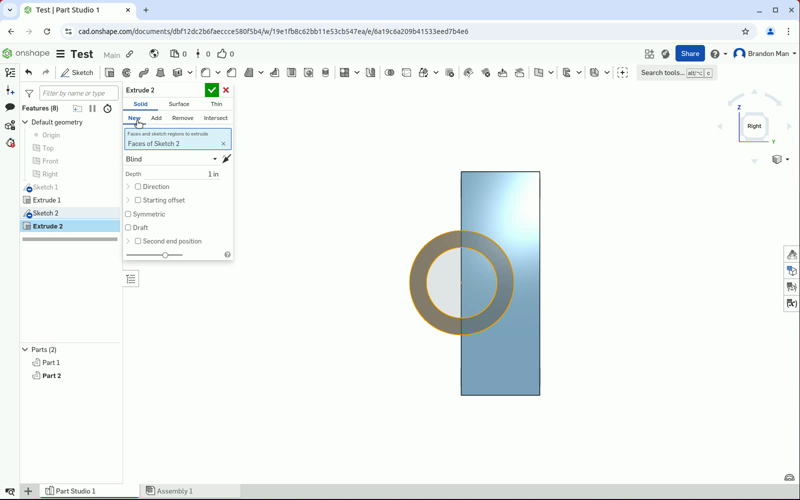
key(tab, 4)
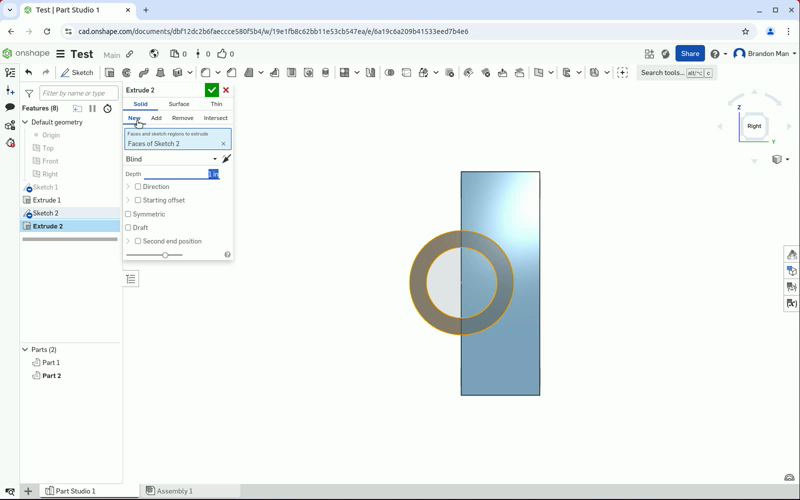
text(20.942)
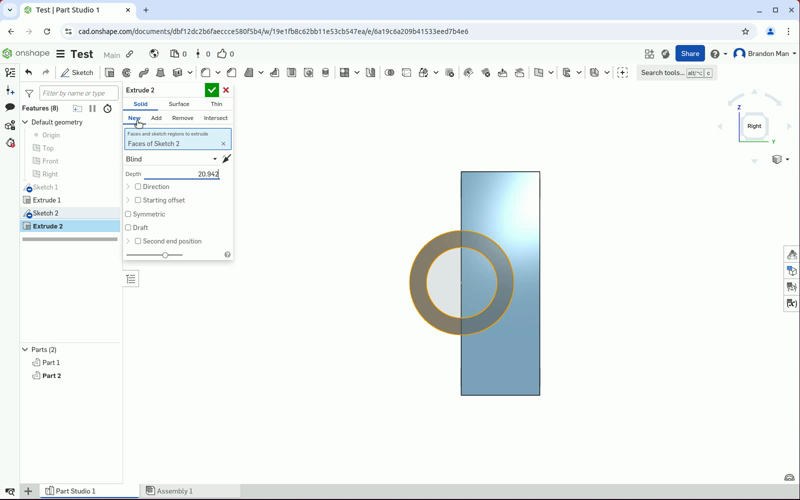
key(tab, 3)
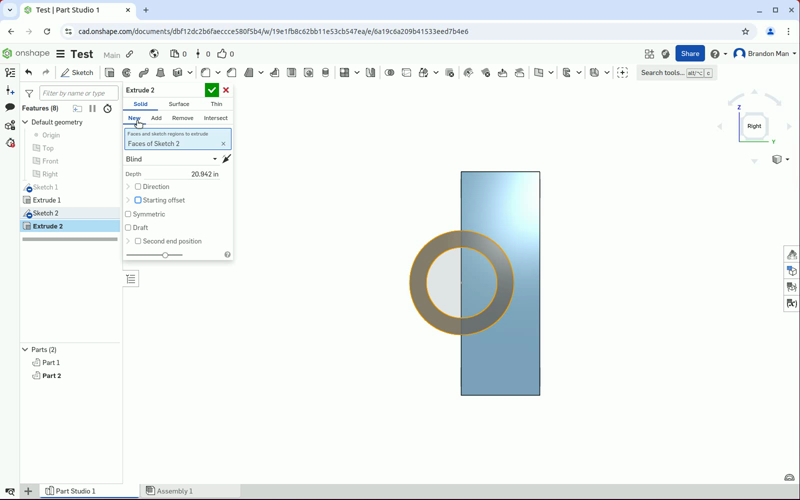
key(tab, 2)
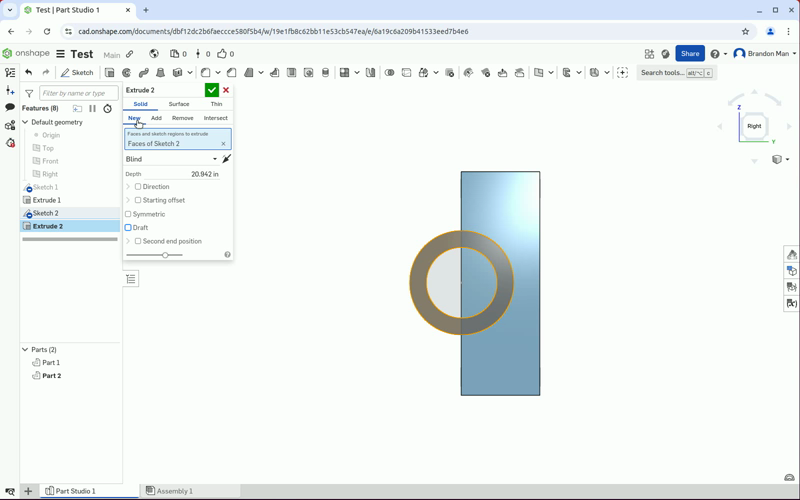
key(space)
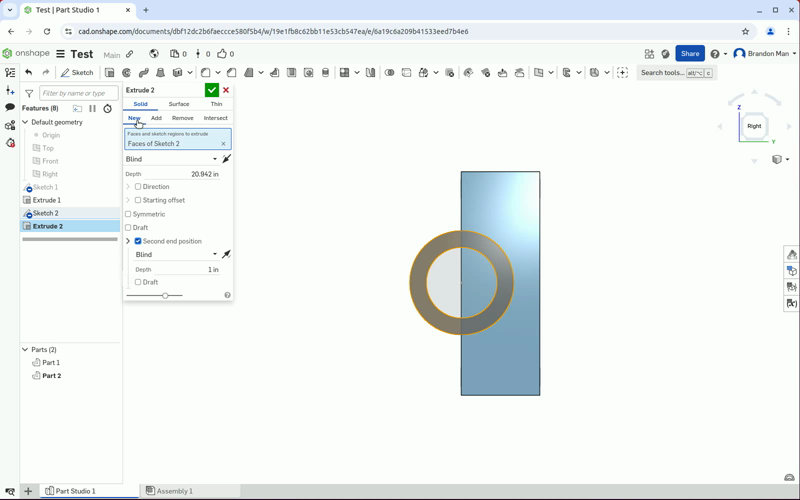
key(tab, 3)
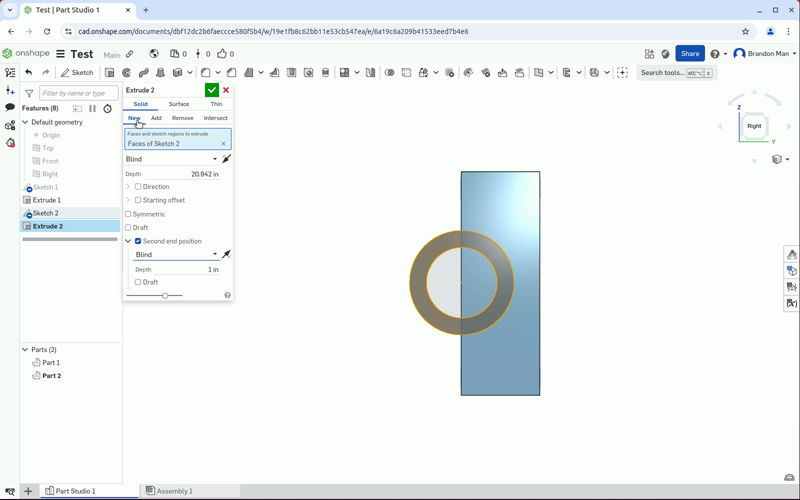
text(20.942)
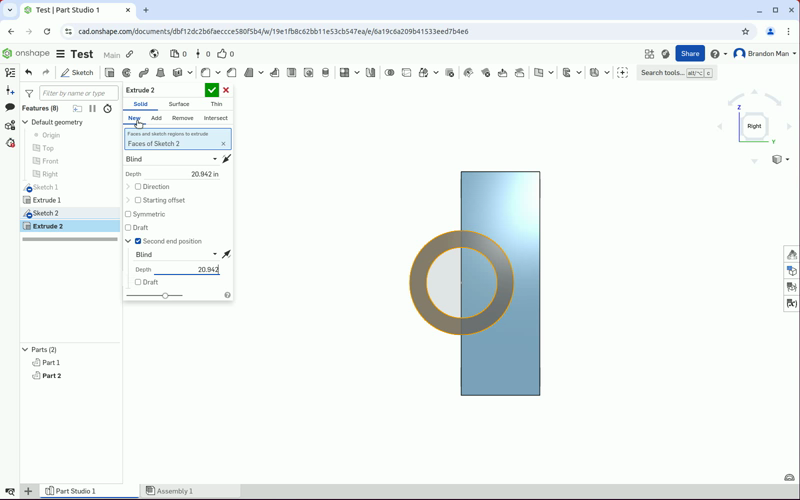
key(enter)
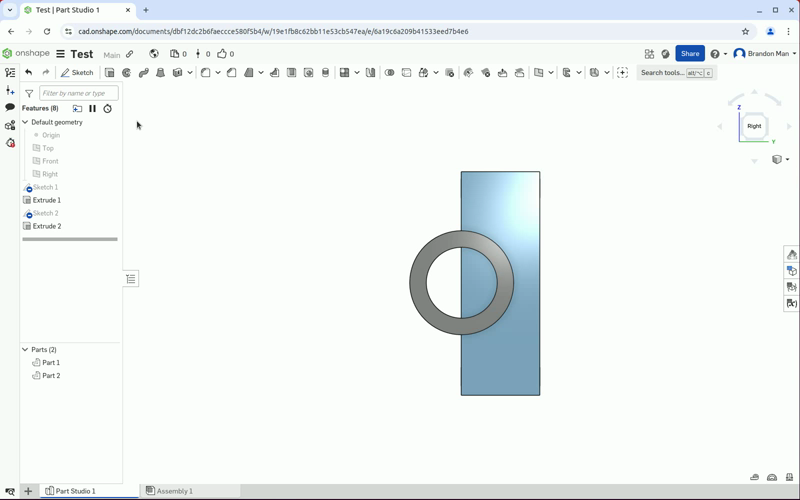
key(shift+h)
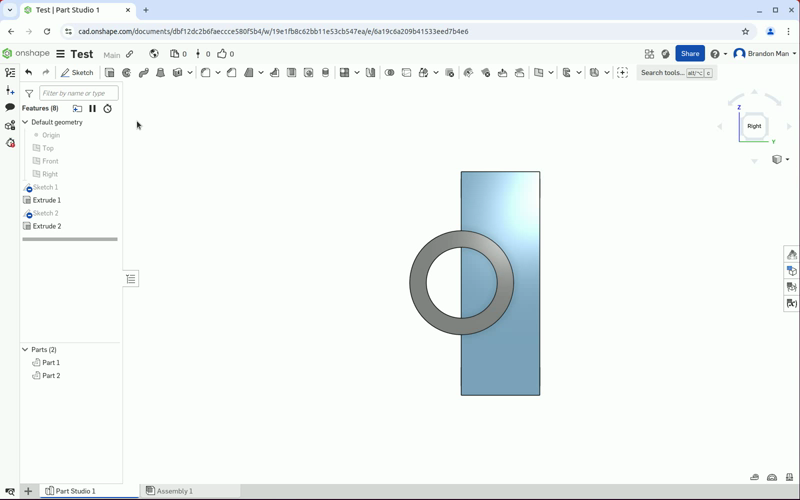
key(shift+h)
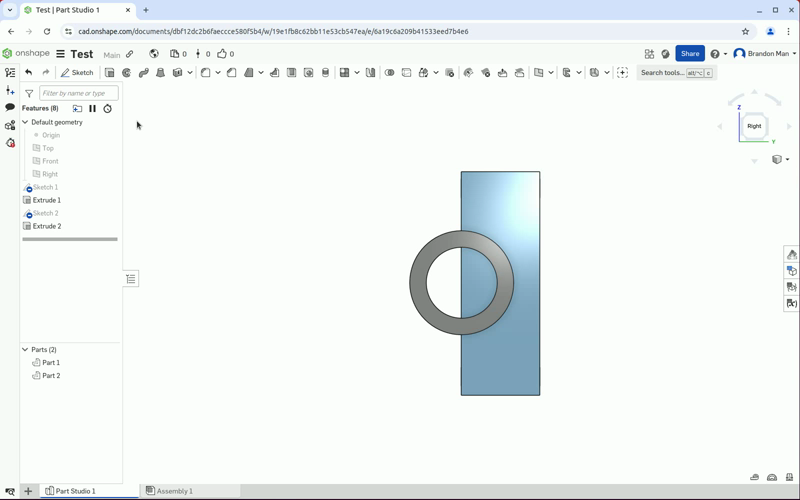
mouse_move(73, 189)
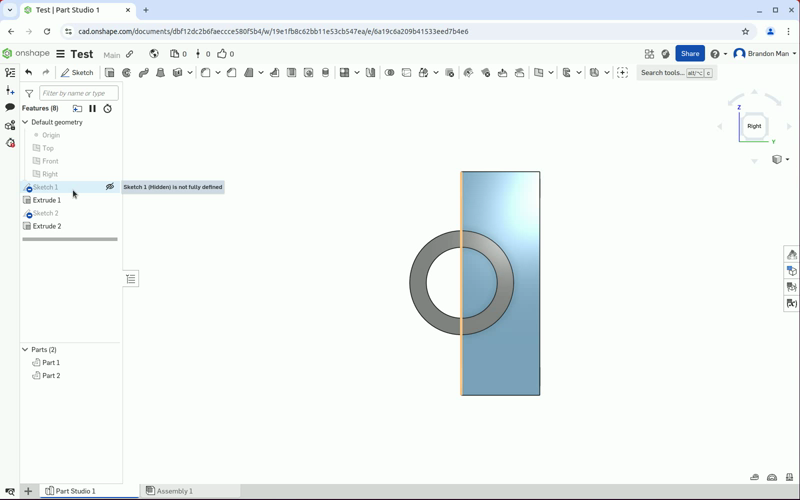
click(73, 189)
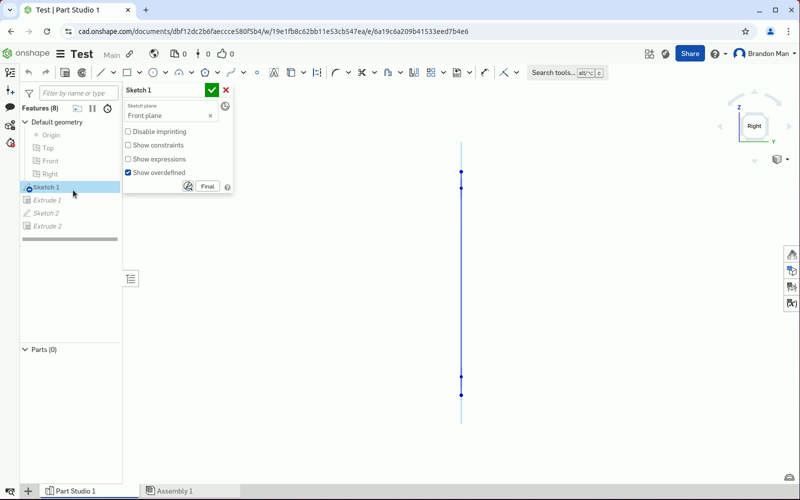
mouse_move(229, 92)
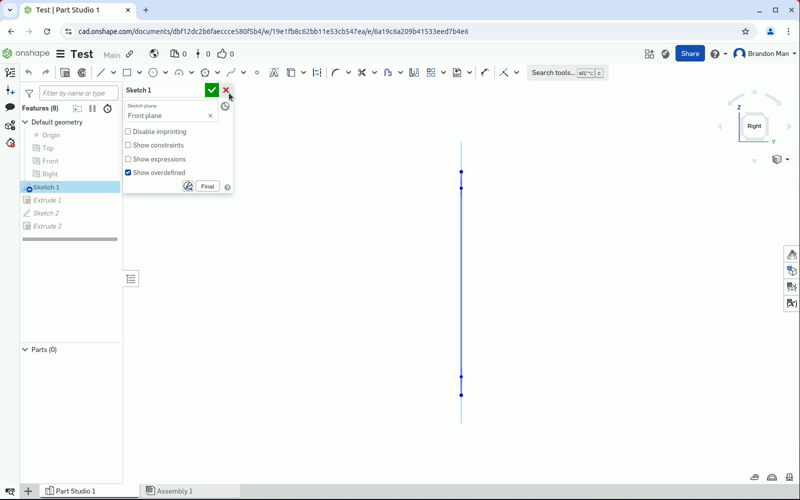
click(229, 92)
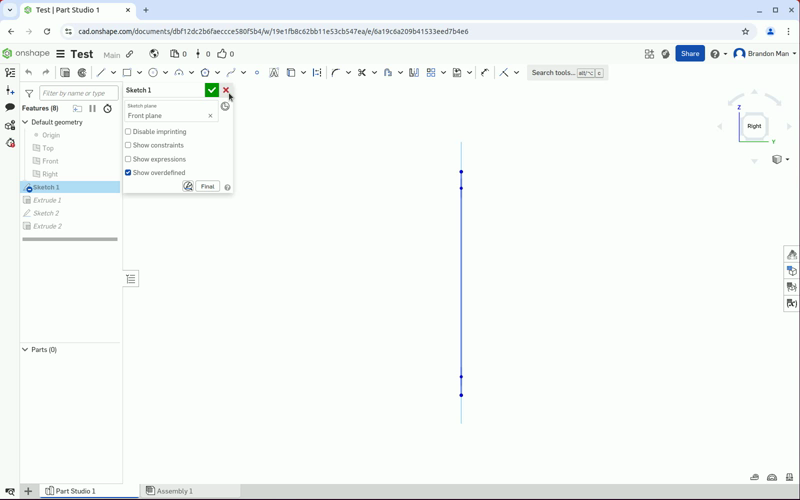
key(shift+s)
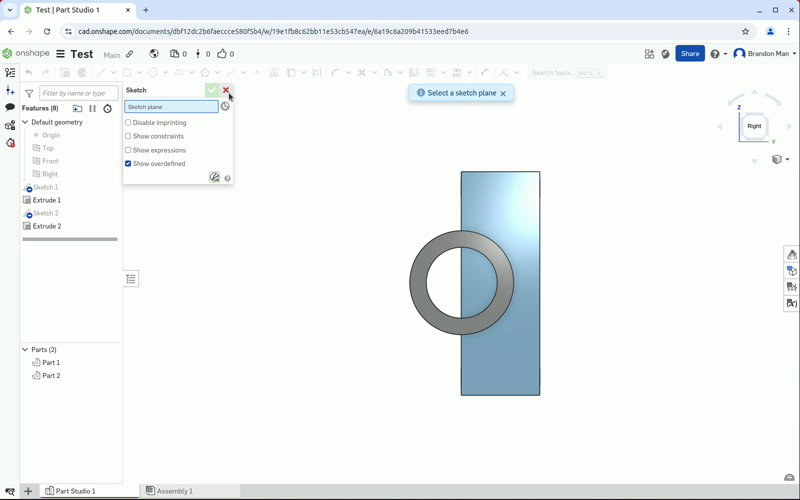
mouse_move(73, 176)
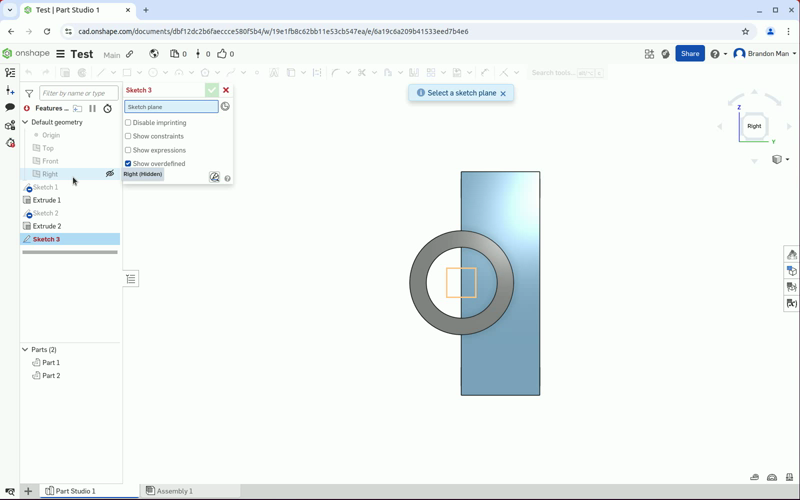
click(73, 176)
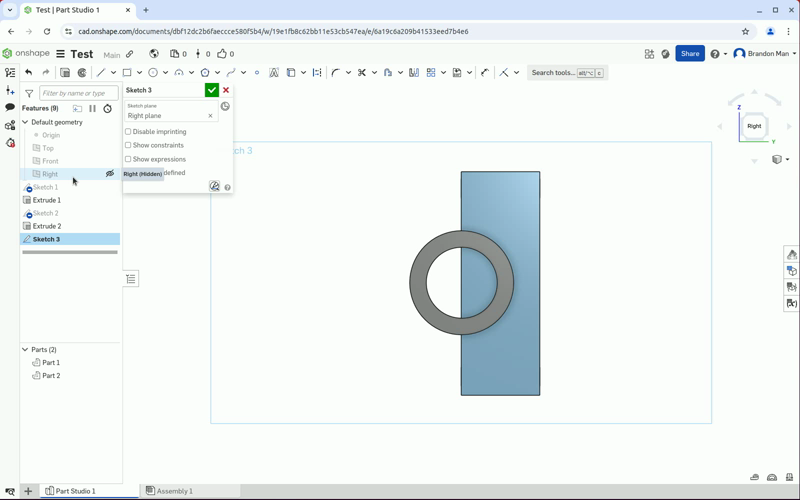
mouse_move(73, 352)
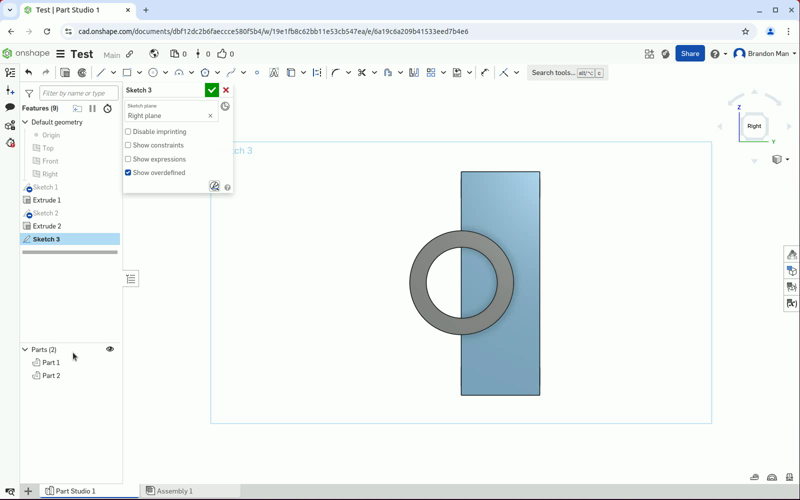
key(y)
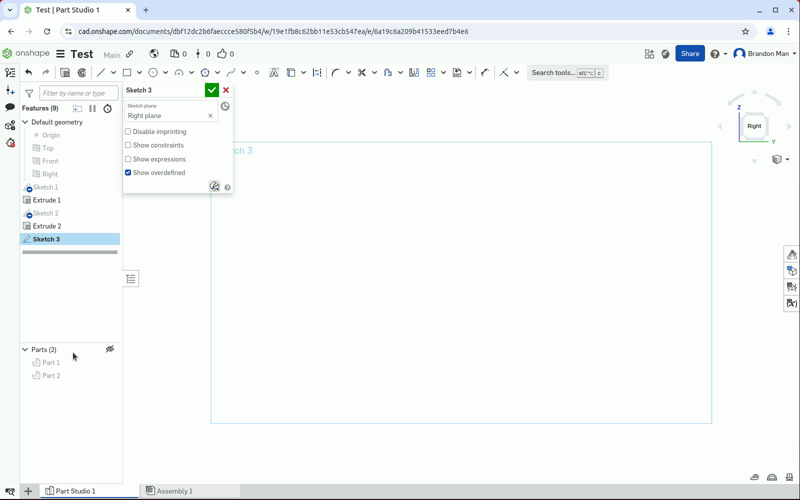
key(c)
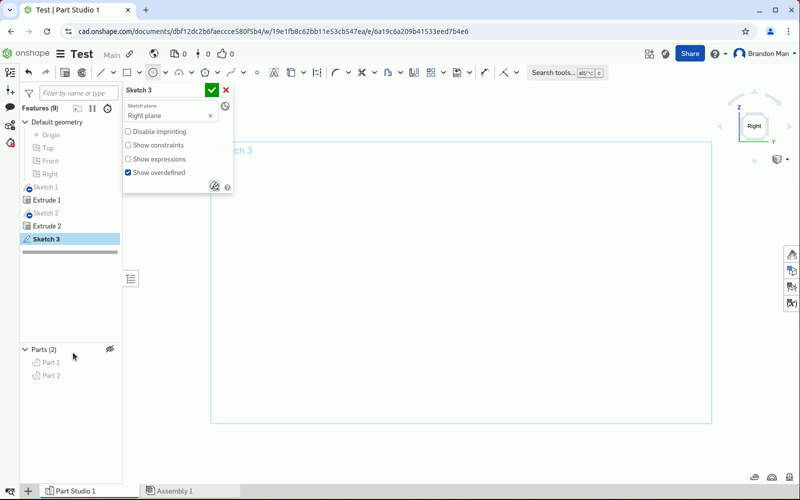
key_down(shift)
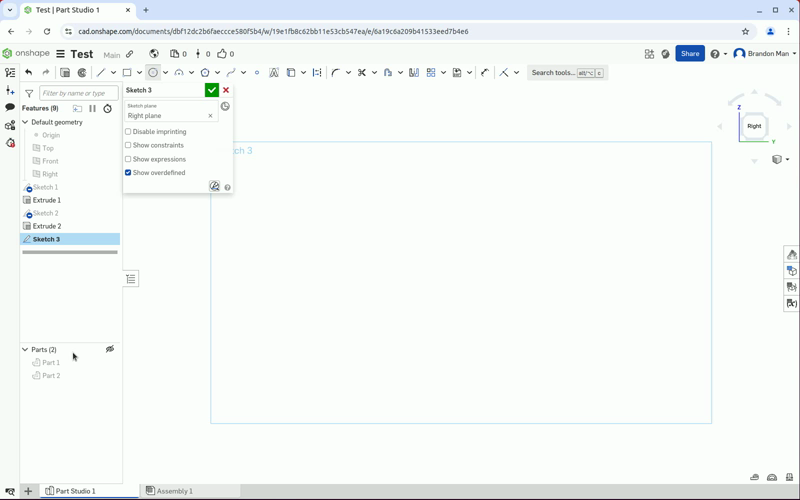
mouse_move(461, 282)
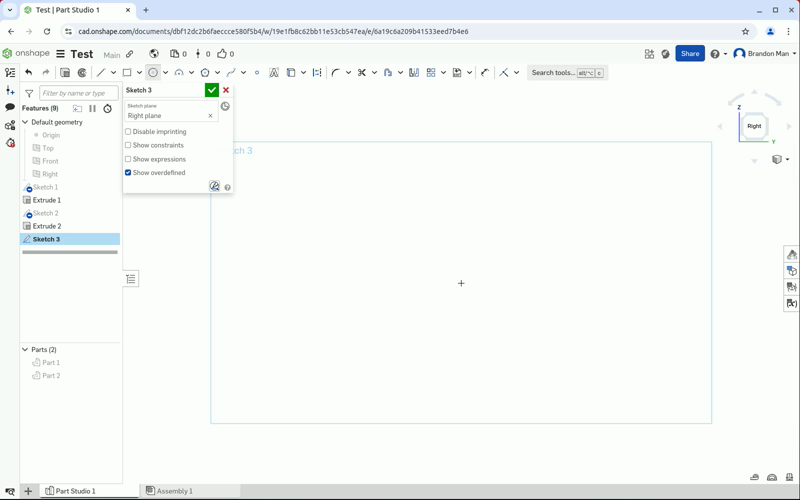
click(461, 282)
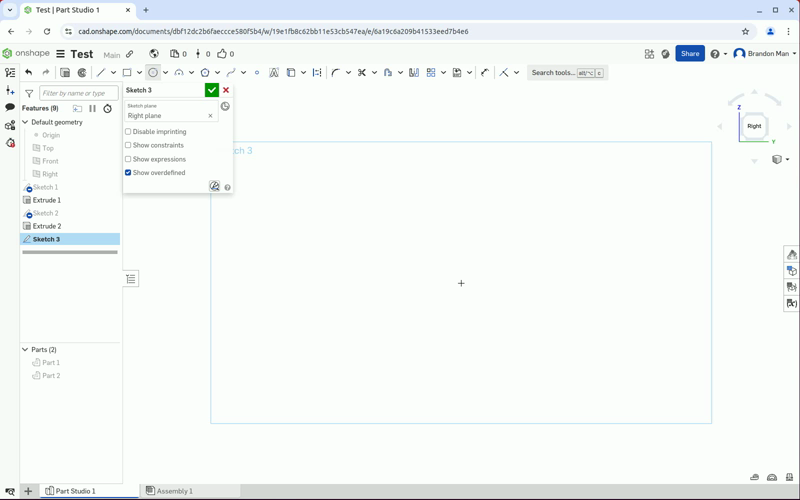
key_up(shift)
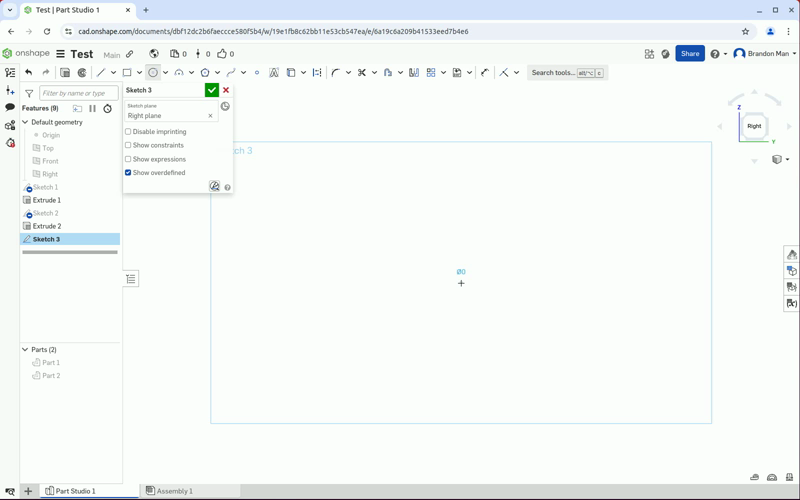
mouse_move(497, 282)
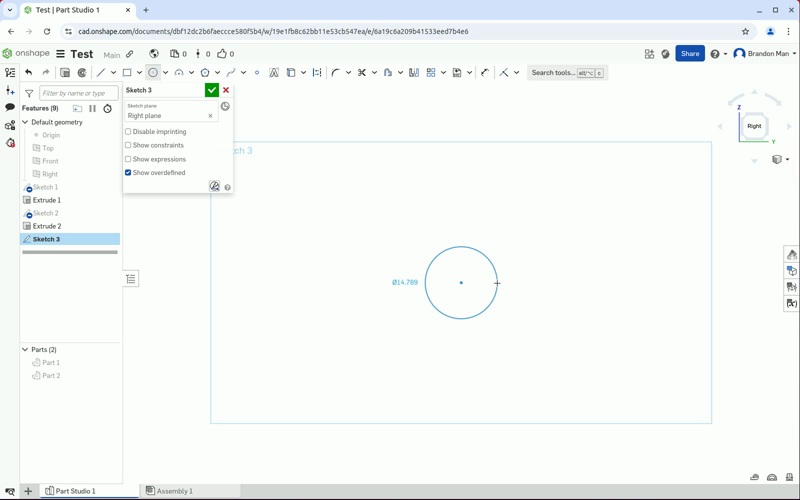
click(497, 282)
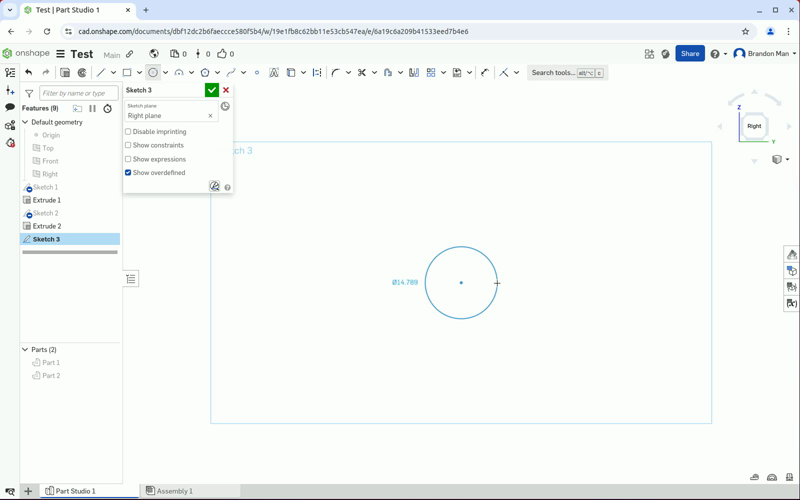
key(esc)
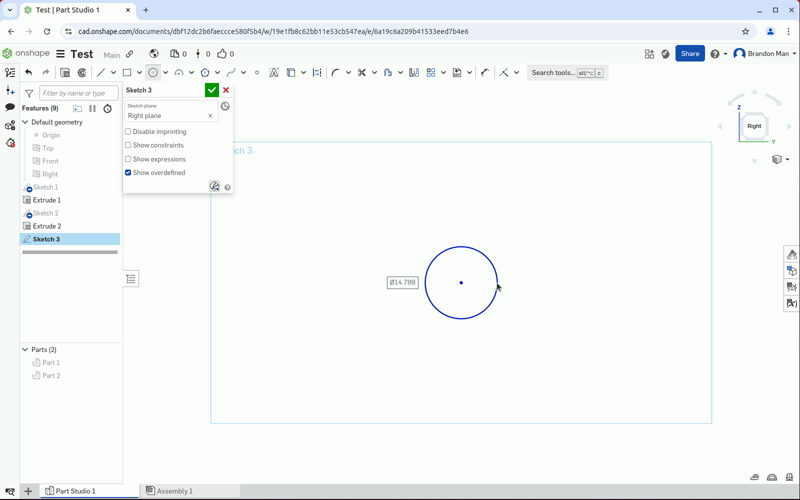
mouse_move(439, 259)
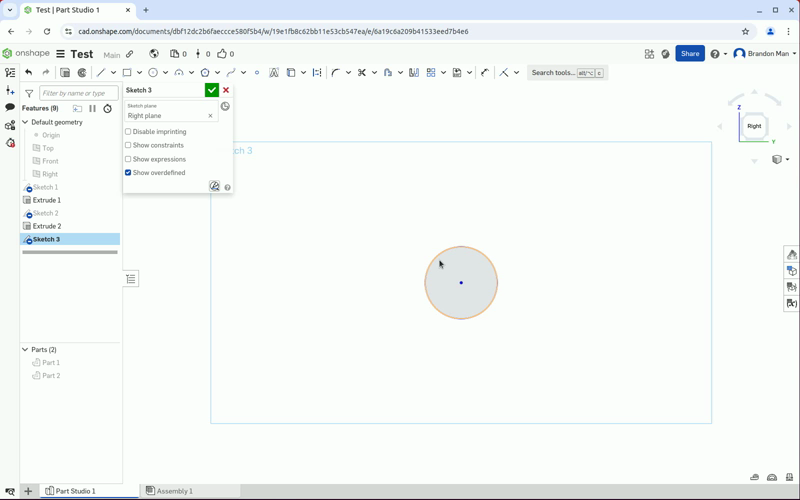
click(439, 259)
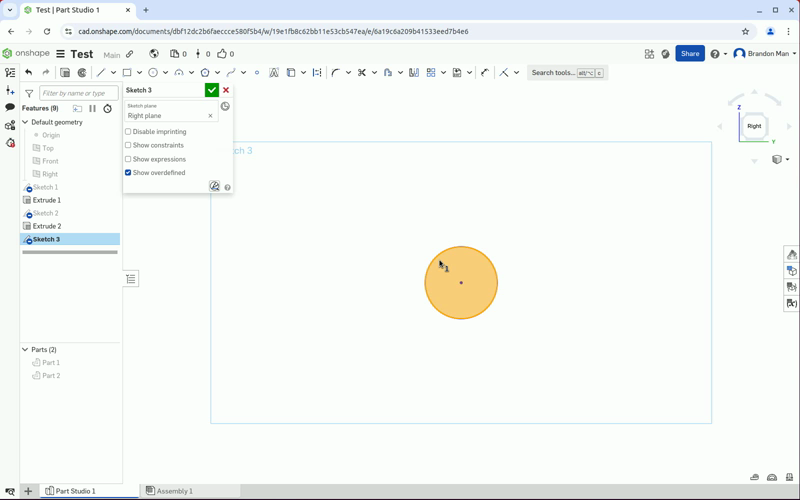
mouse_move(73, 352)
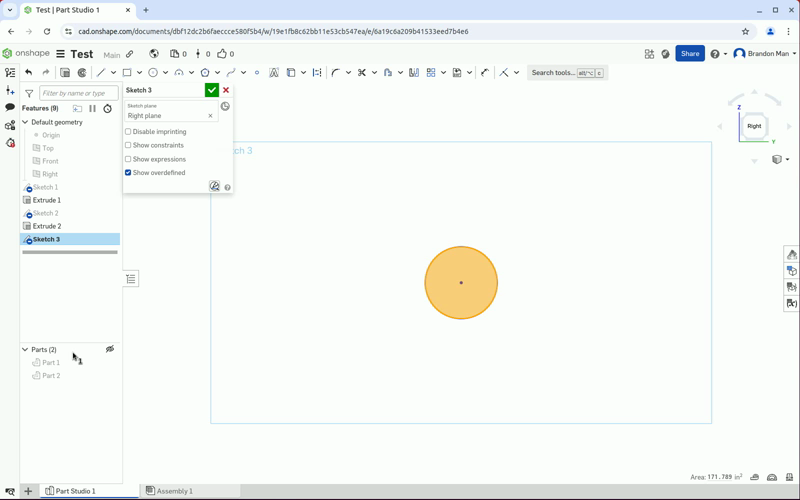
key(shift+y)
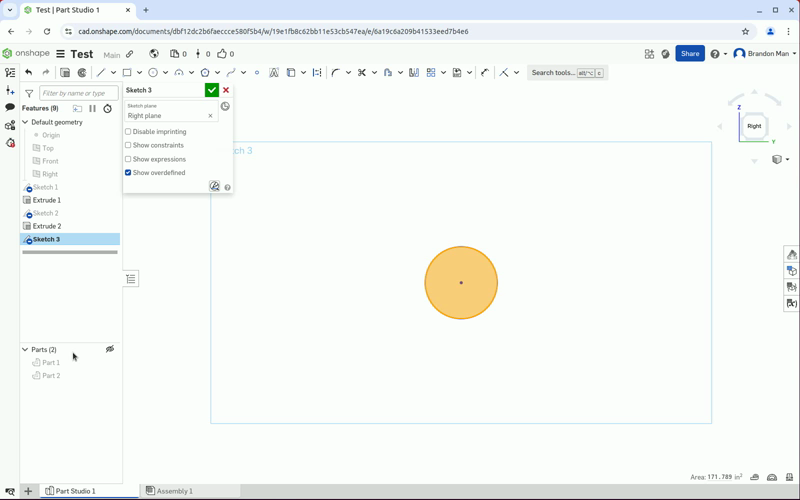
key(shift+e)
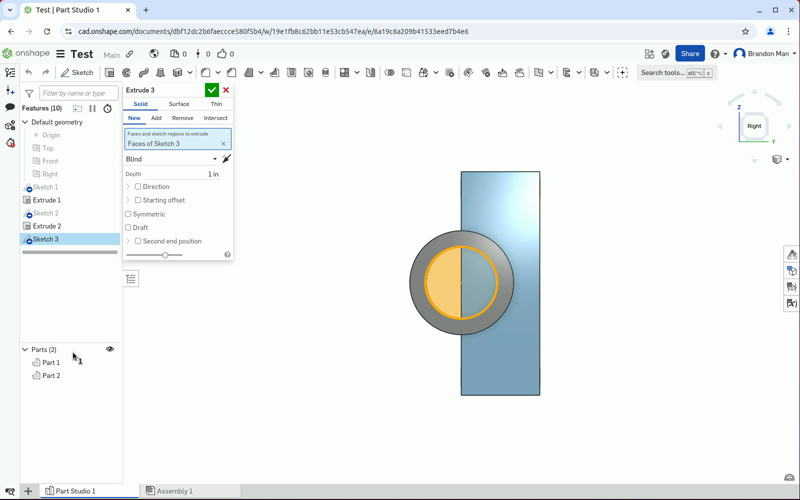
mouse_move(143, 106)
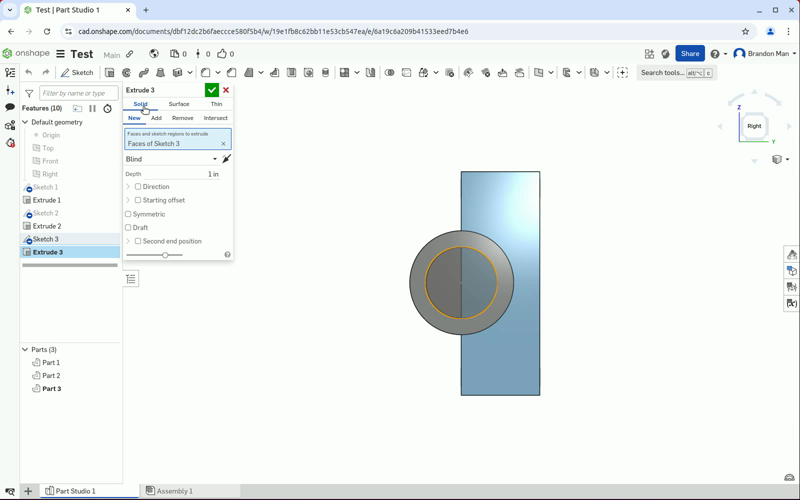
click(143, 106)
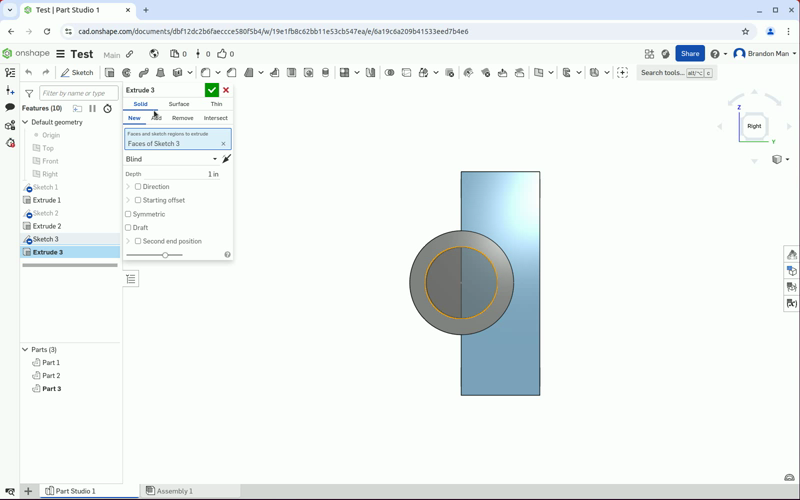
mouse_move(186, 120)
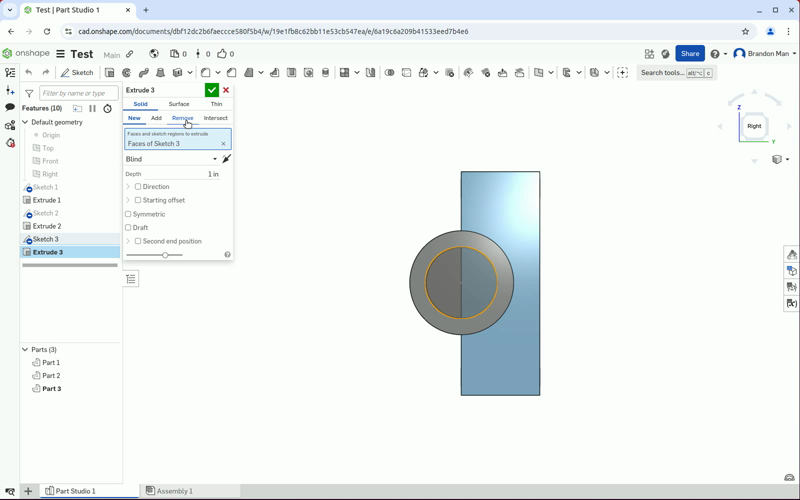
click(186, 120)
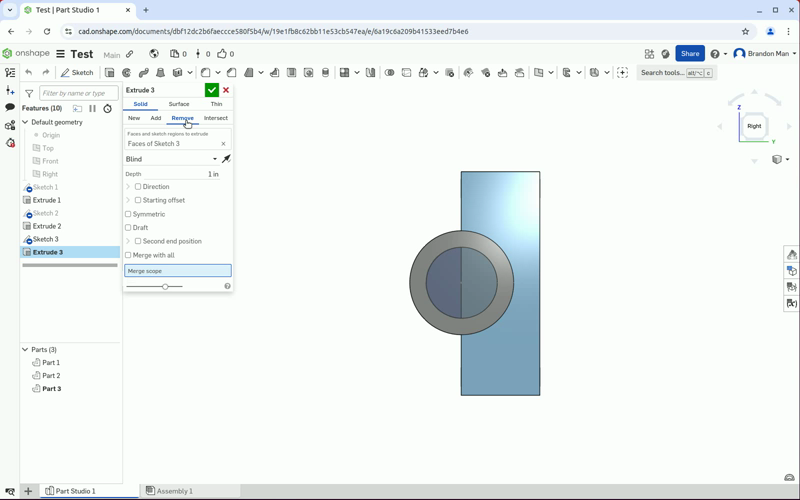
key(tab, 4)
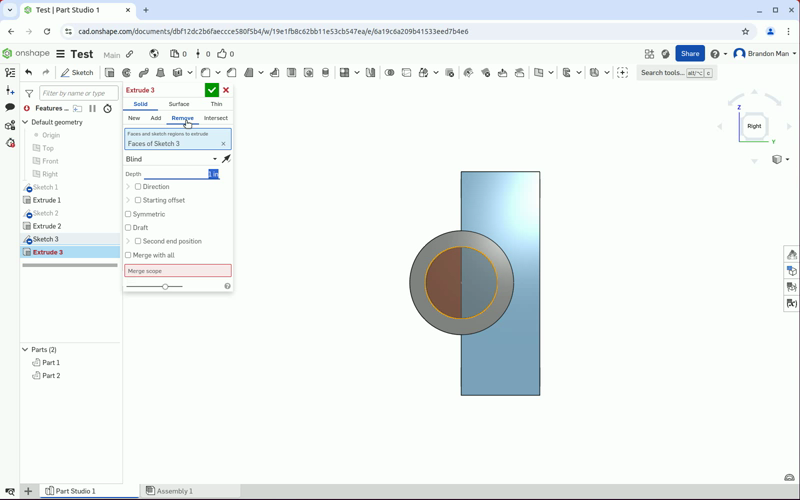
text(30.811)
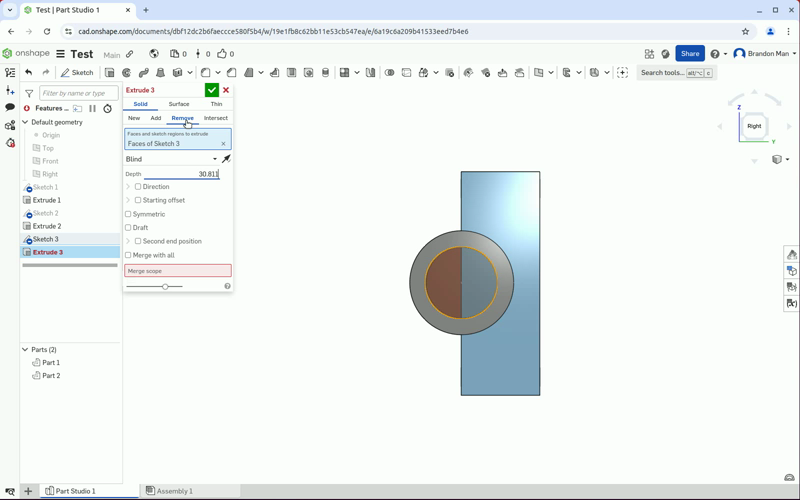
key(tab, 3)
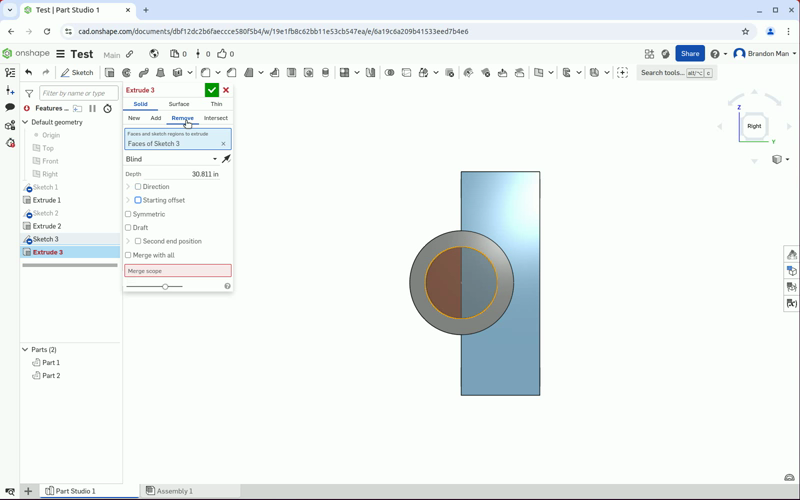
key(tab, 2)
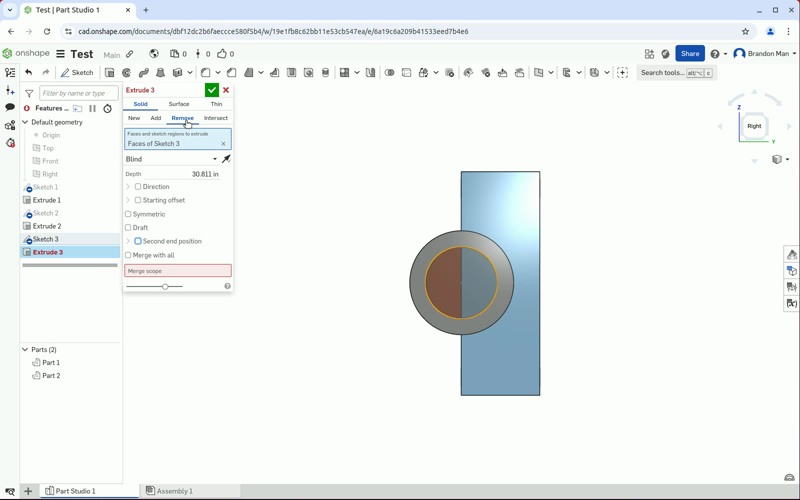
key(space)
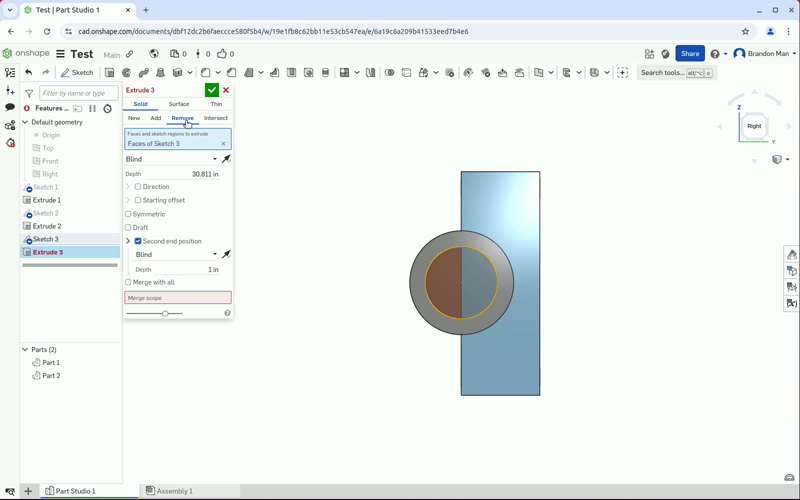
key(tab, 3)
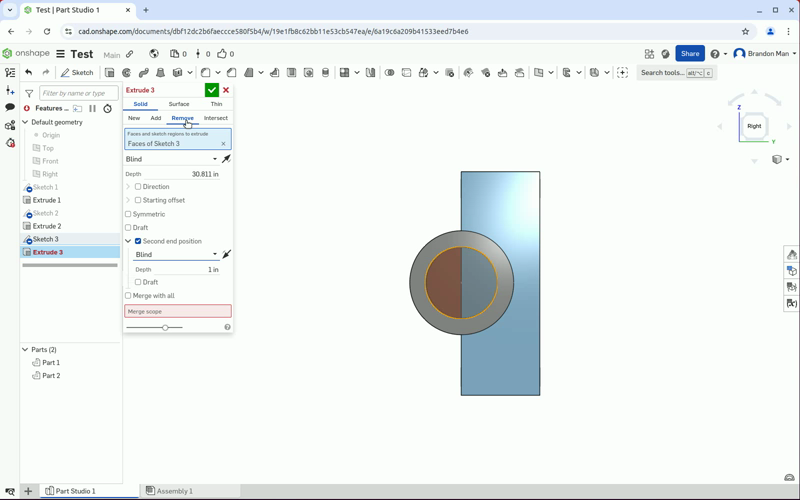
text(30.57)
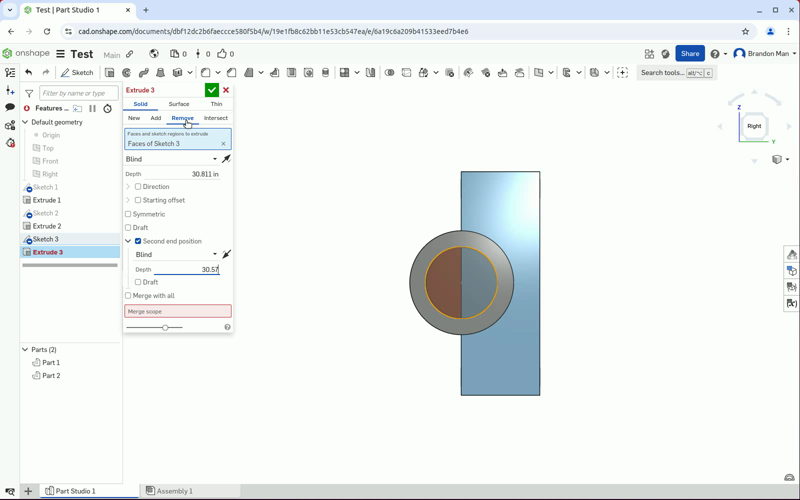
key(tab, 2)
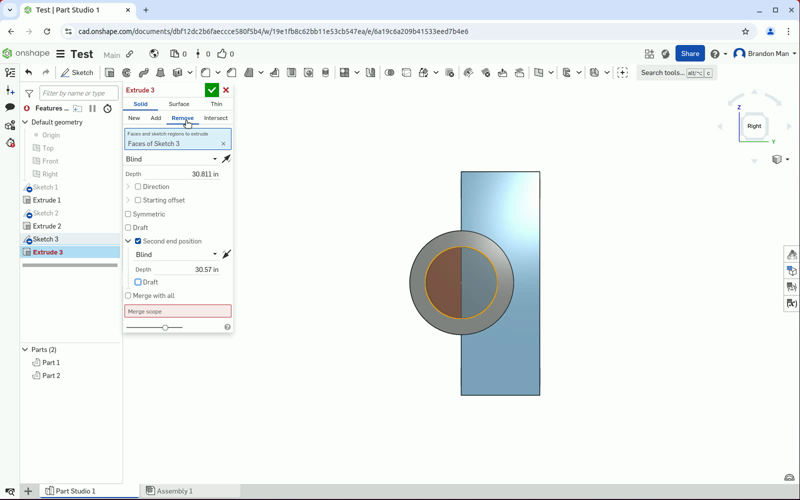
key(space)
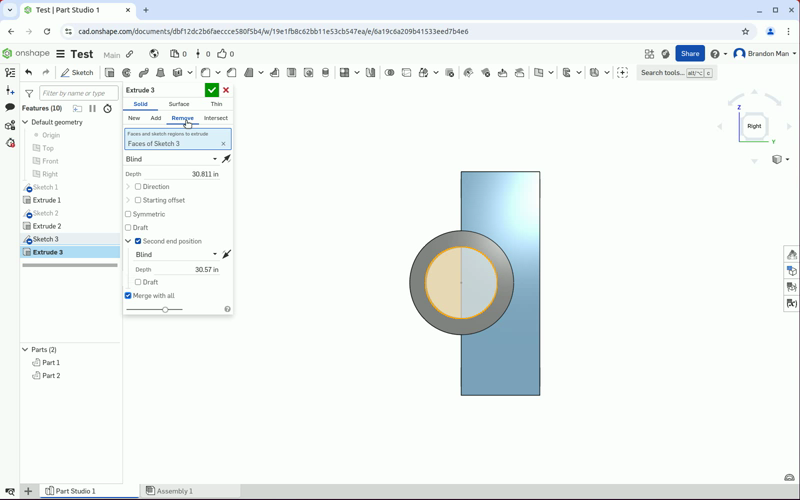
key(enter)
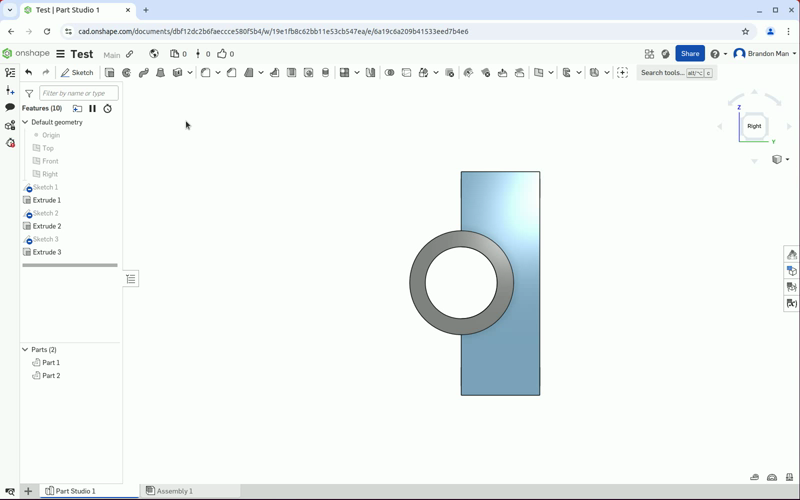
key(shift+h)
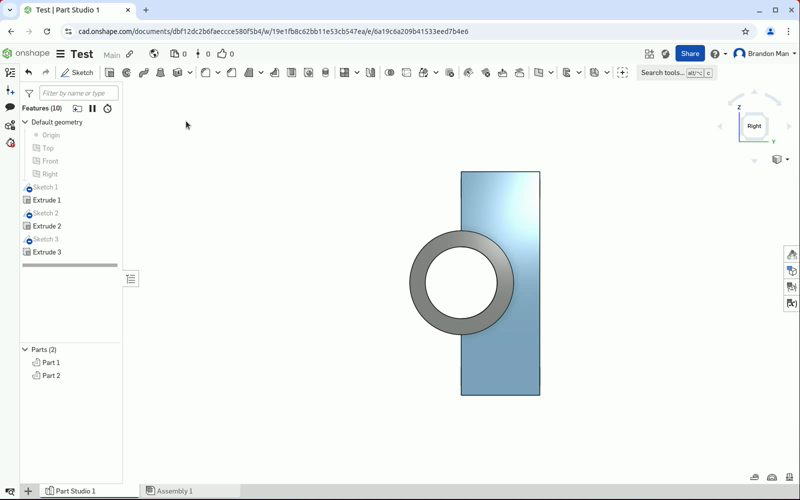
key(shift+h)
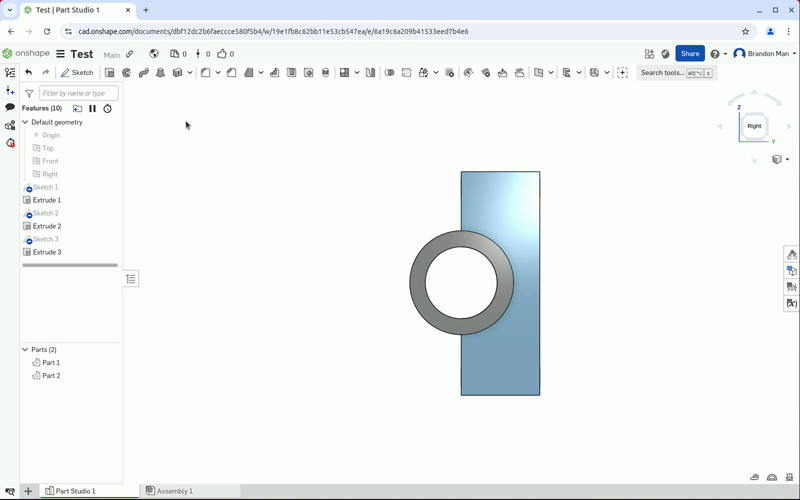
mouse_move(73, 189)
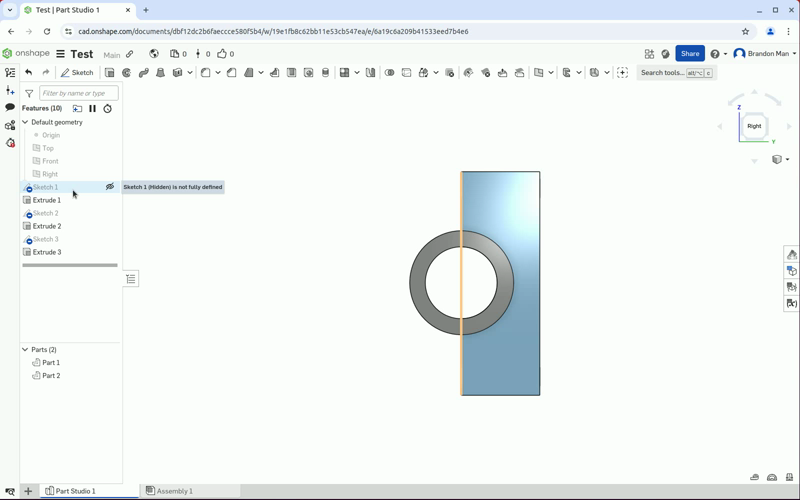
click(73, 189)
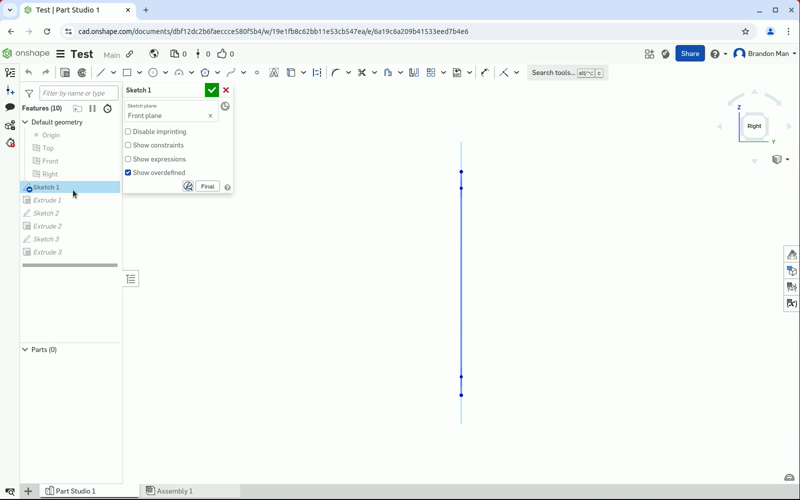
mouse_move(229, 92)
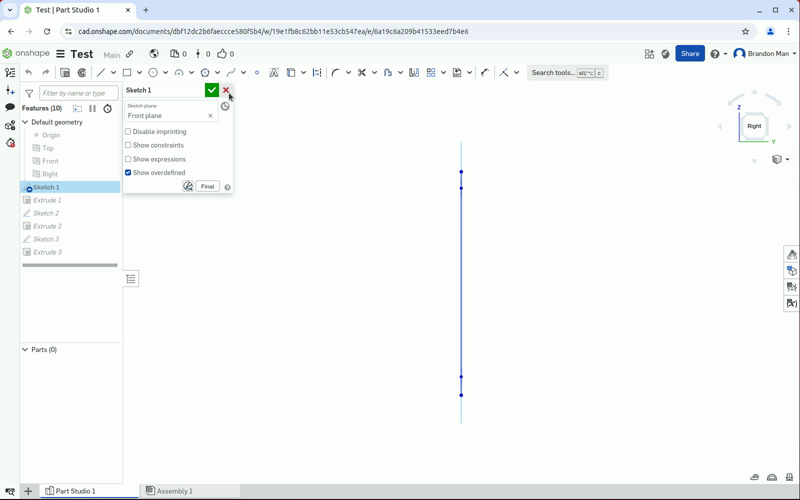
click(229, 92)
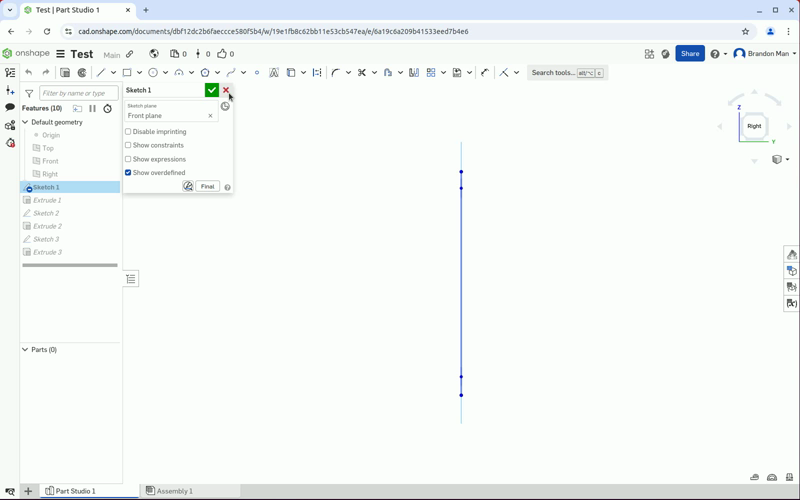
key(shift+s)
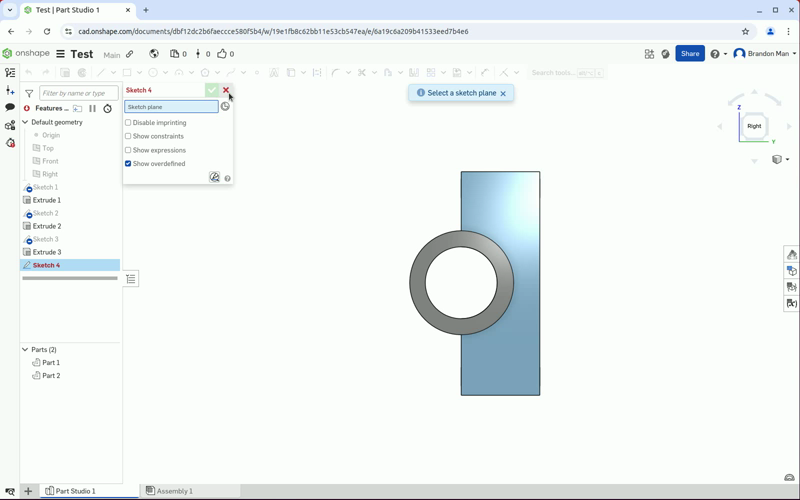
mouse_move(73, 176)
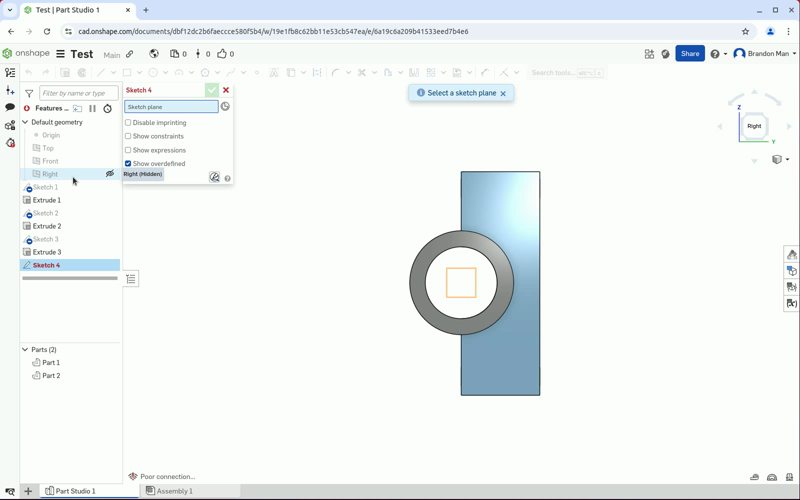
click(73, 176)
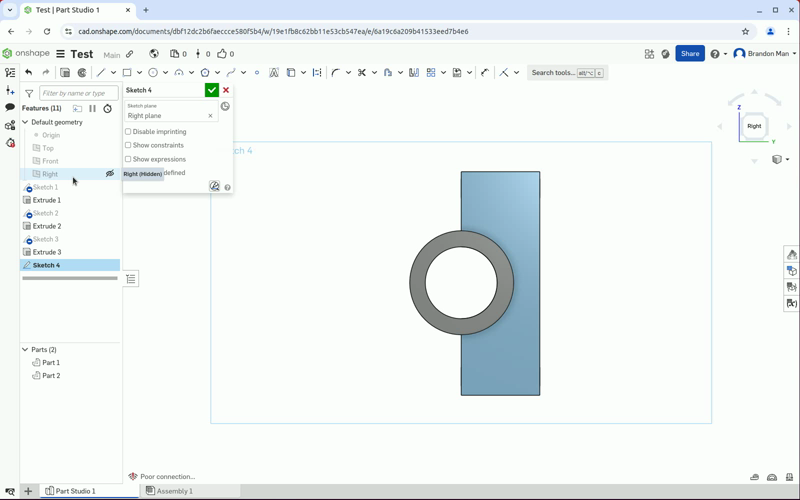
mouse_move(73, 352)
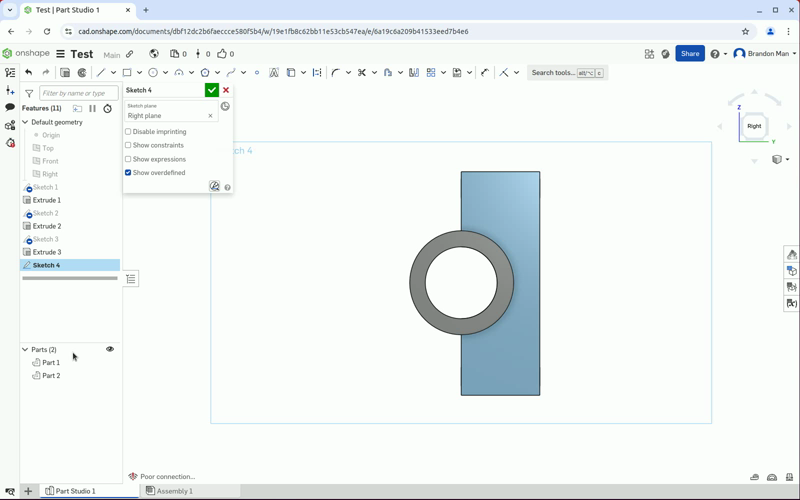
key(y)
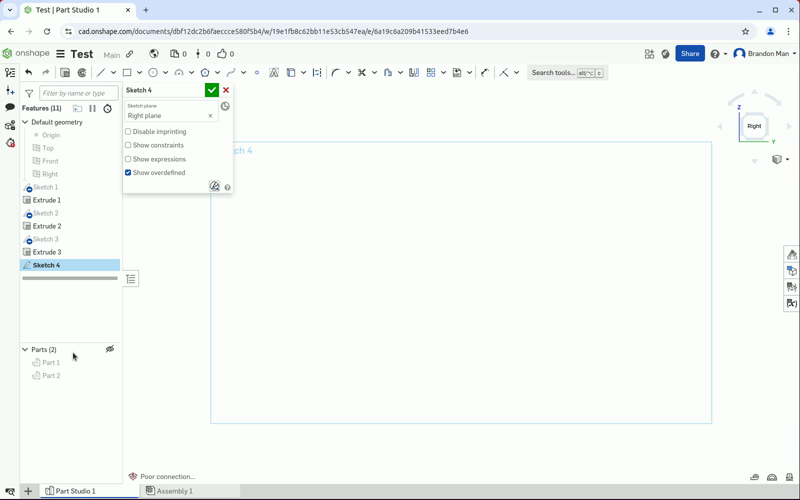
key(l)
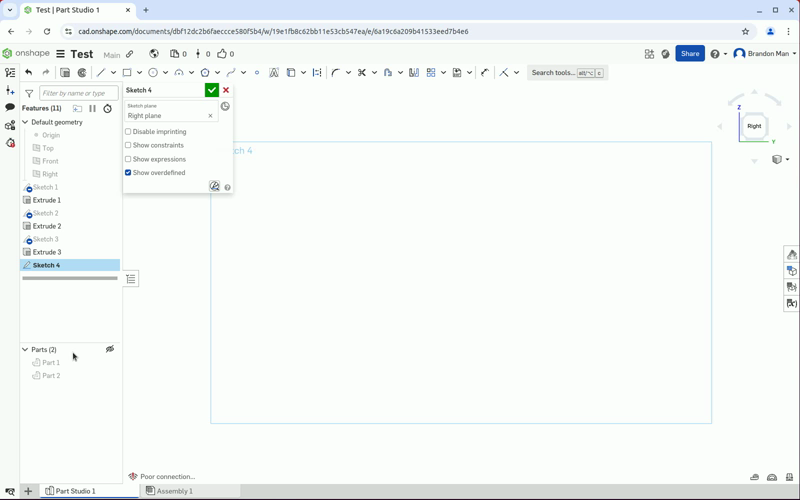
key_down(shift)
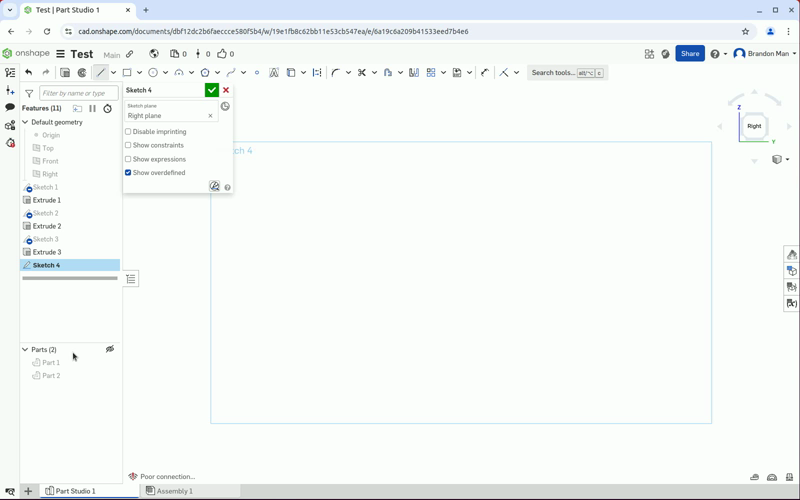
mouse_move(383, 334)
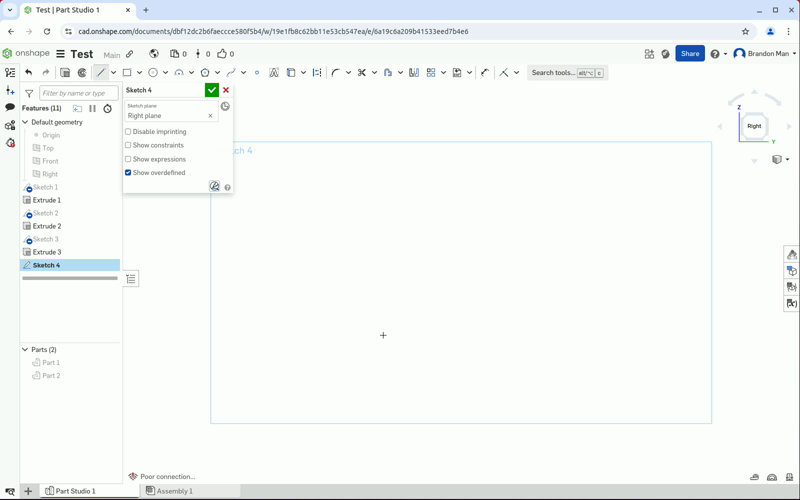
click(383, 334)
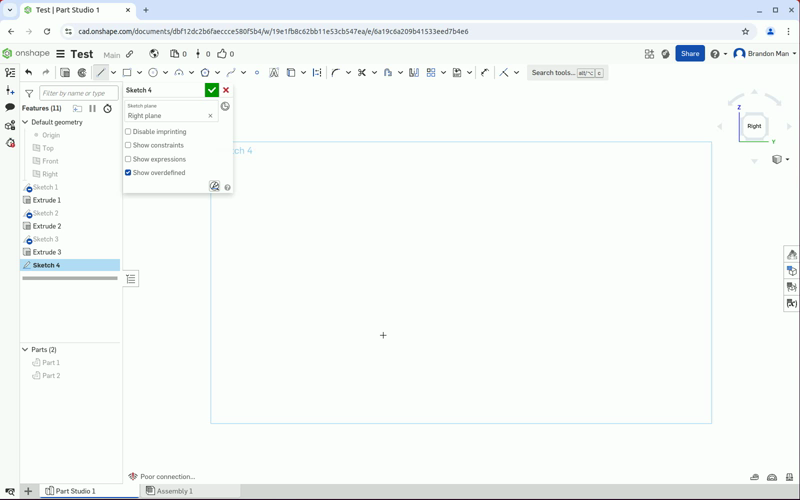
key_up(shift)
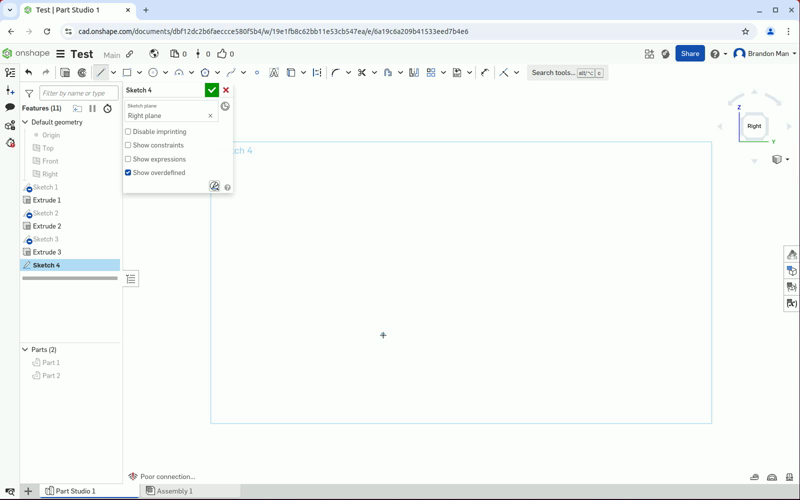
key_down(shift)
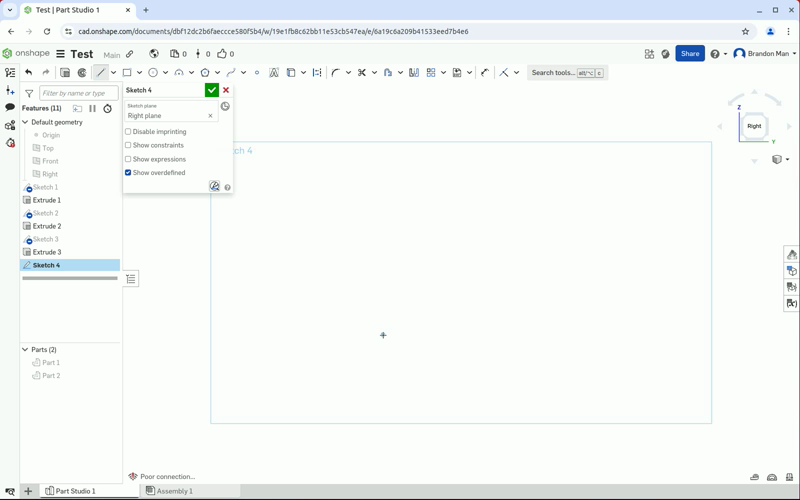
mouse_move(461, 334)
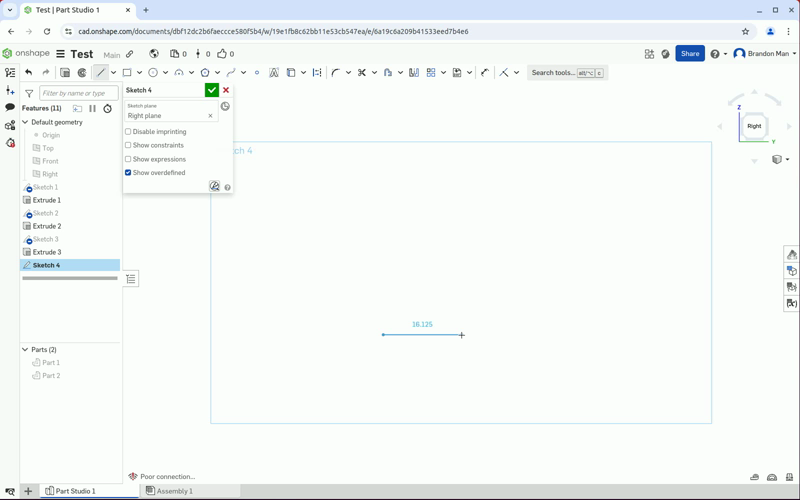
click(461, 334)
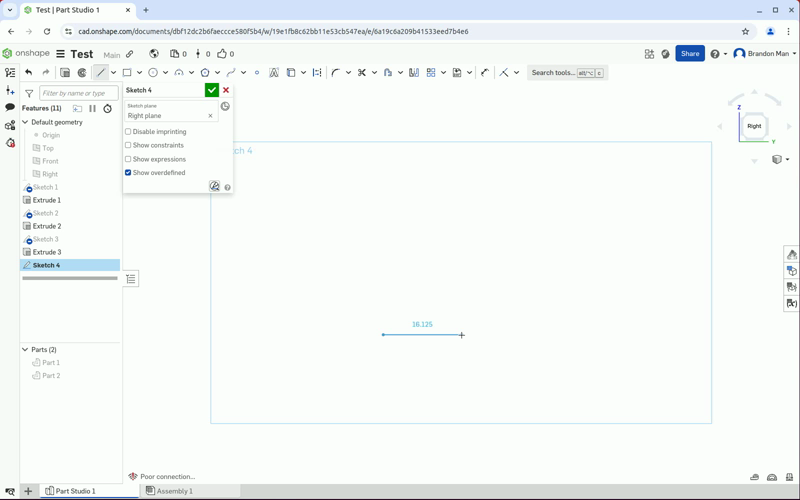
key_up(shift)
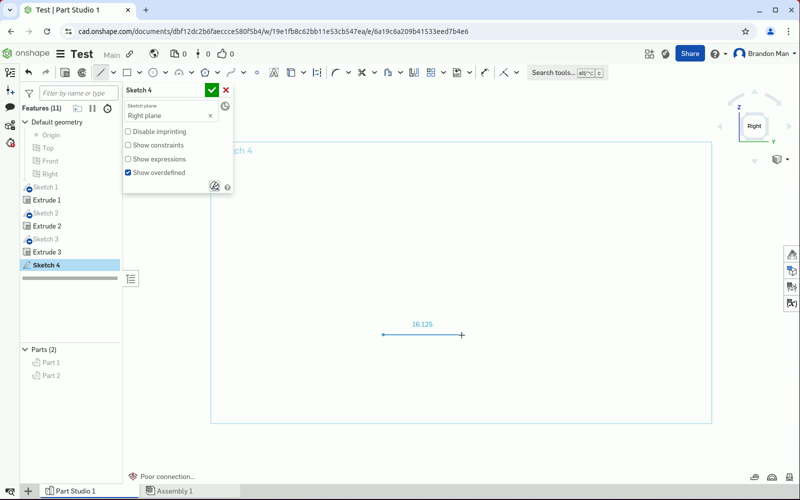
key_down(shift)
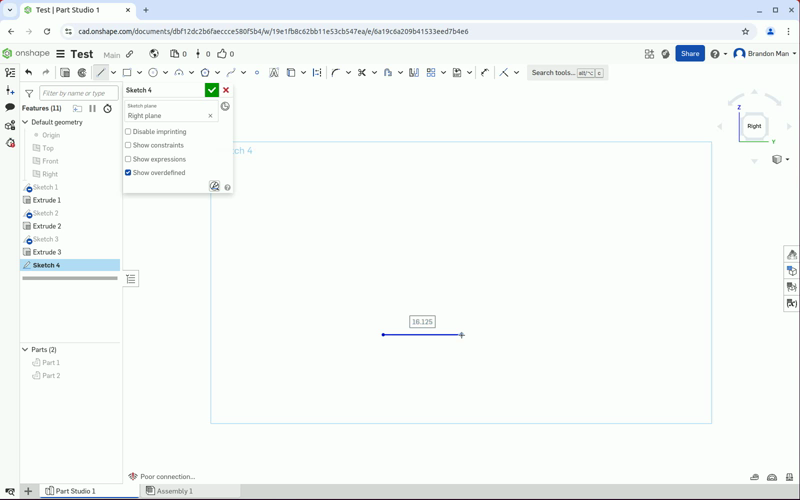
mouse_move(461, 231)
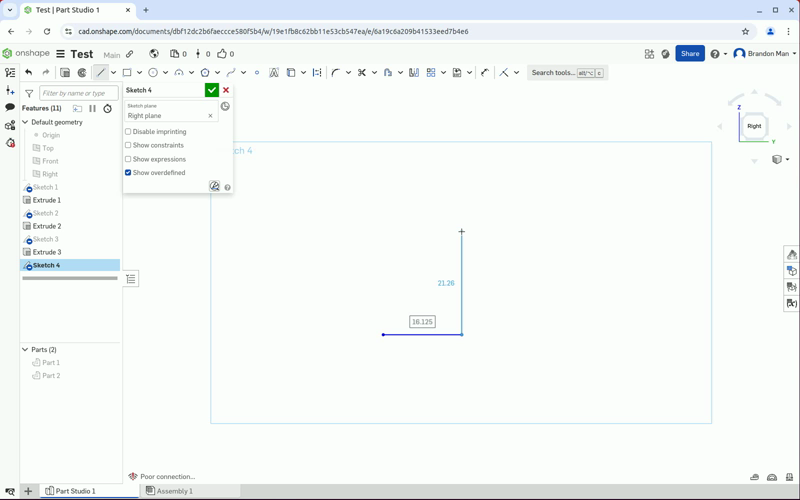
click(461, 231)
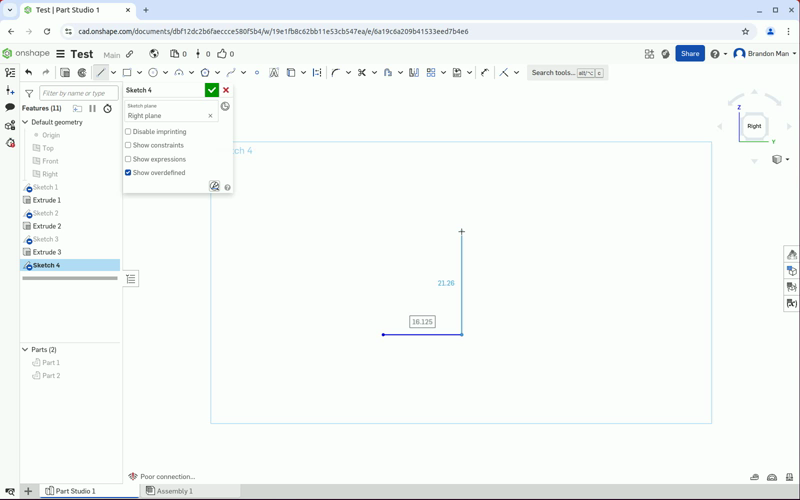
key_up(shift)
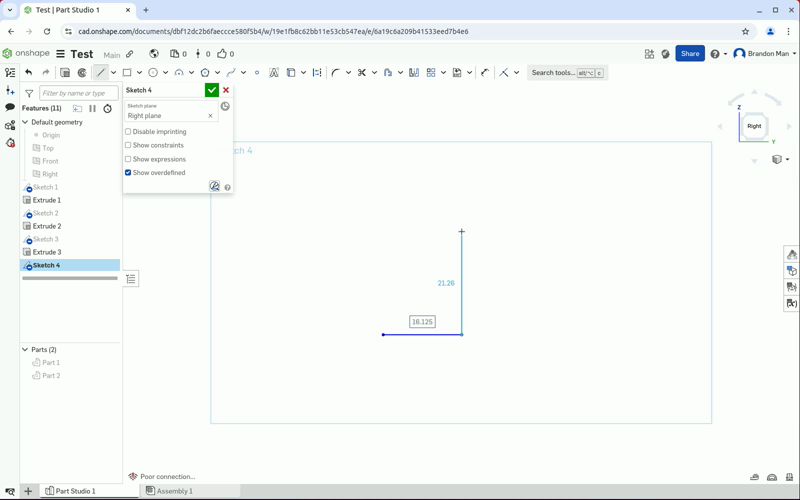
key_down(shift)
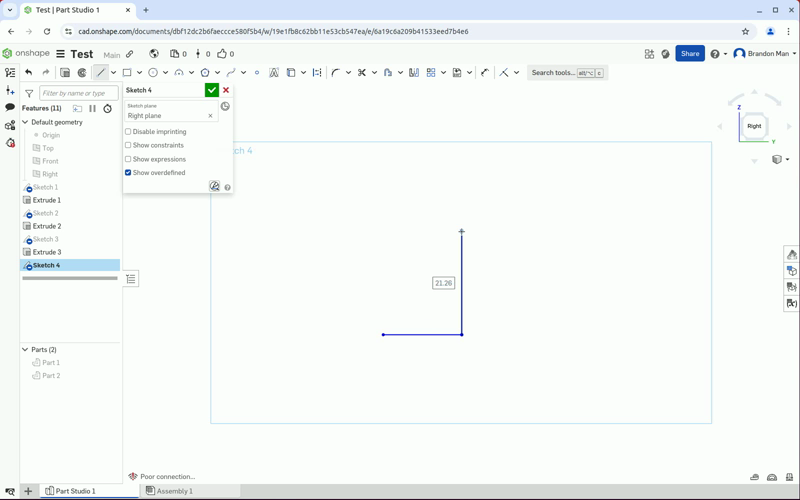
mouse_move(383, 231)
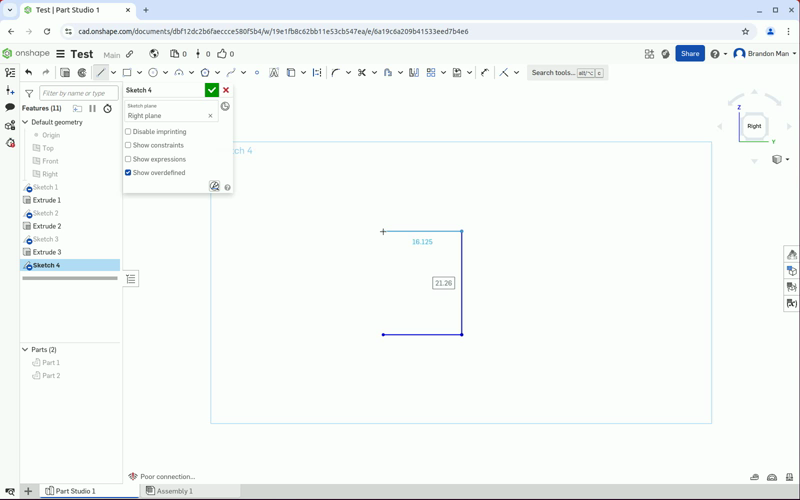
click(383, 231)
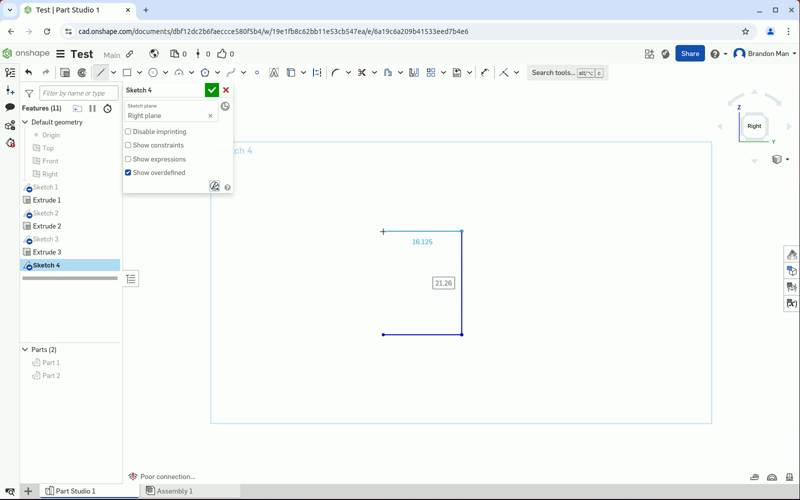
key_up(shift)
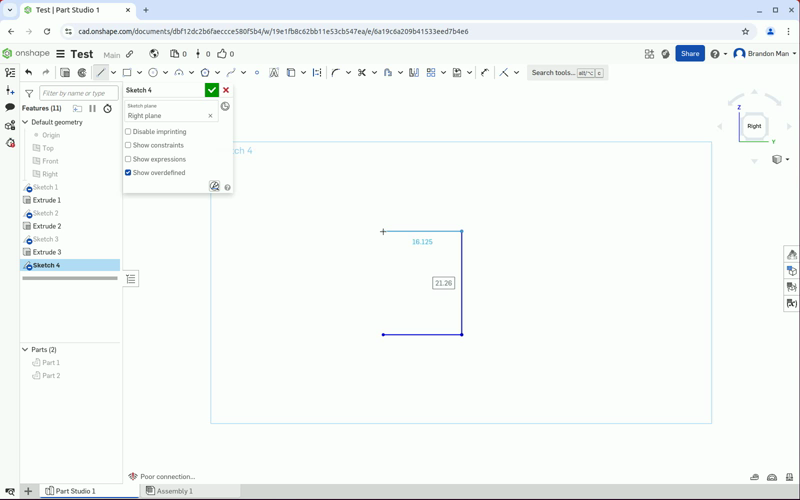
key_down(shift)
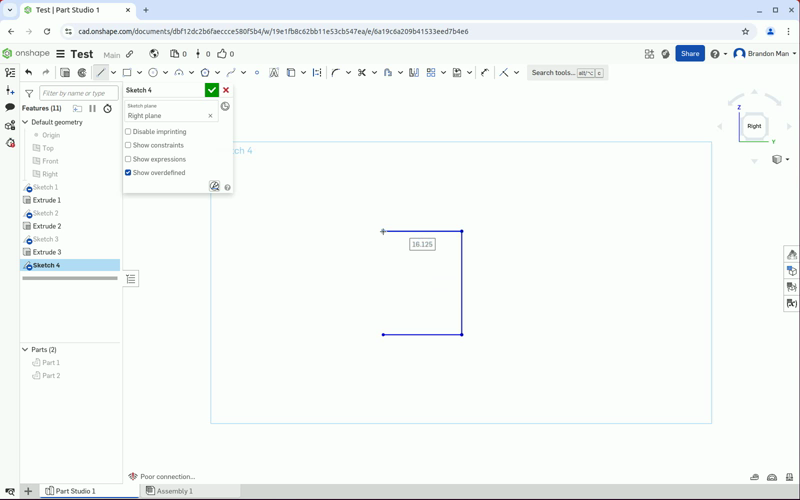
mouse_move(383, 334)
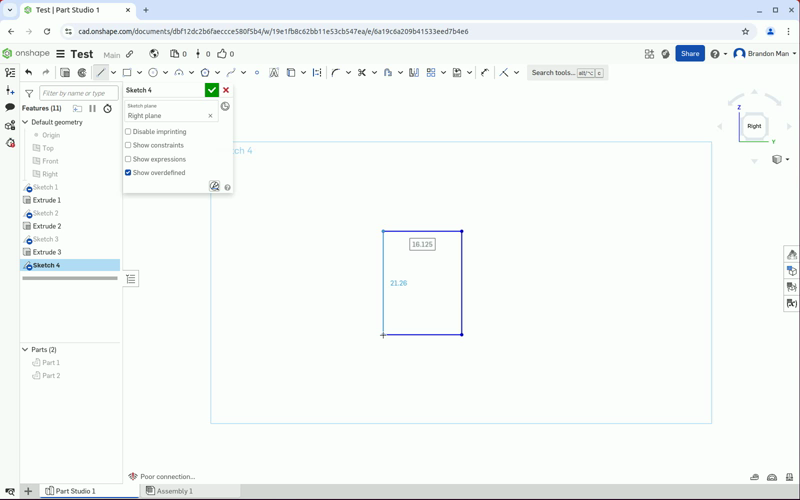
key_up(shift)
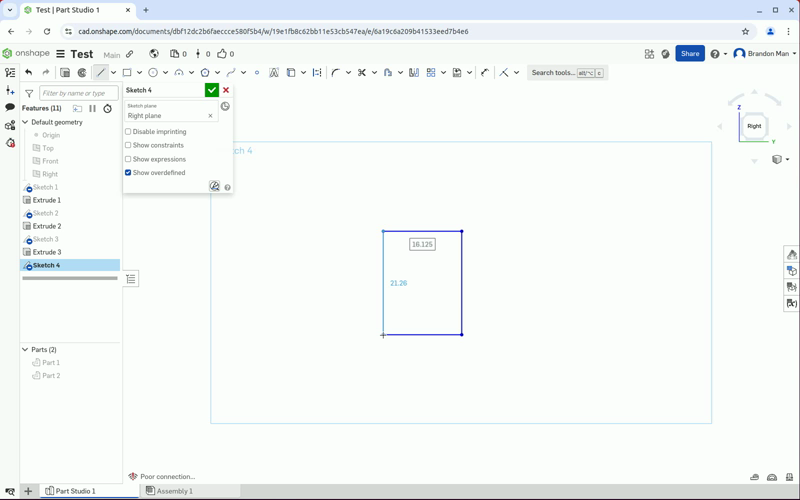
click(383, 334)
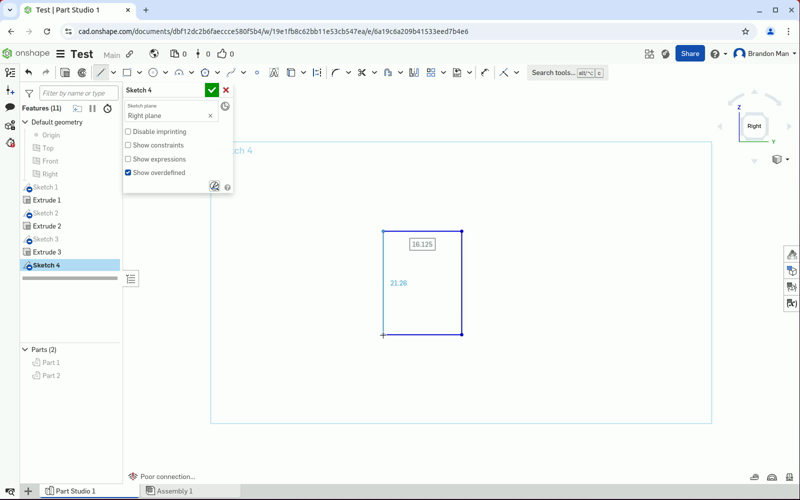
key(esc)
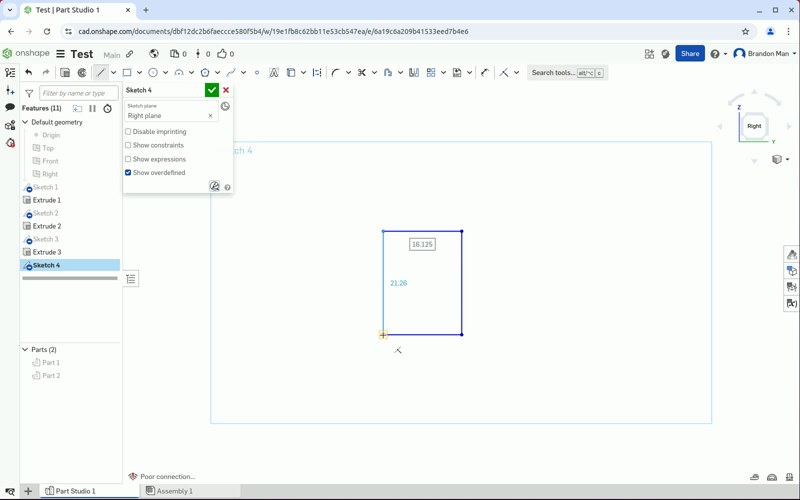
mouse_move(436, 251)
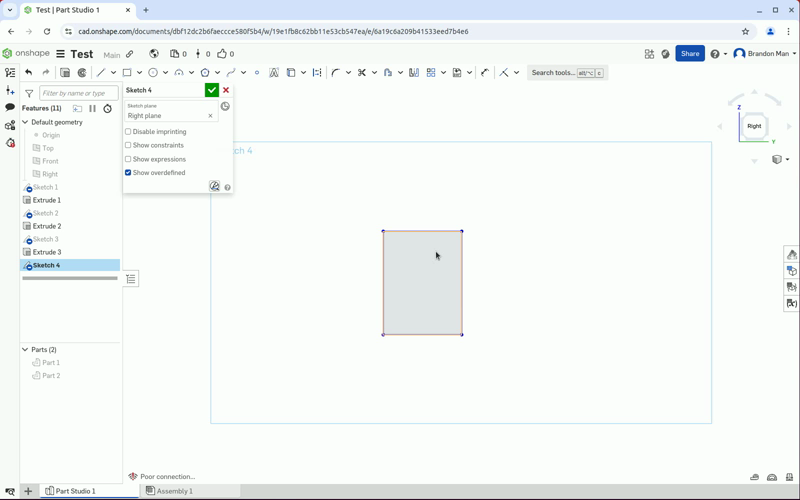
click(436, 251)
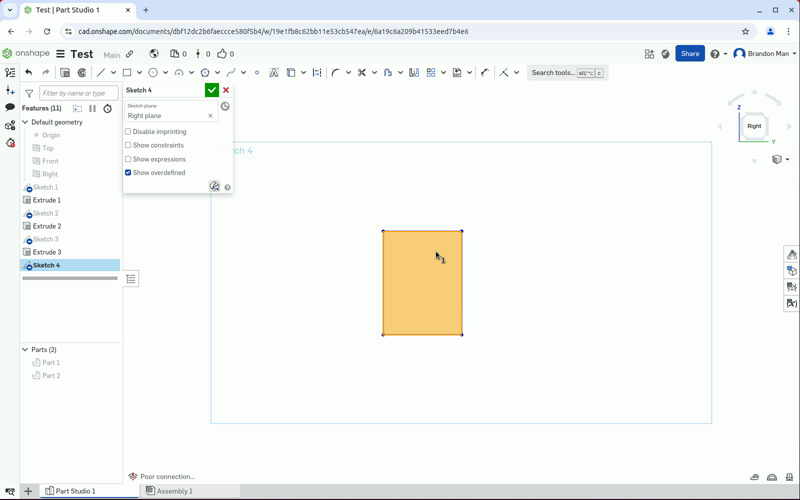
mouse_move(73, 352)
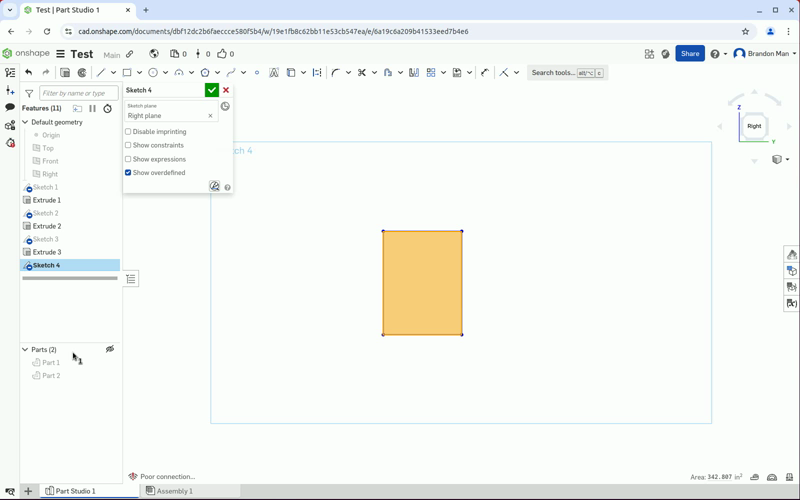
key(shift+y)
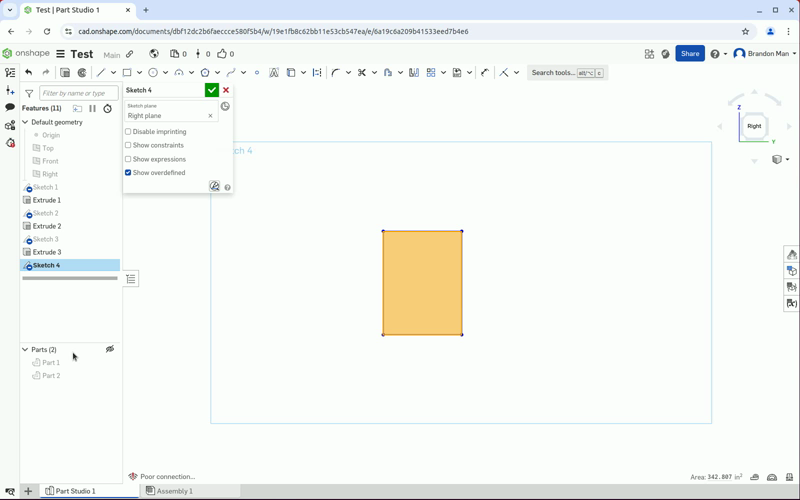
key(shift+e)
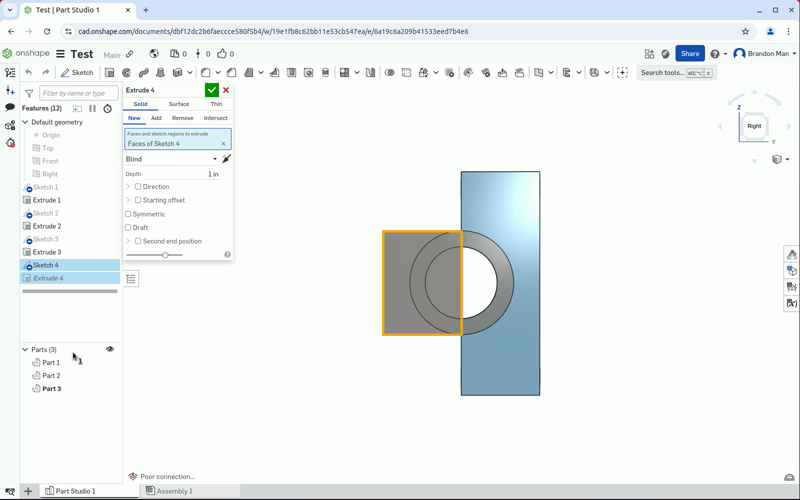
mouse_move(143, 106)
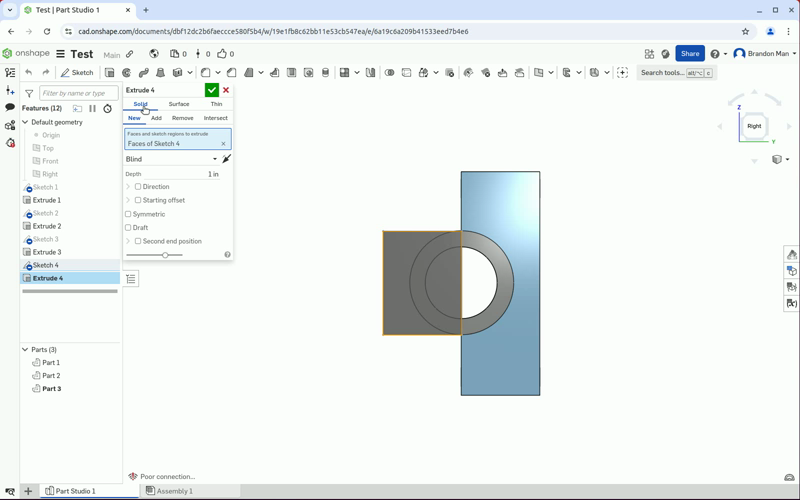
click(143, 106)
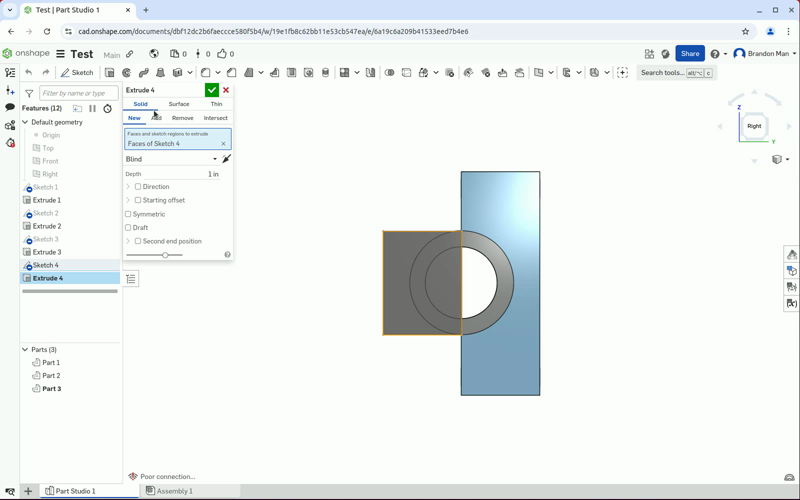
mouse_move(186, 120)
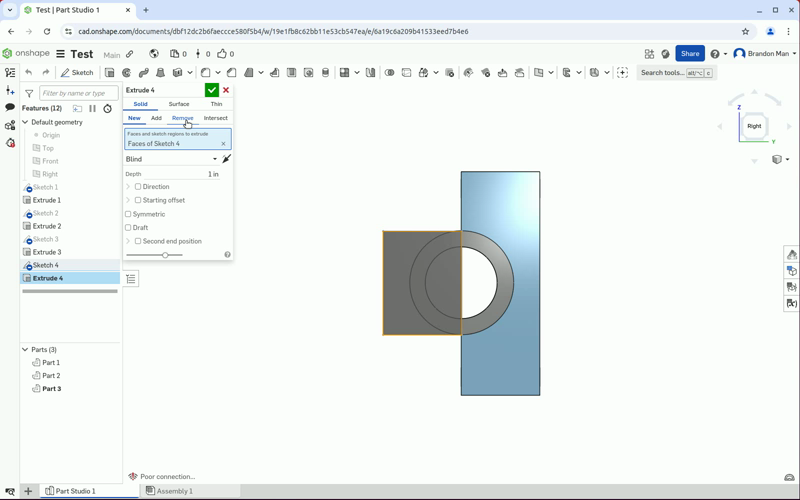
click(186, 120)
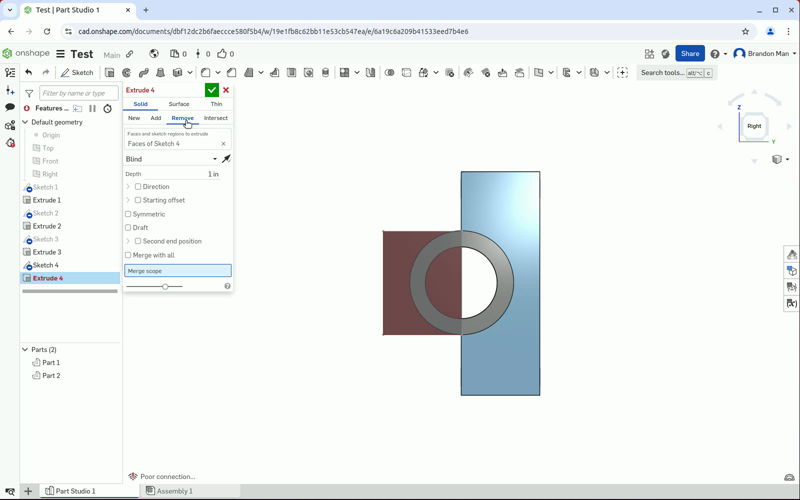
key(tab, 4)
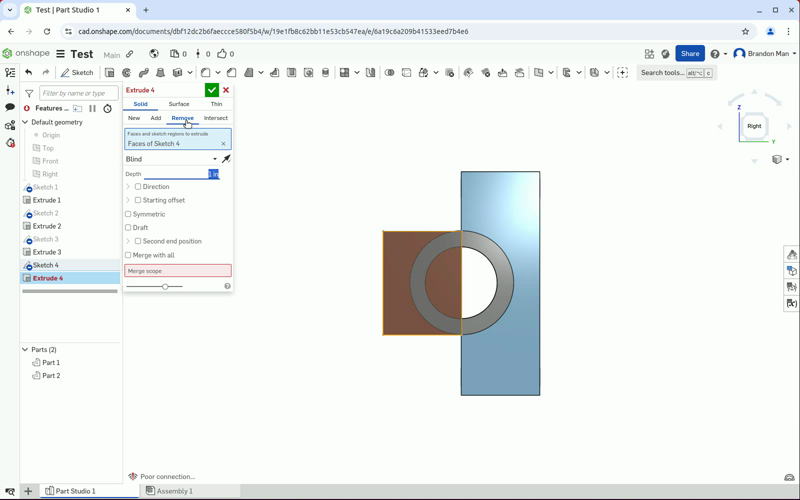
text(20.942)
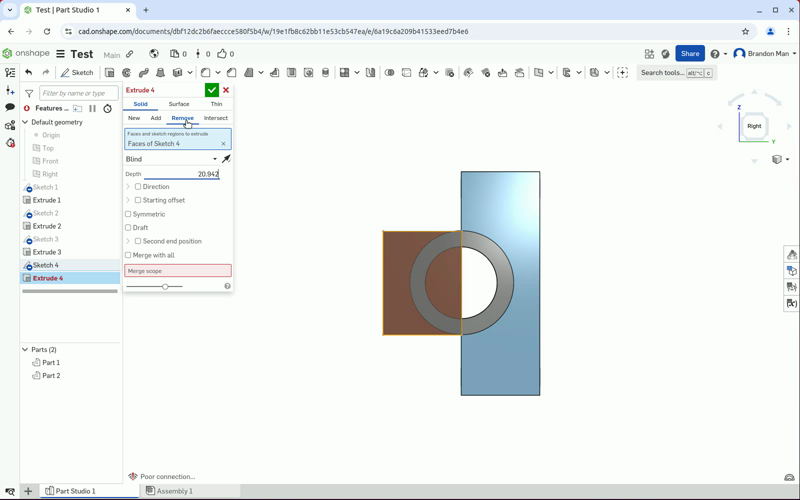
key(tab, 3)
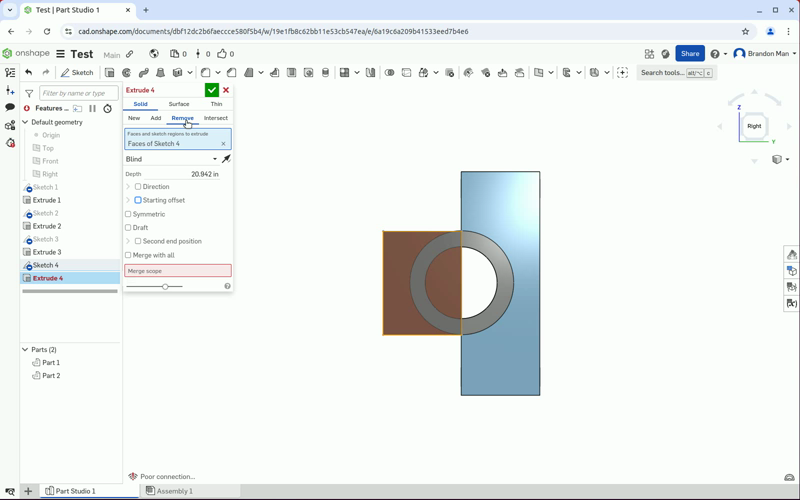
key(tab, 2)
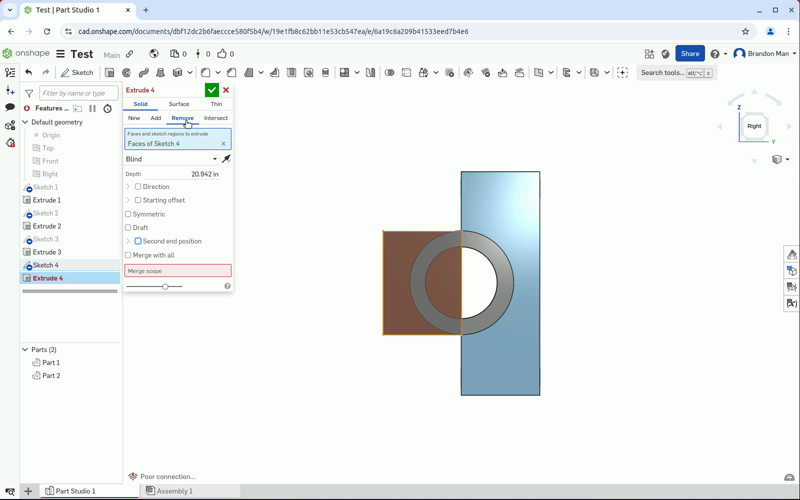
key(space)
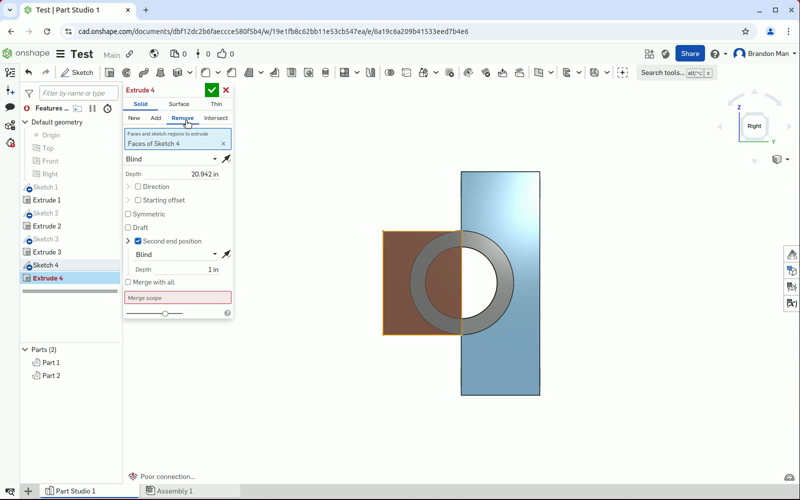
key(tab, 3)
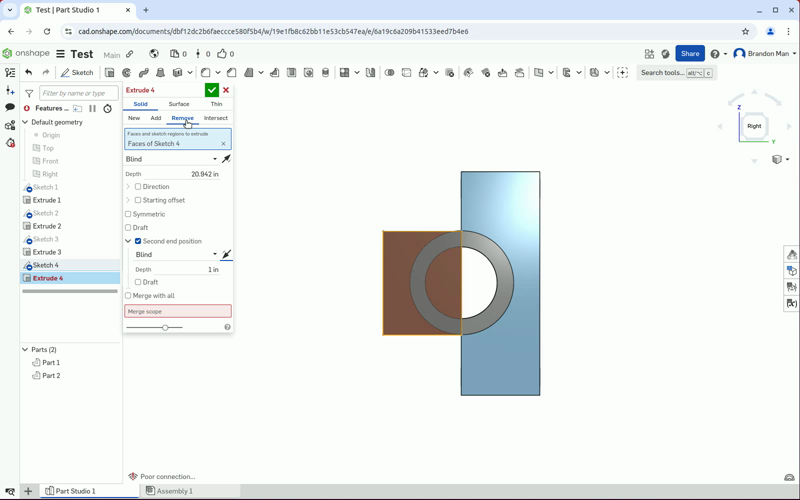
text(20.942)
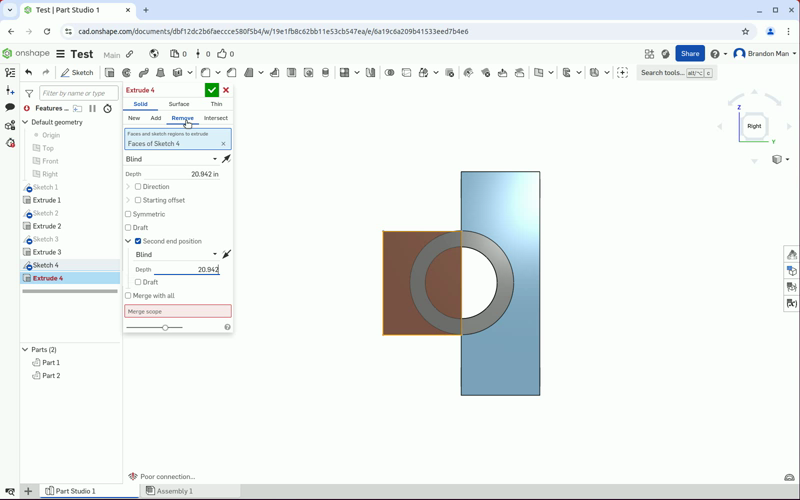
key(tab, 2)
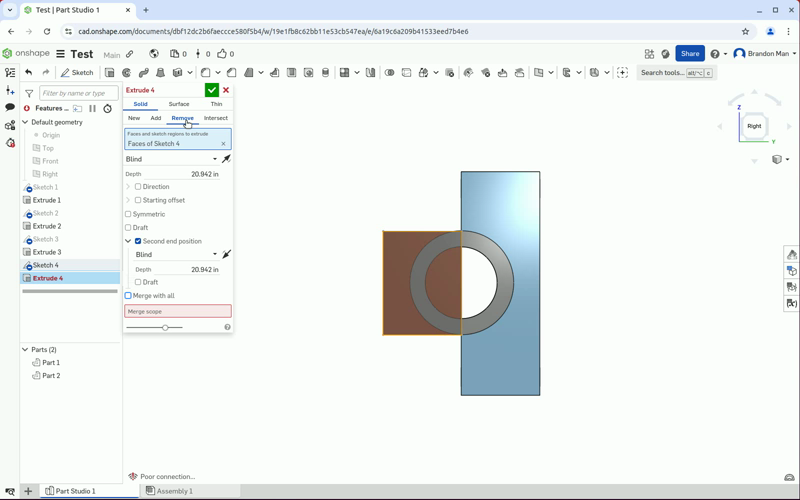
key(space)
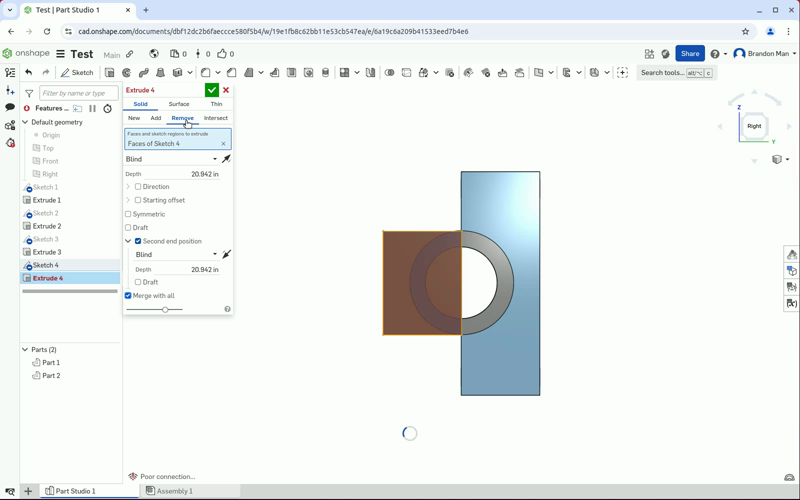
key(enter)
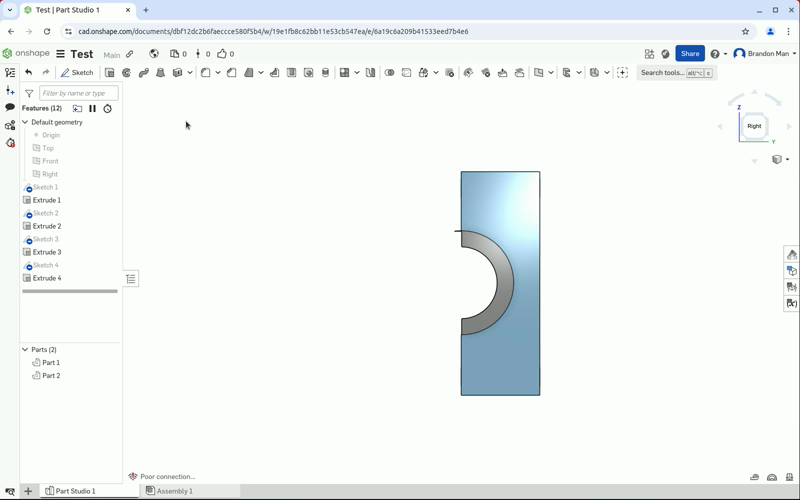
key(shift+h)
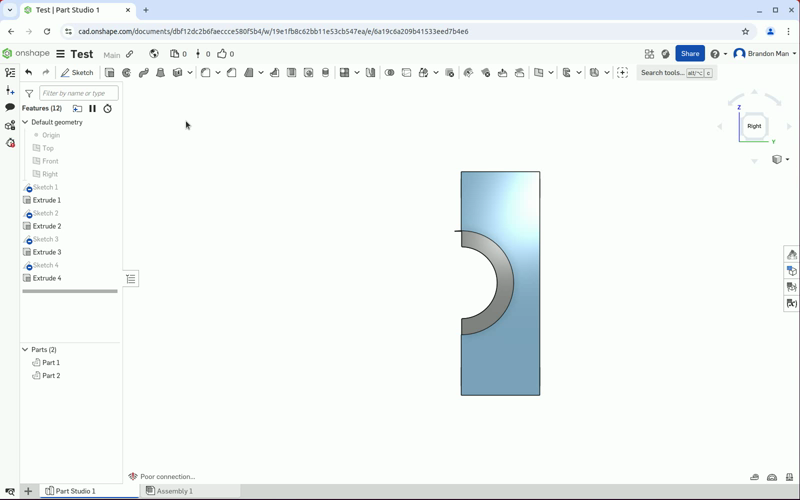
key(shift+h)
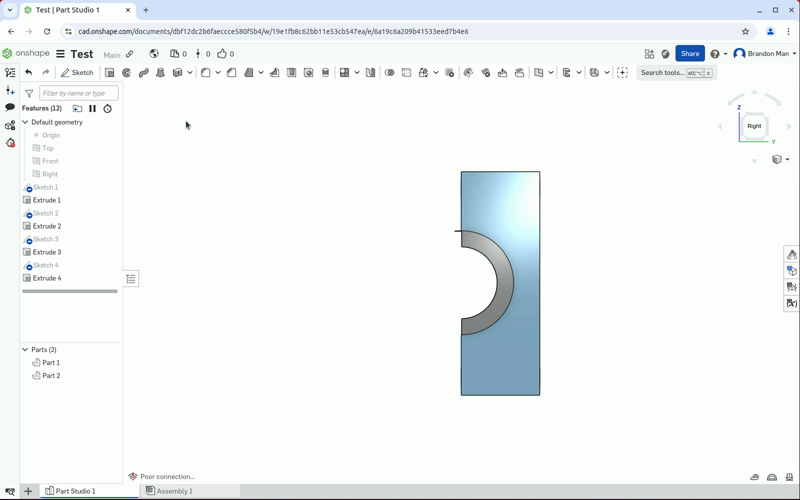
key(shift+7)
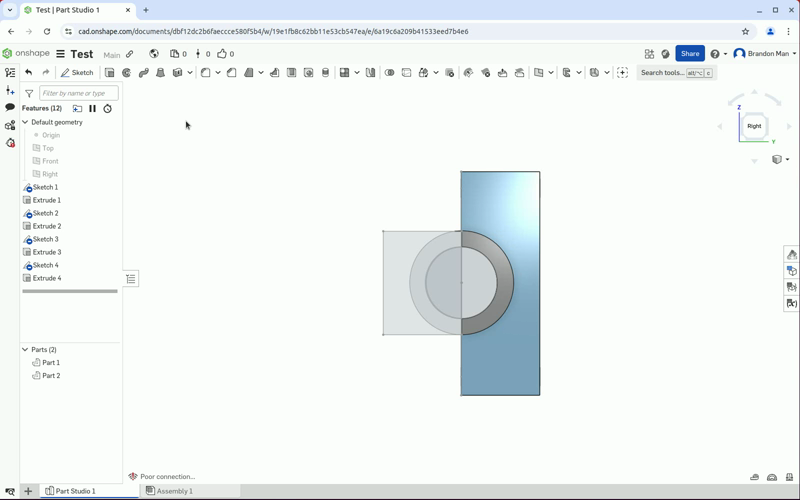
key(right, 2)
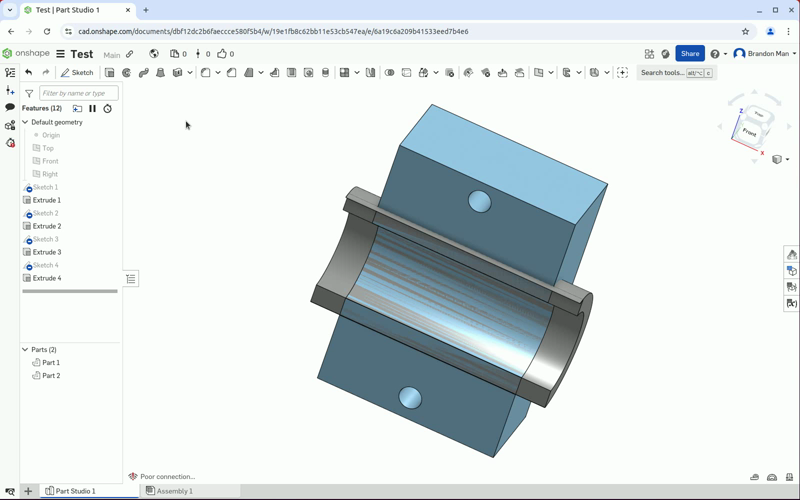
key(down, 2)
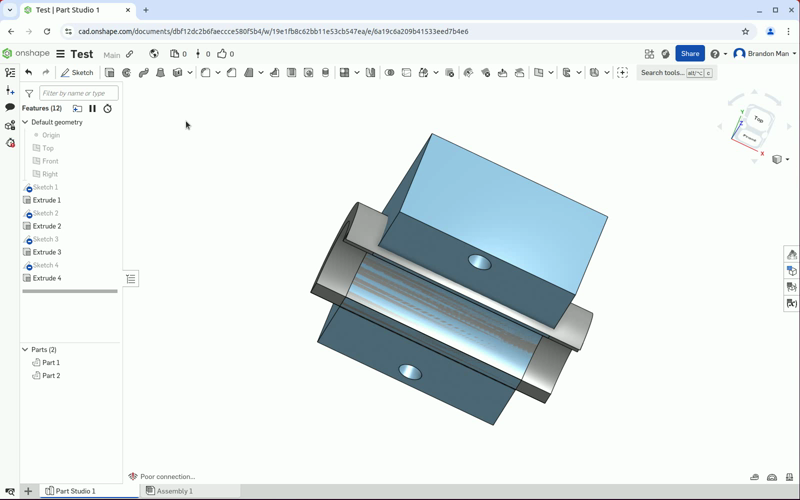
key(up, 2)
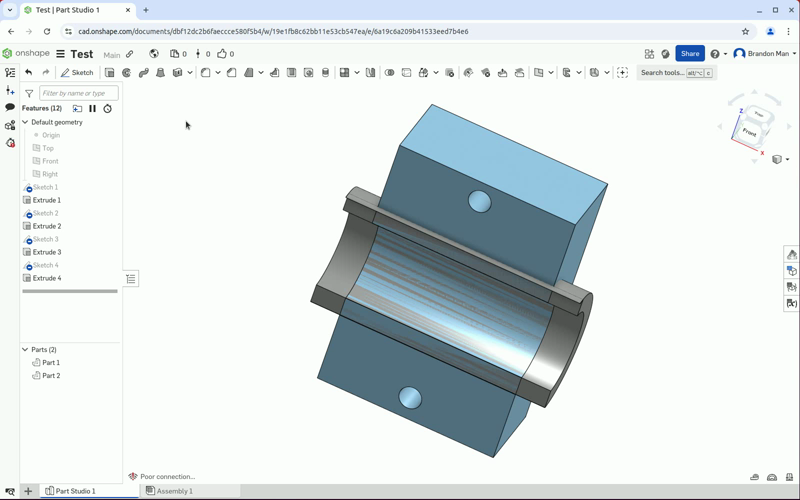
key(left, 2)
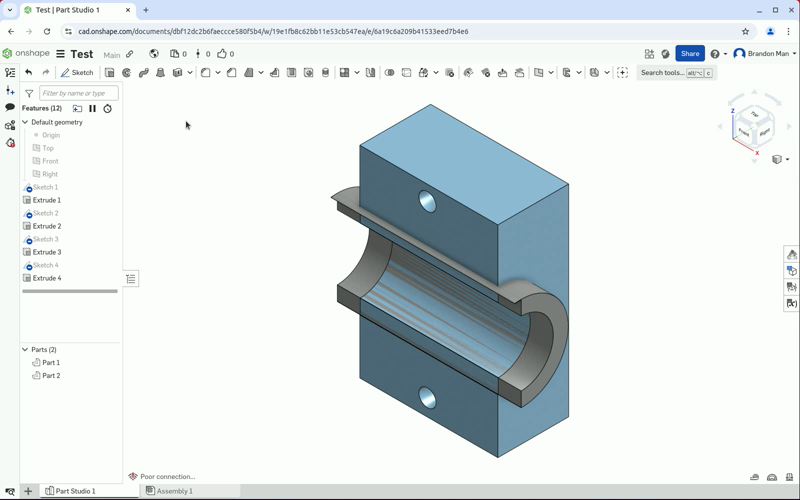
mouse_move(73, 189)
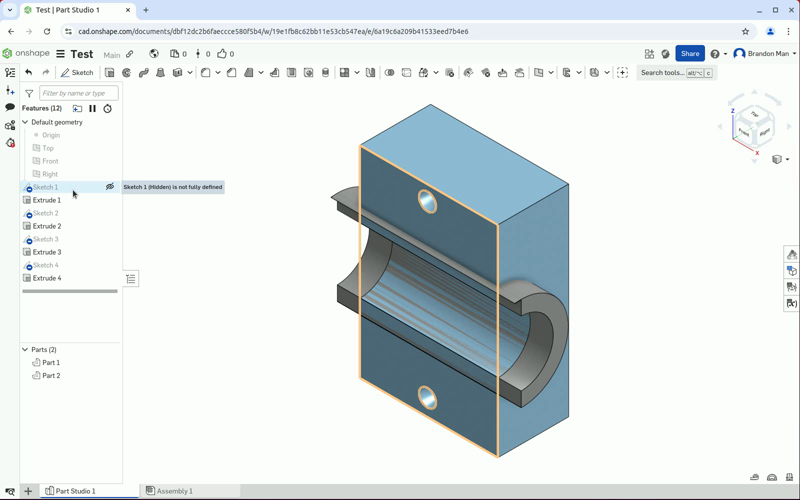
click(73, 189)